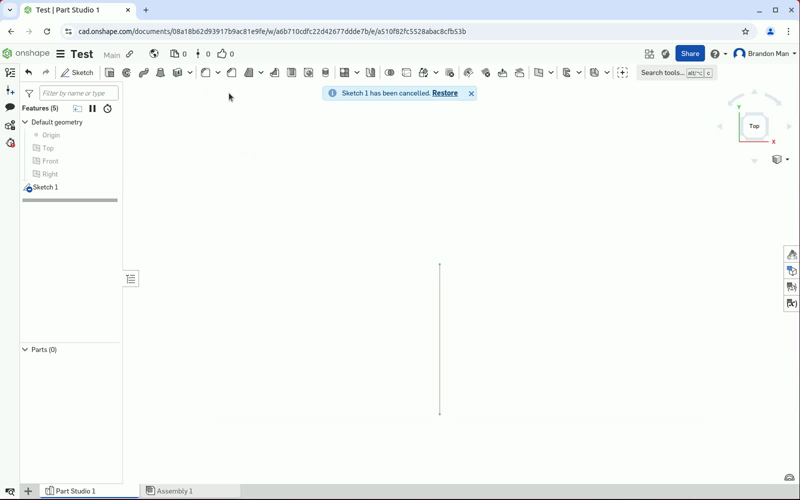
key(shift+h)
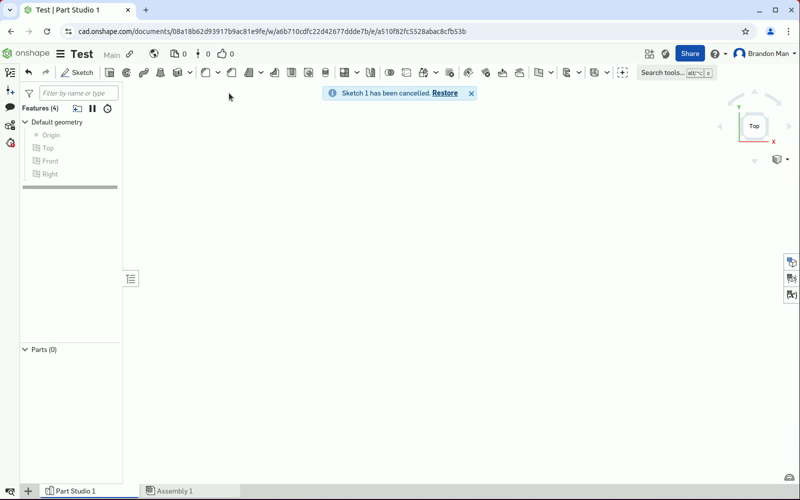
mouse_move(73, 352)
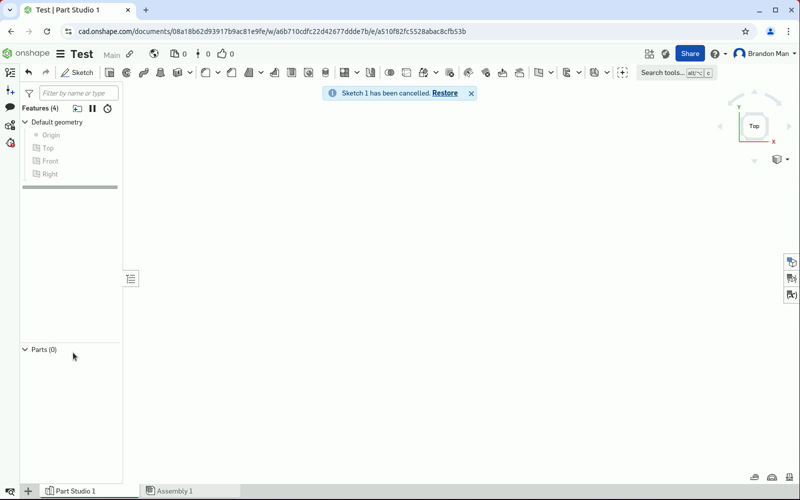
key(y)
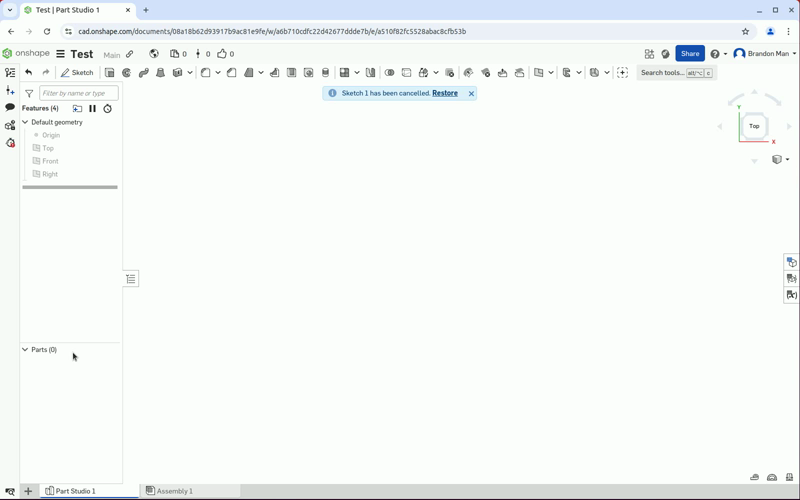
key(shift+p)
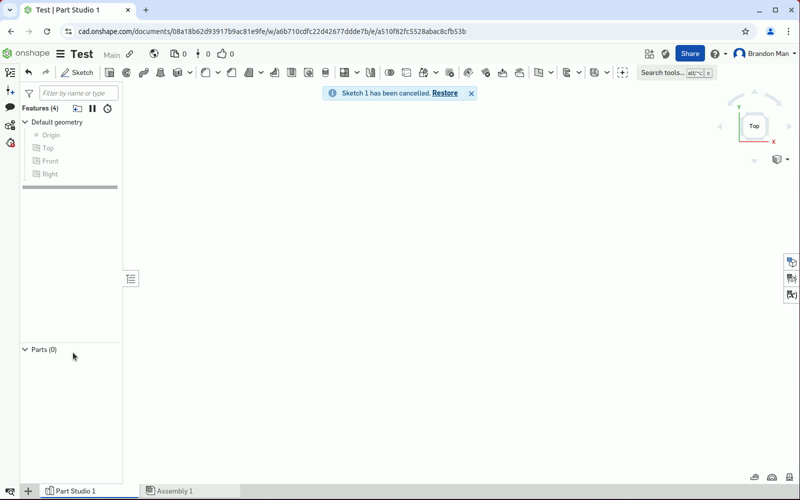
key(space)
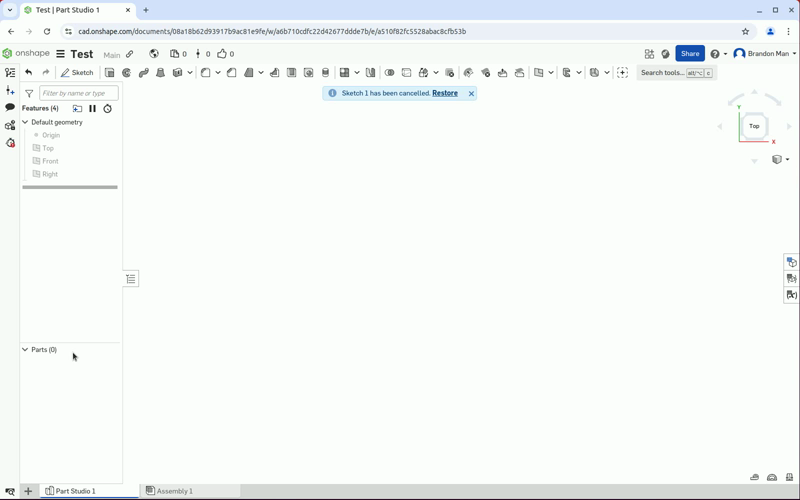
key_down(shift)
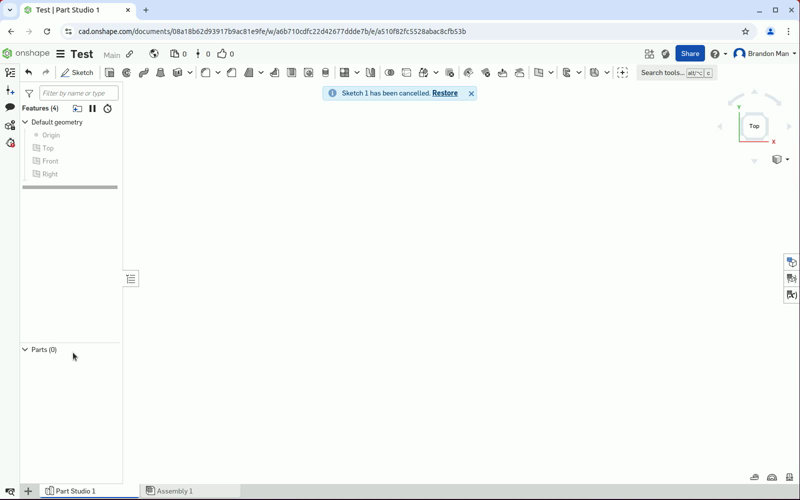
key(up)
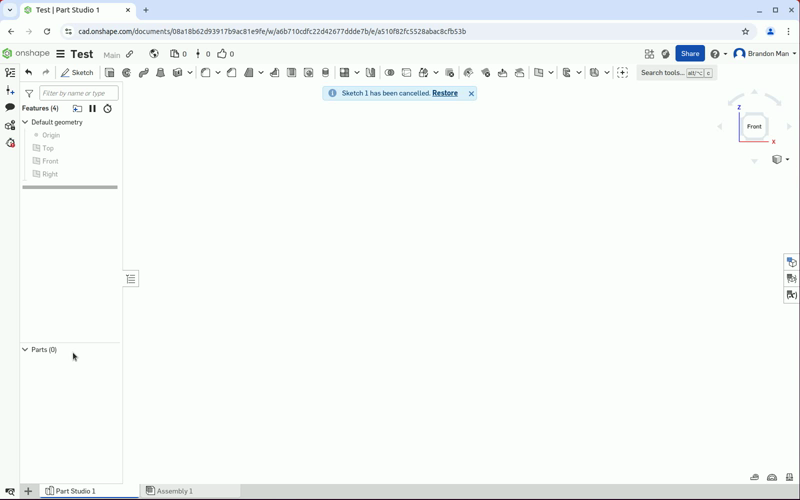
key_up(shift)
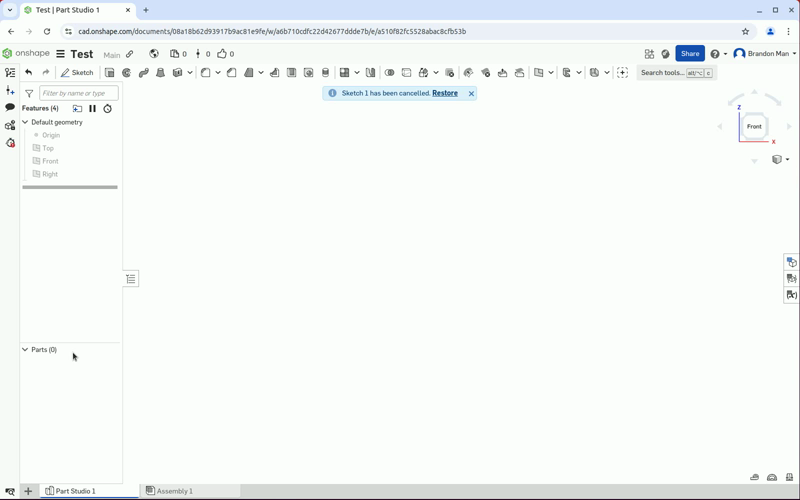
mouse_move(73, 352)
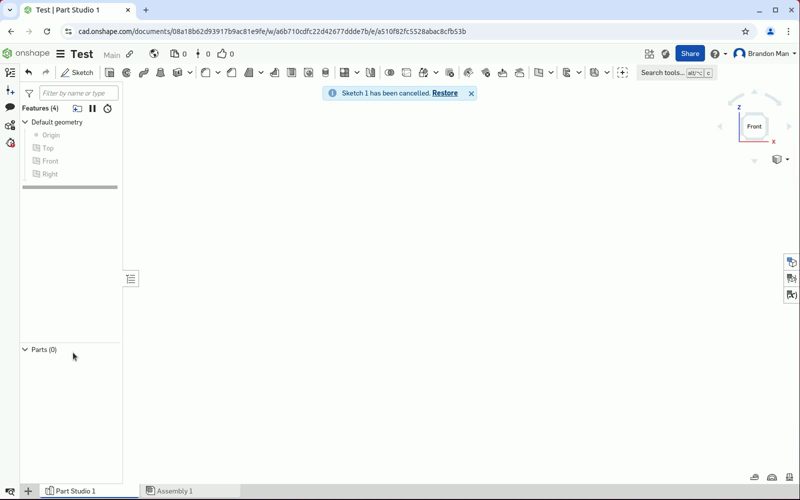
key(shift+y)
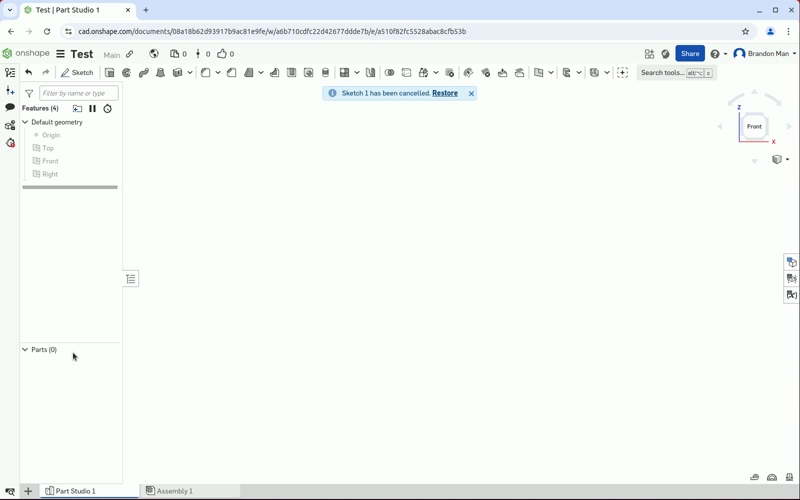
key(shift+s)
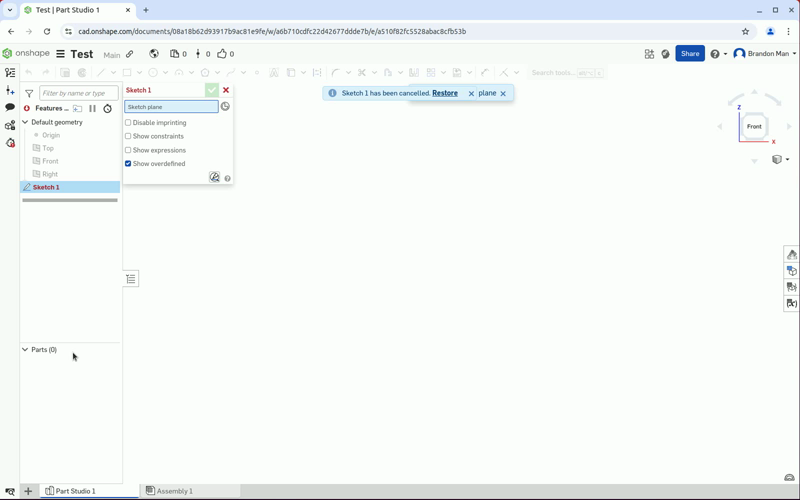
mouse_move(73, 163)
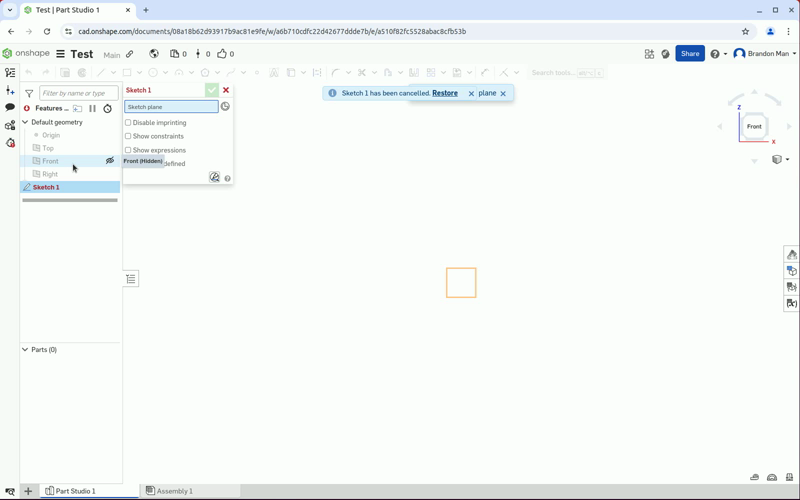
click(73, 163)
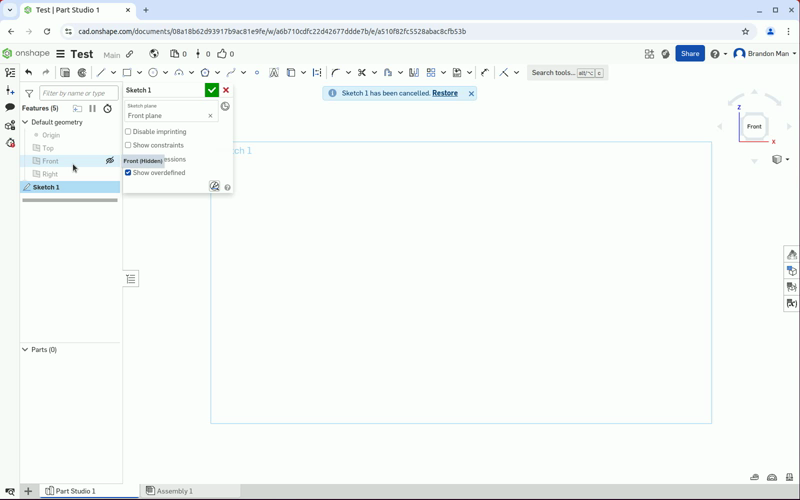
mouse_move(73, 352)
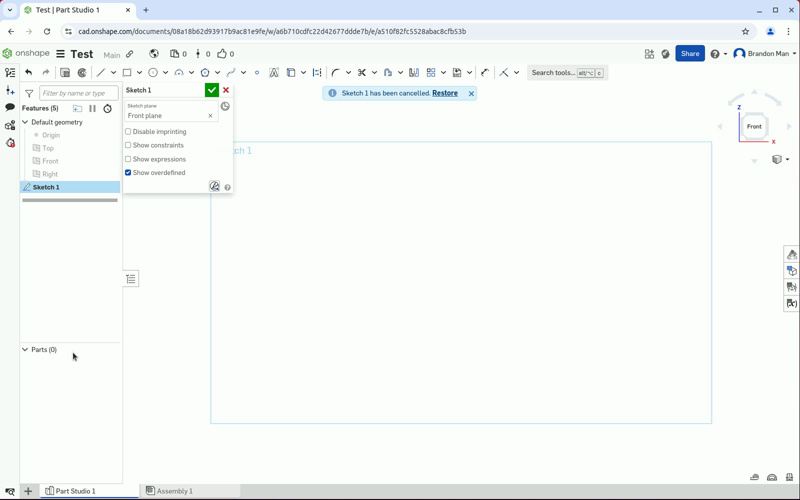
key(y)
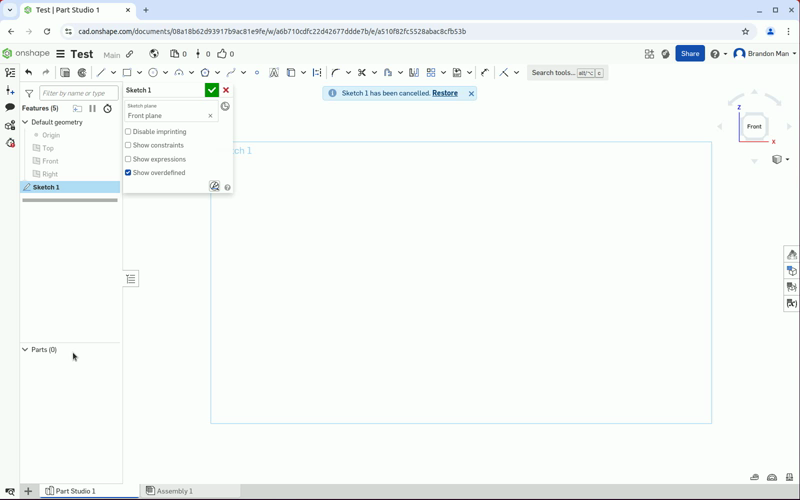
key(c)
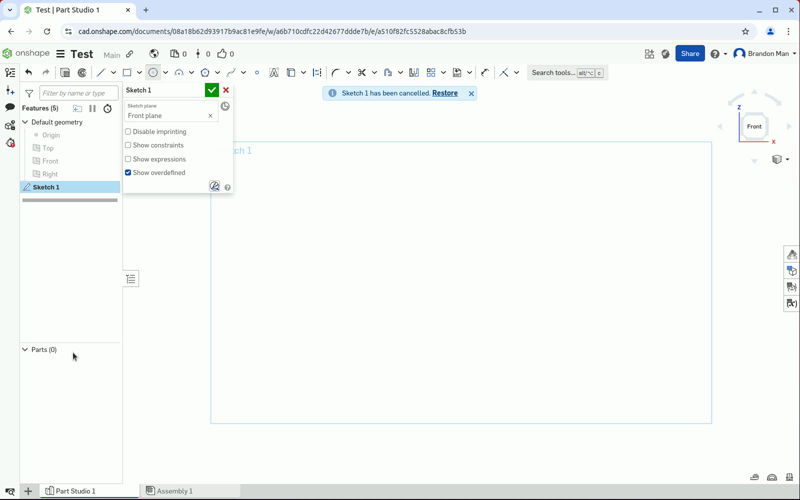
key_down(shift)
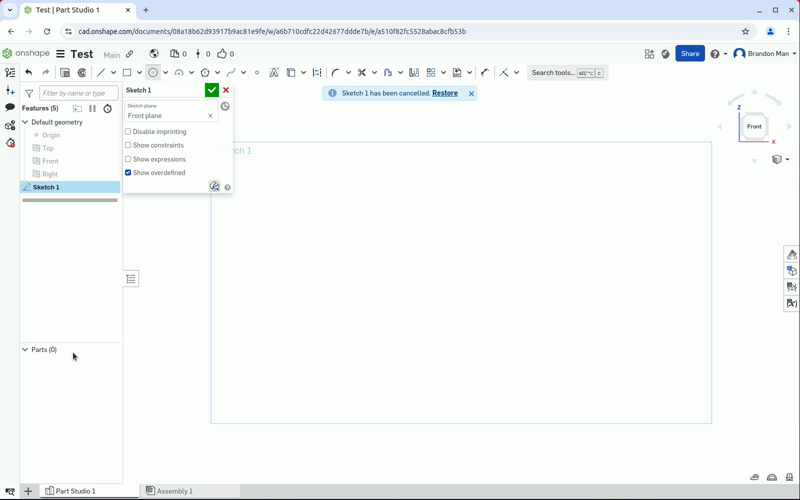
mouse_move(461, 282)
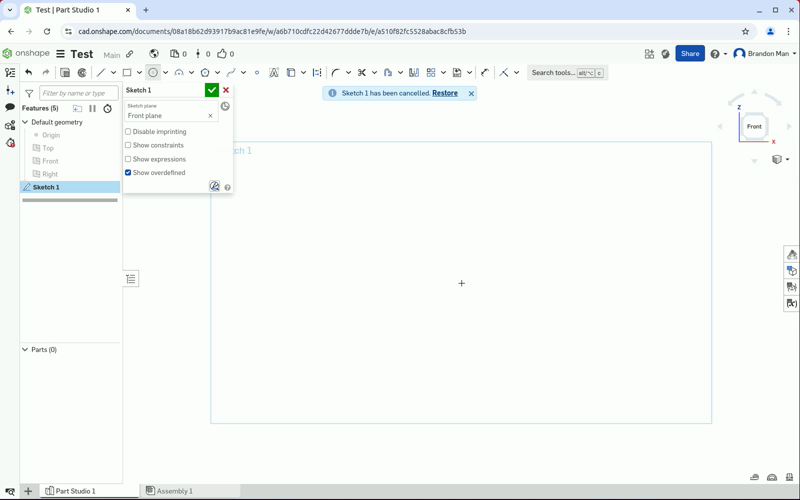
click(461, 282)
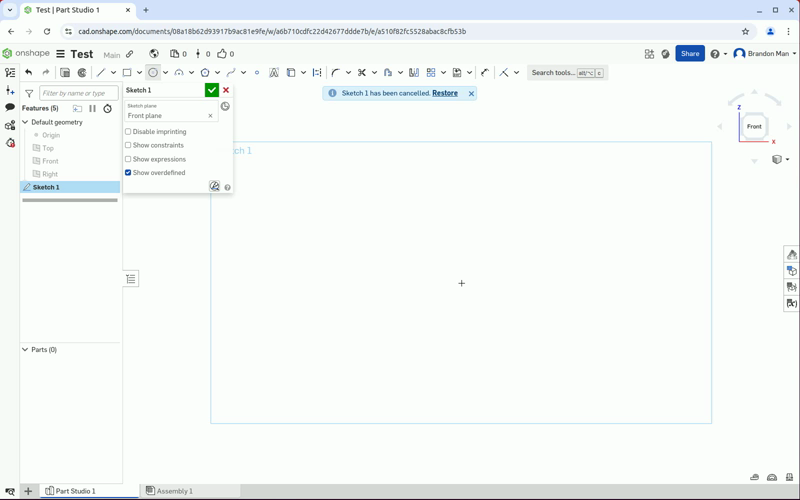
key_up(shift)
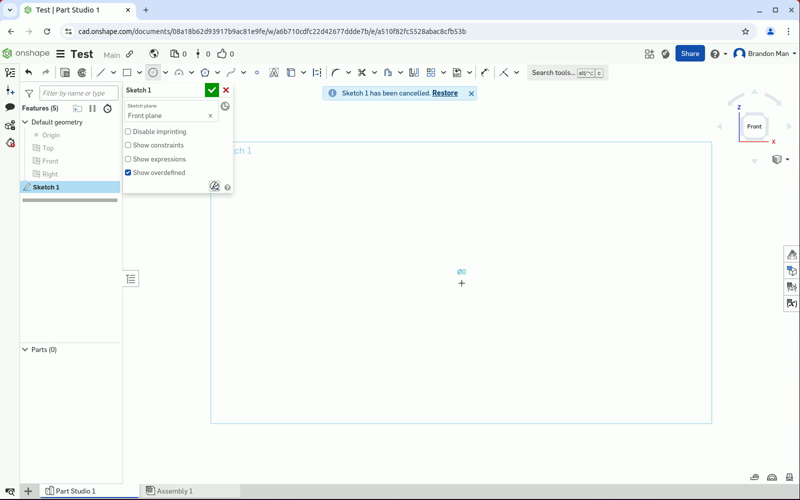
mouse_move(468, 282)
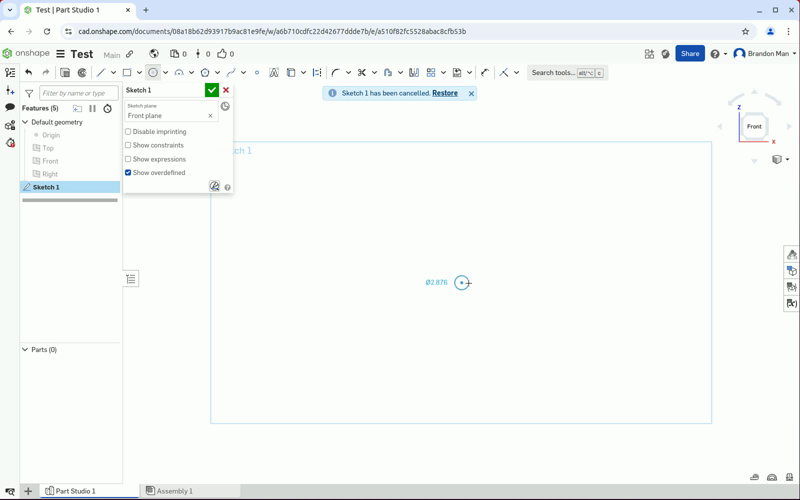
click(468, 282)
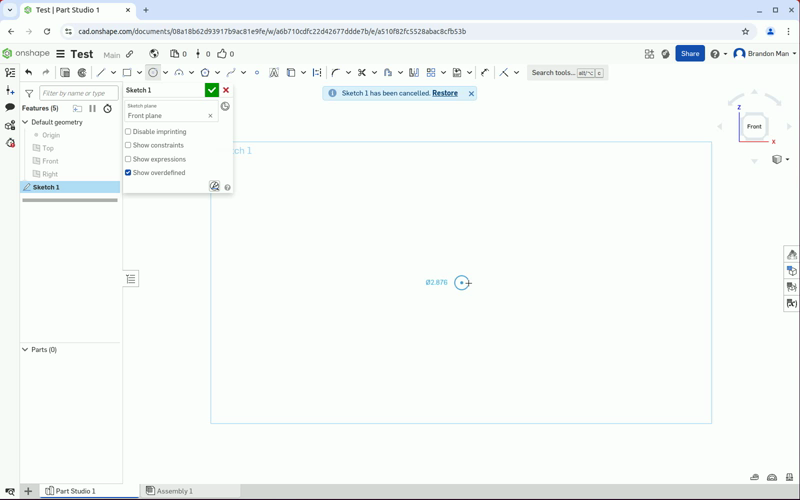
key(esc)
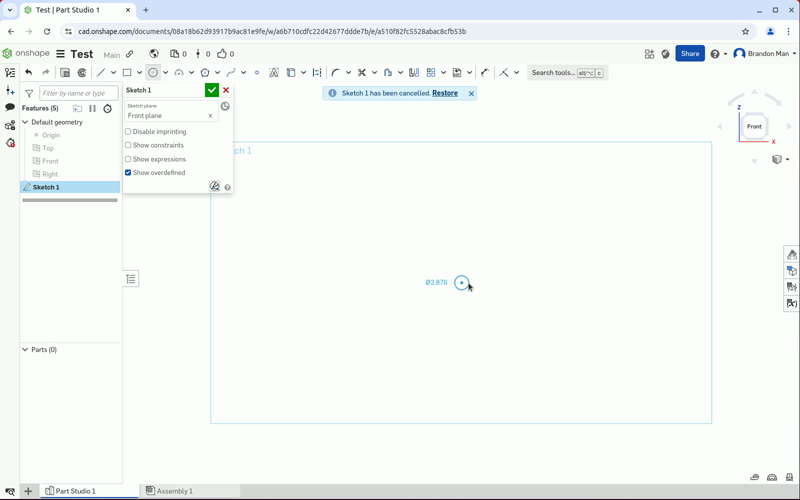
key(c)
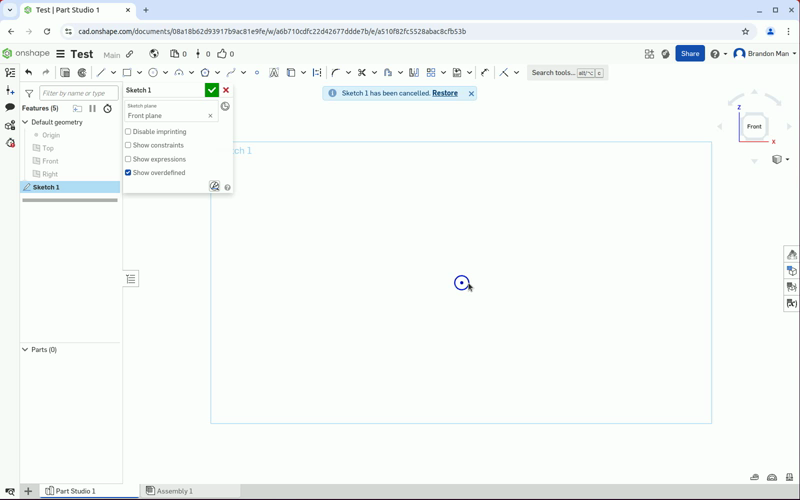
key_down(shift)
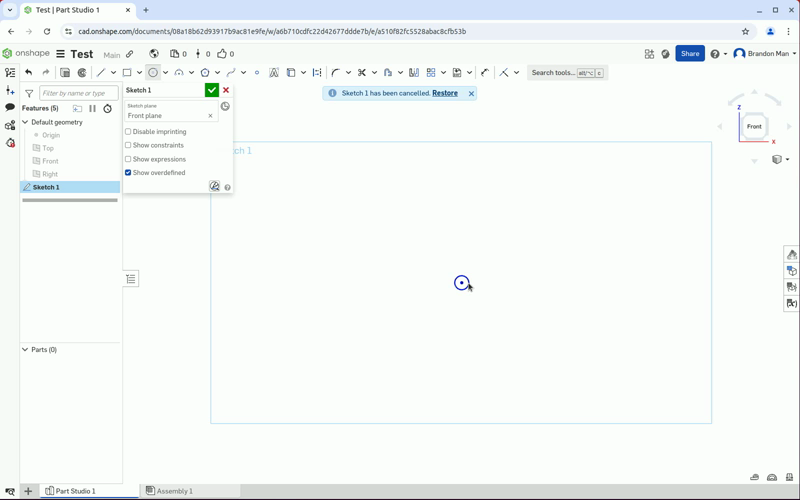
mouse_move(461, 282)
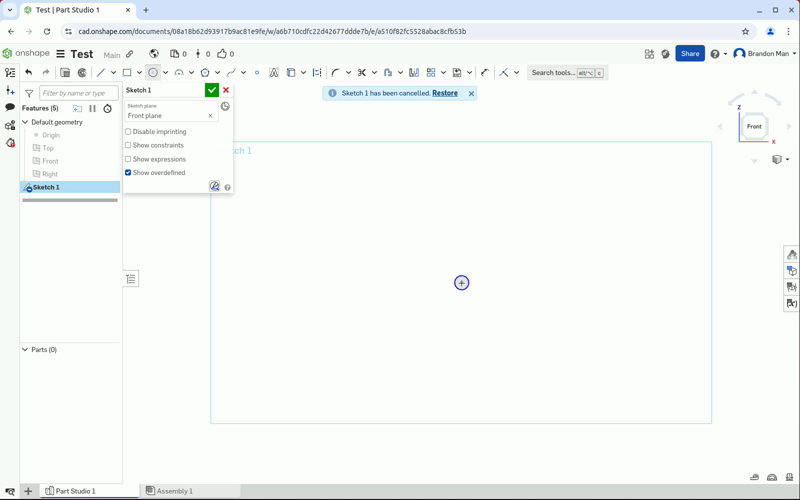
click(461, 282)
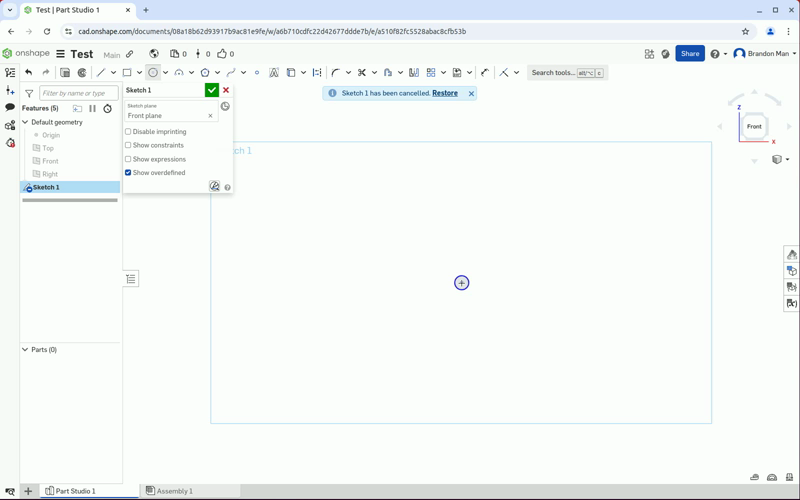
key_up(shift)
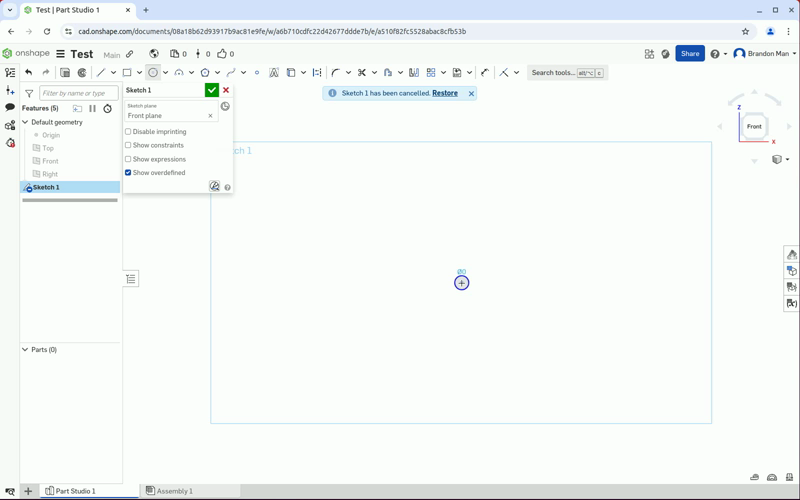
mouse_move(467, 282)
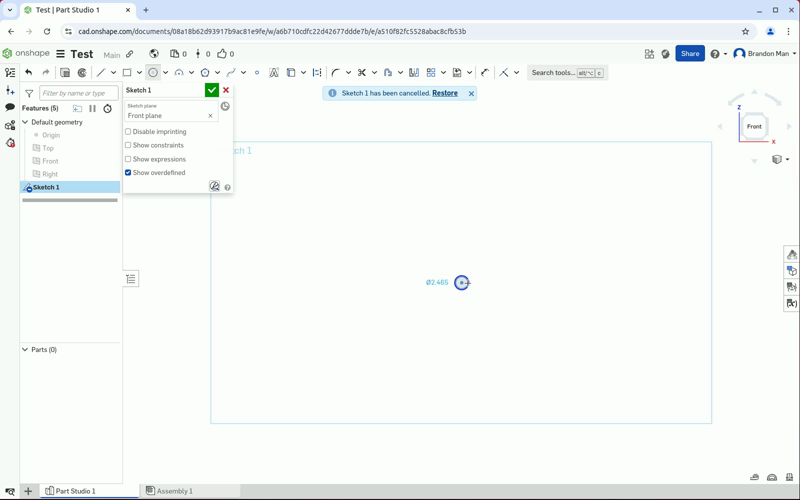
scroll(6)
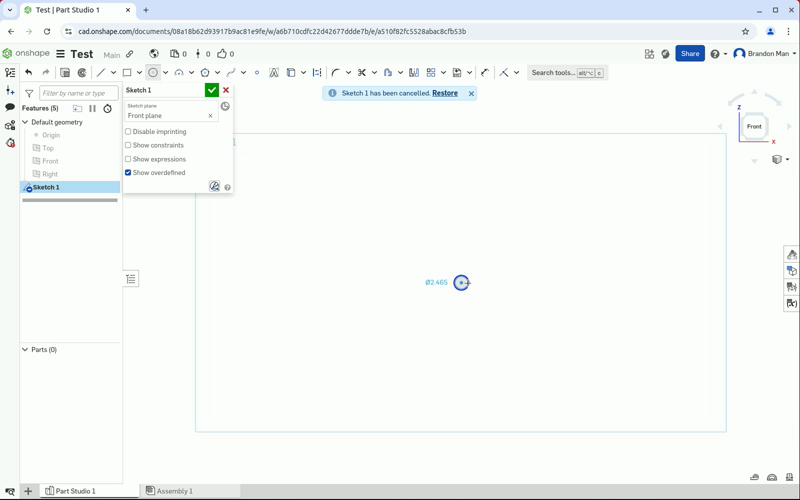
scroll(6)
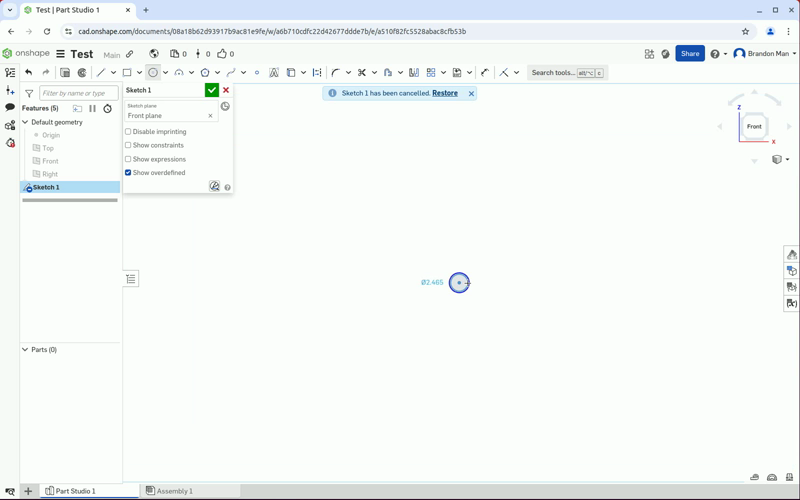
scroll(6)
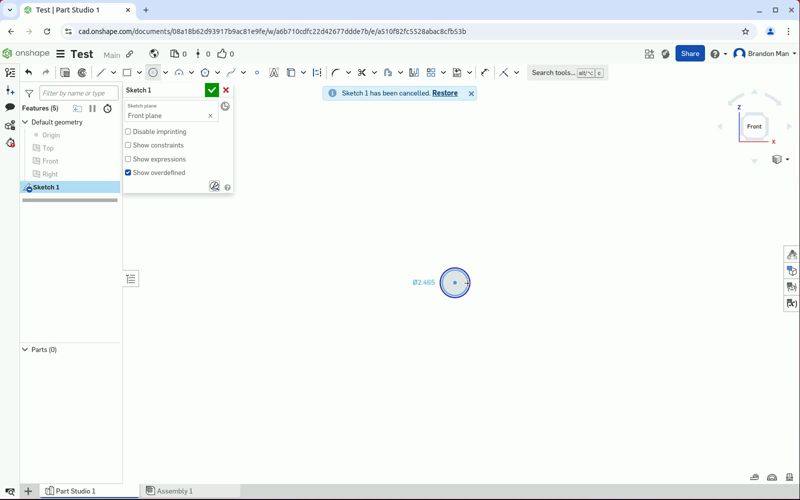
scroll(6)
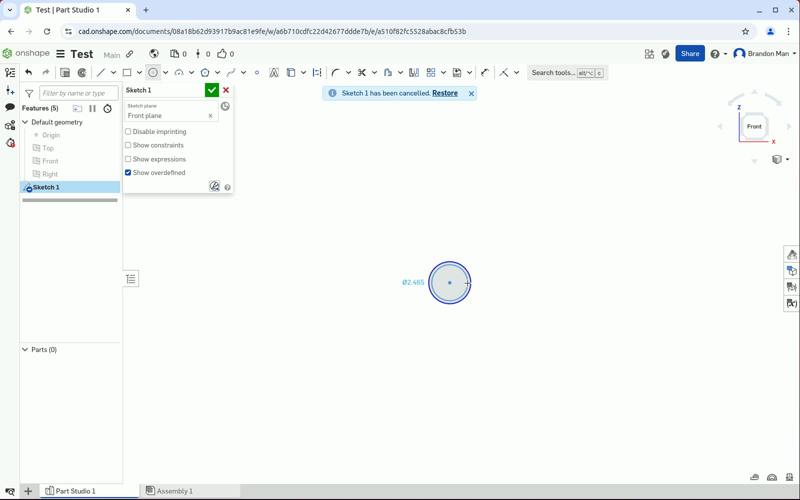
scroll(6)
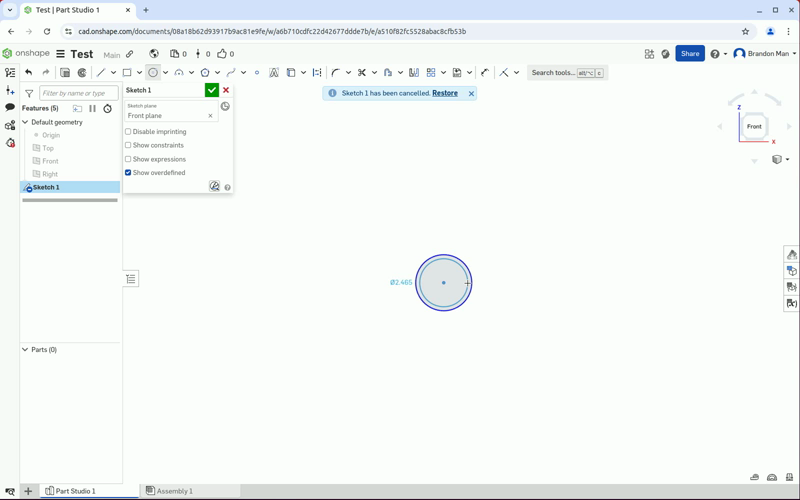
scroll(6)
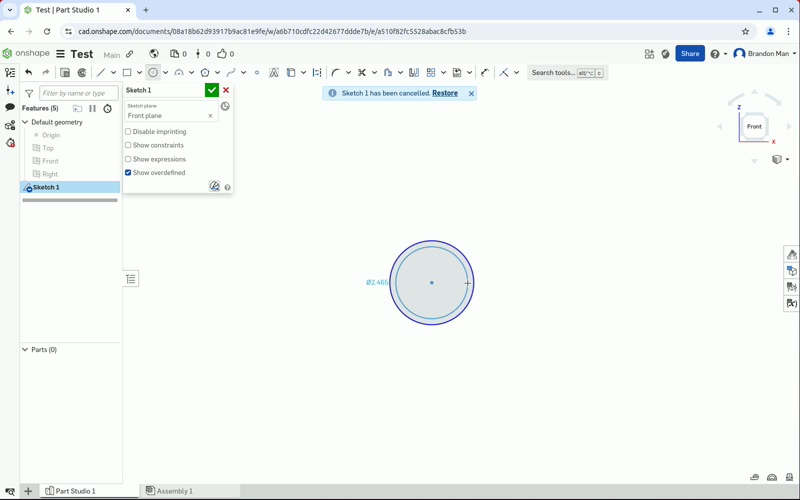
scroll(6)
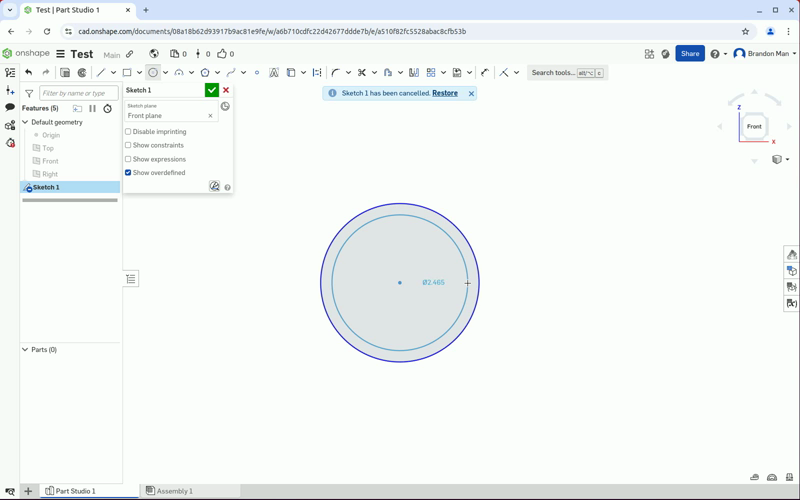
click(467, 282)
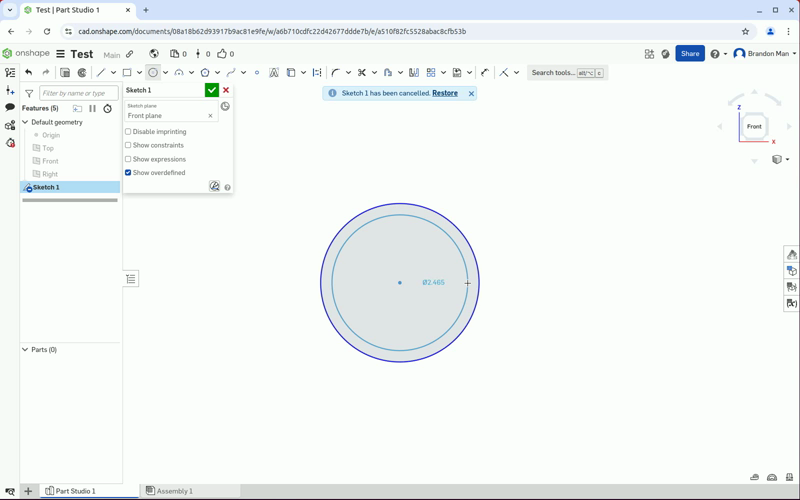
scroll(-6)
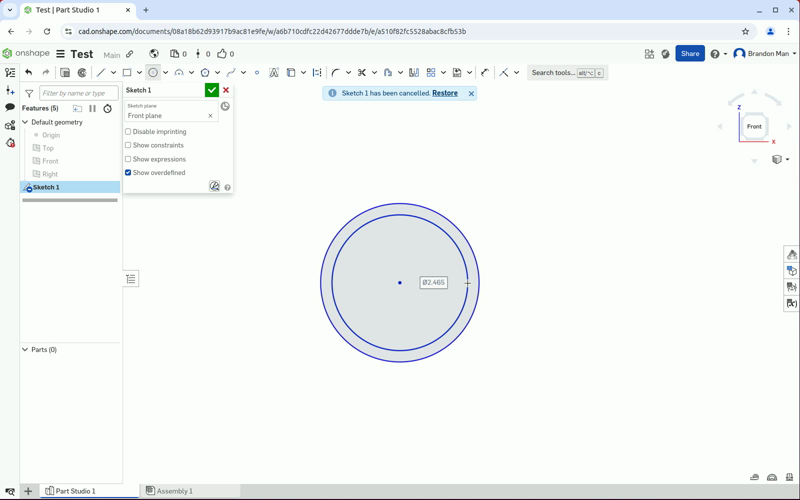
scroll(-6)
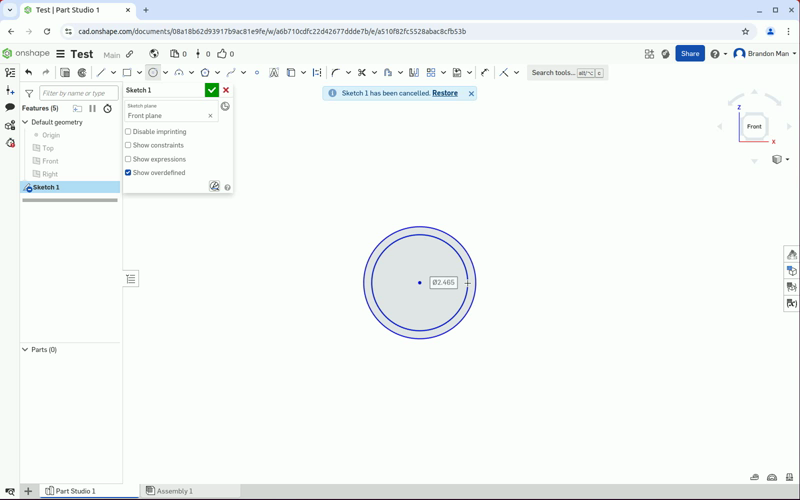
scroll(-6)
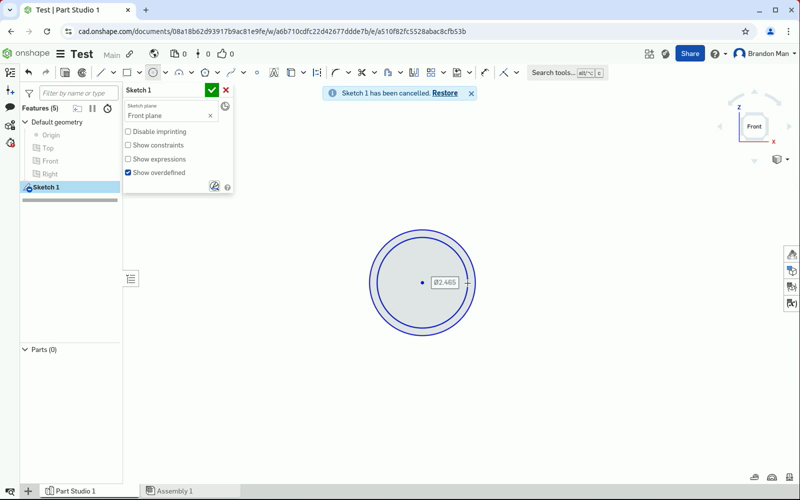
scroll(-6)
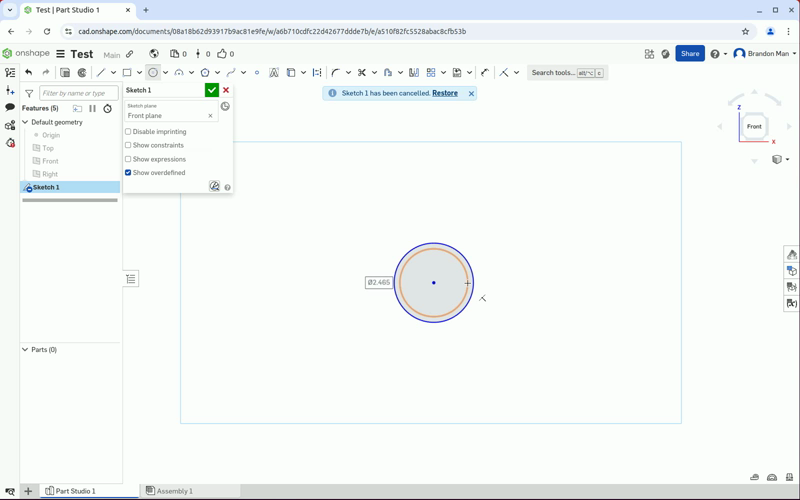
scroll(-6)
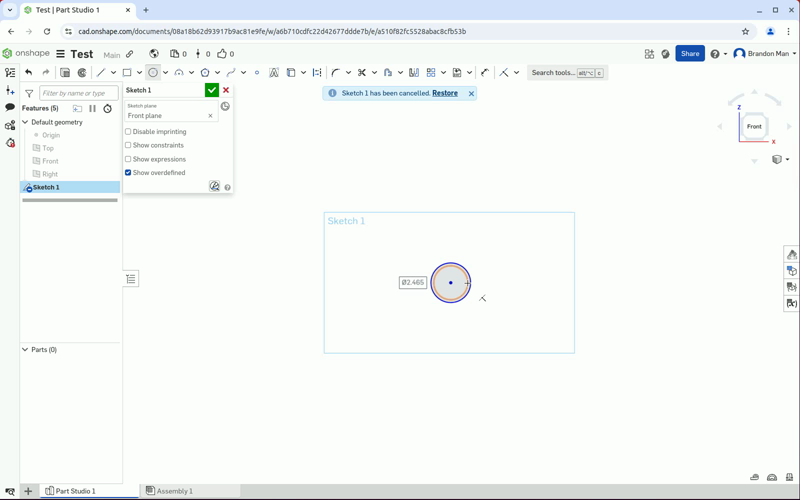
scroll(-6)
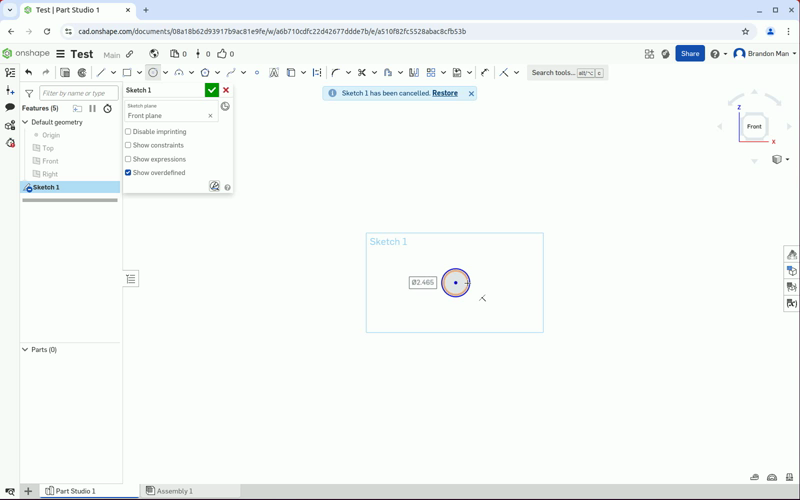
scroll(-6)
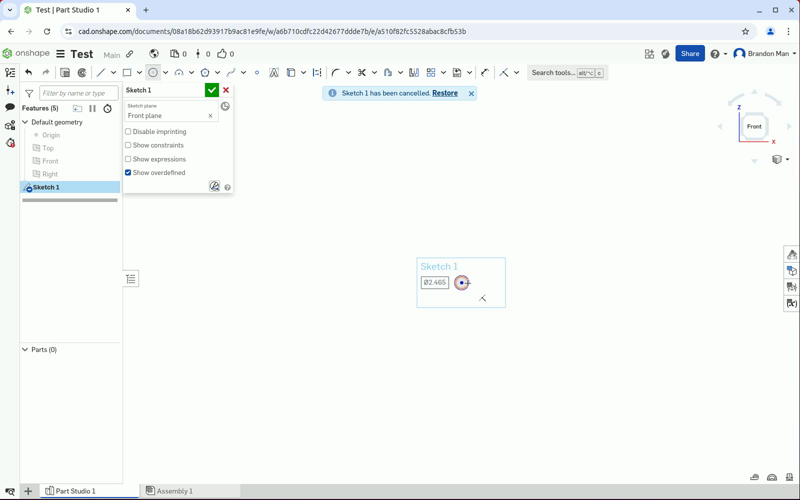
key(esc)
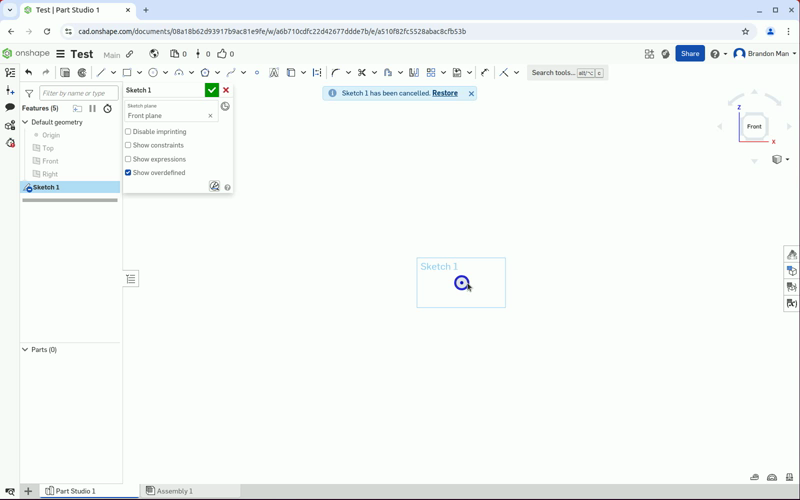
mouse_move(467, 286)
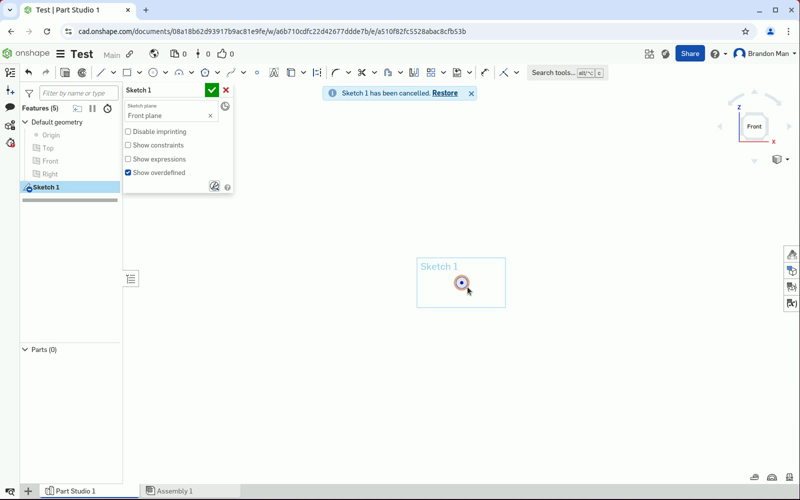
scroll(6)
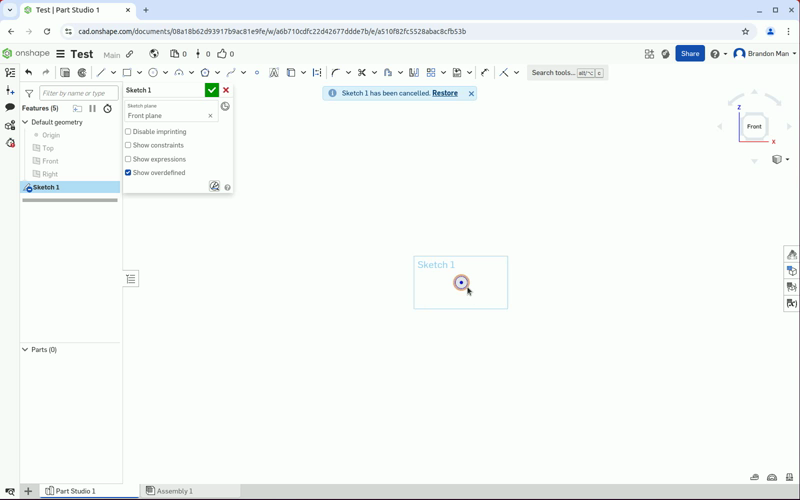
scroll(6)
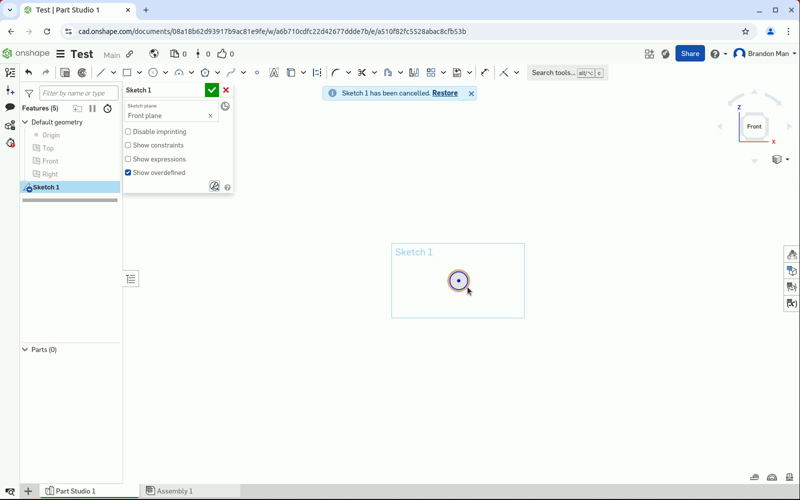
scroll(6)
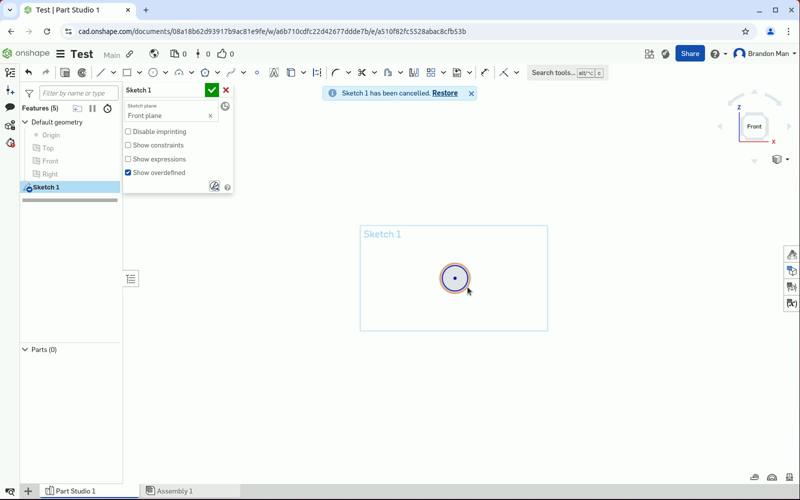
scroll(6)
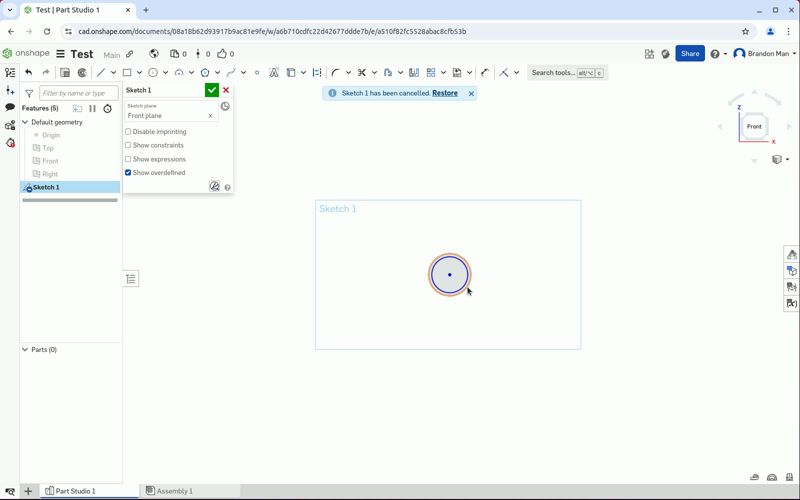
scroll(6)
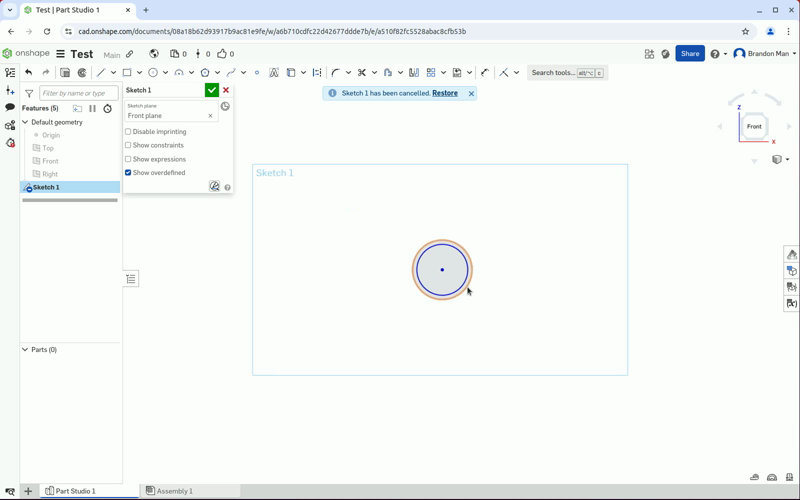
scroll(6)
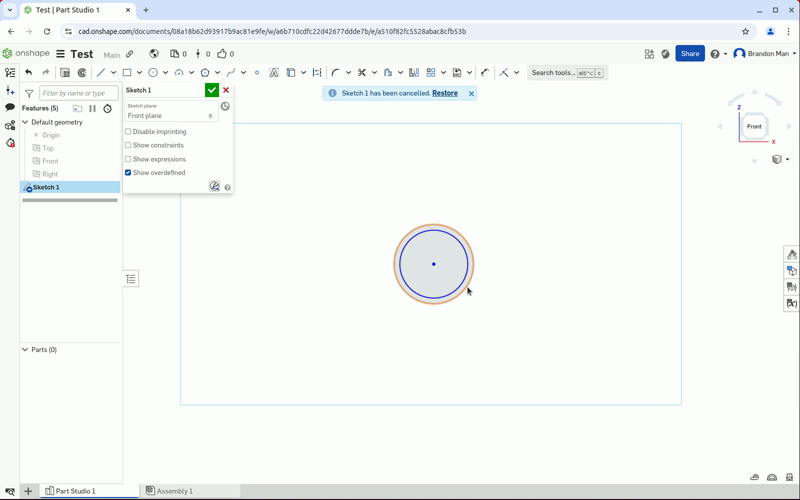
scroll(6)
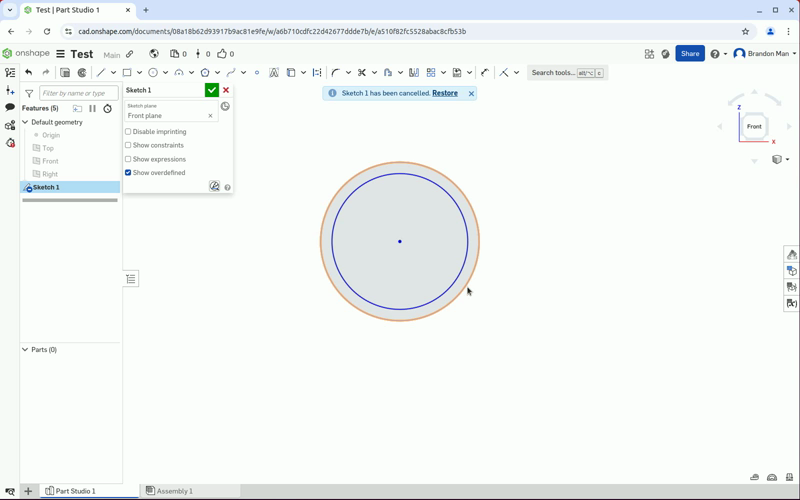
click(467, 286)
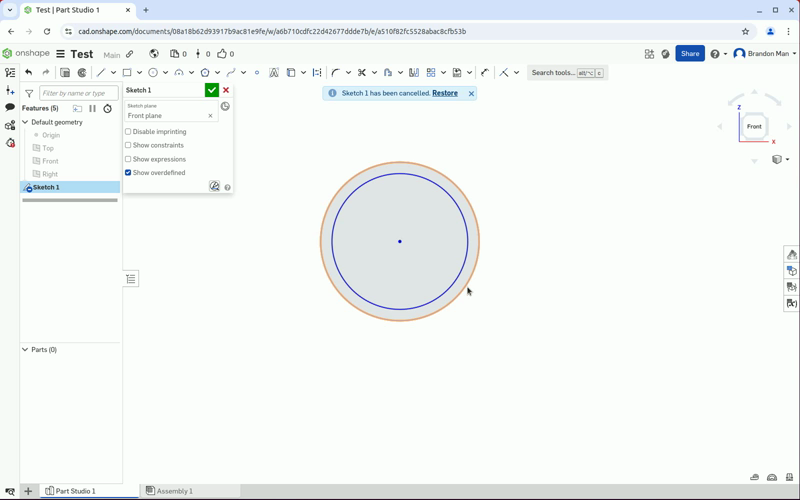
scroll(-6)
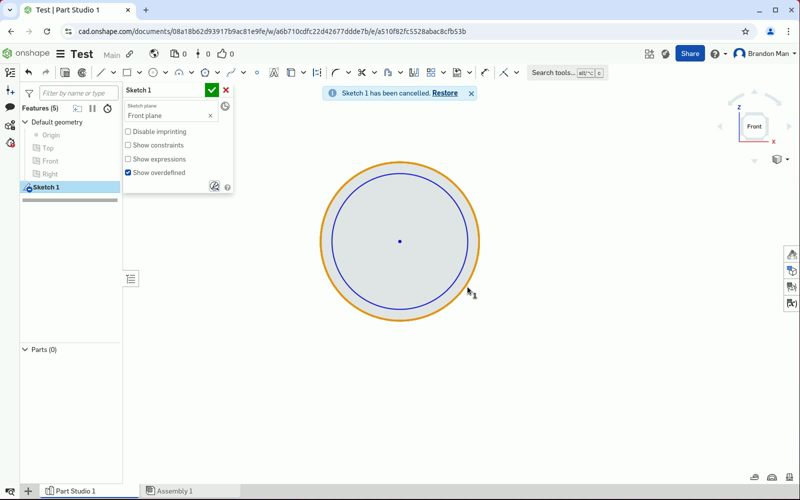
scroll(-6)
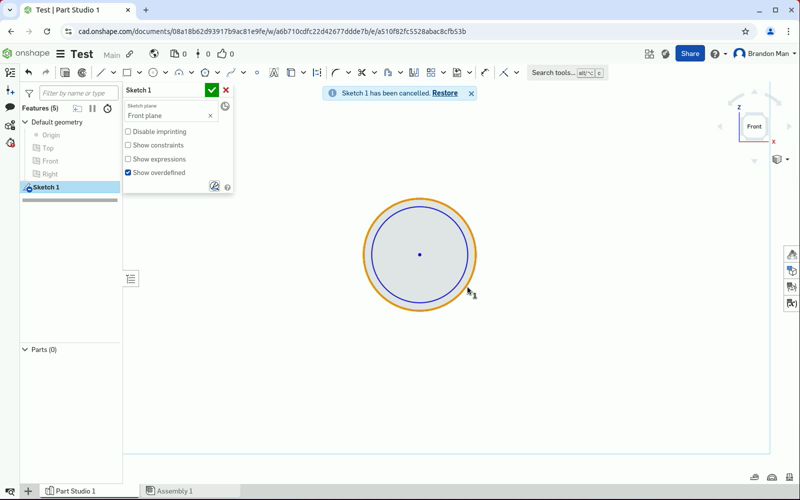
scroll(-6)
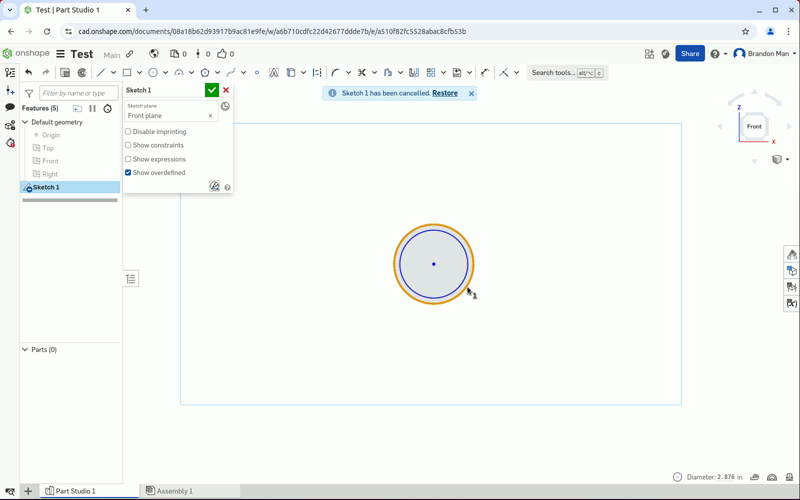
scroll(-6)
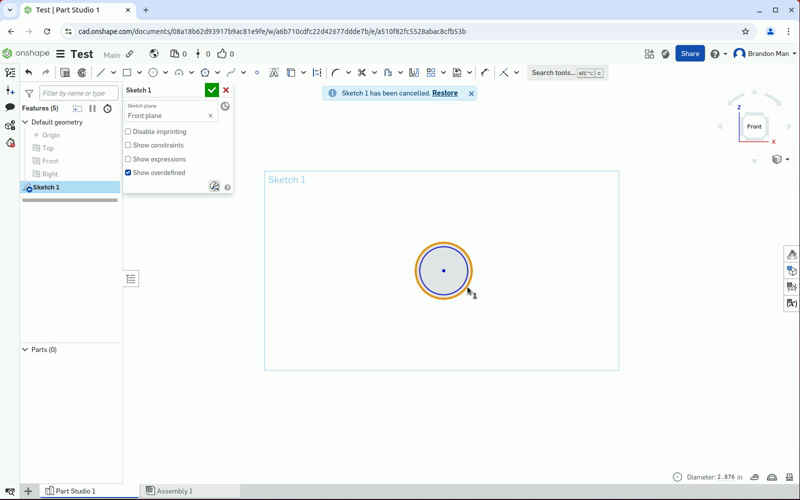
scroll(-6)
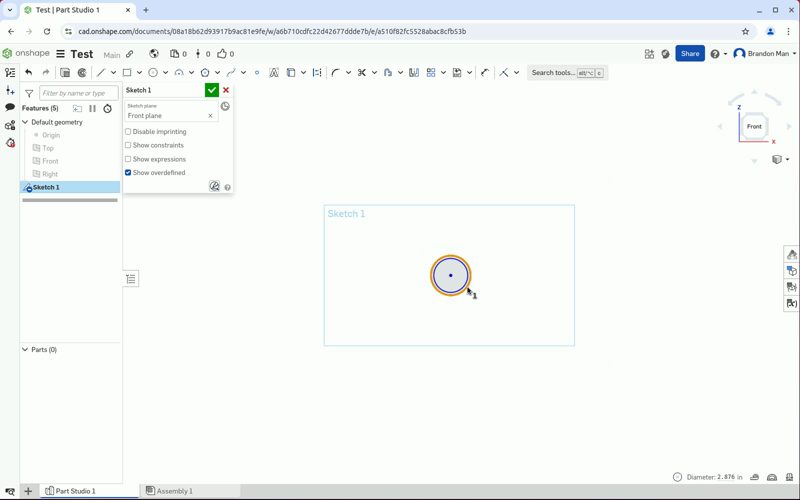
scroll(-6)
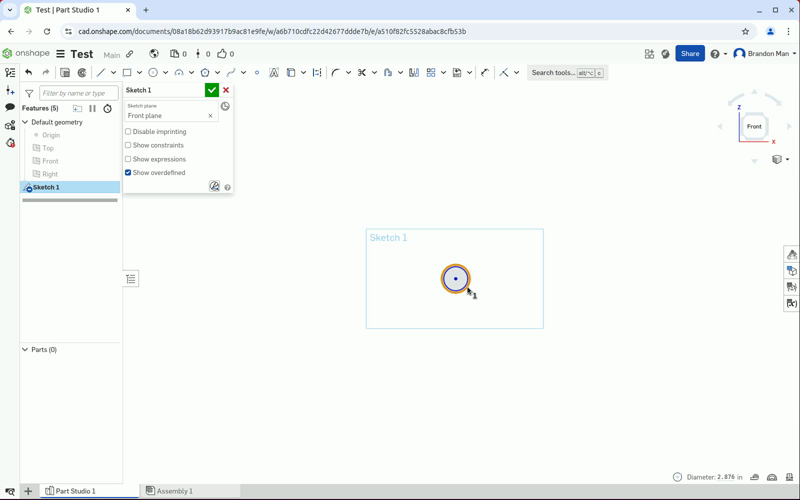
scroll(-6)
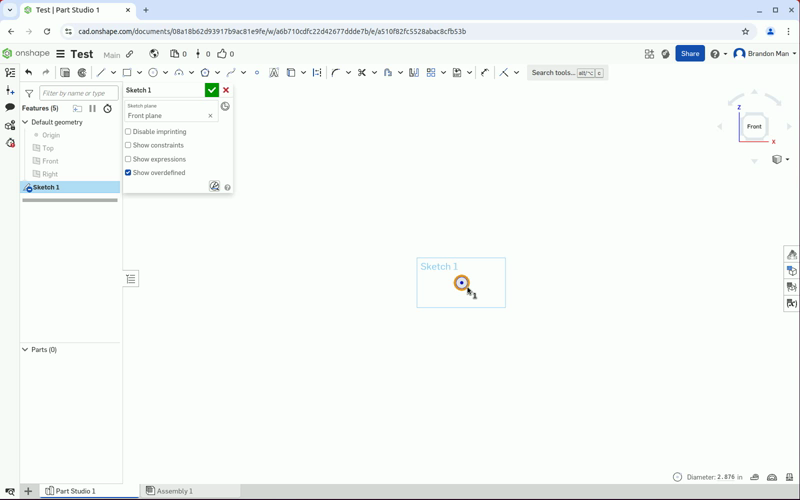
mouse_move(73, 352)
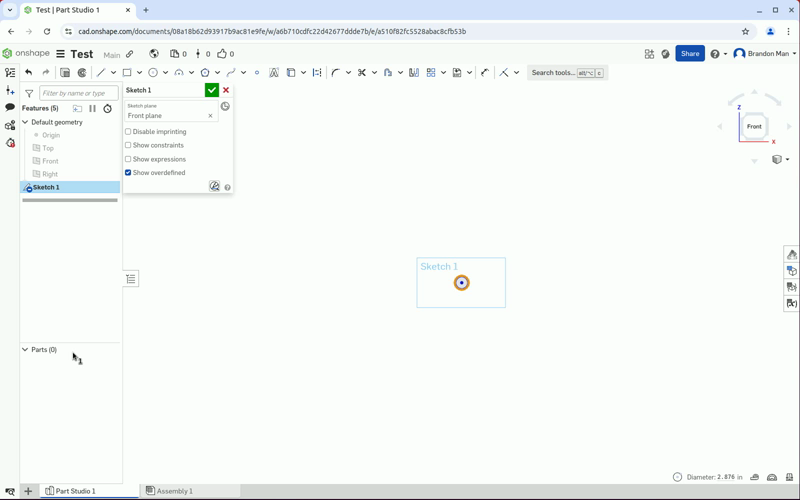
key(shift+y)
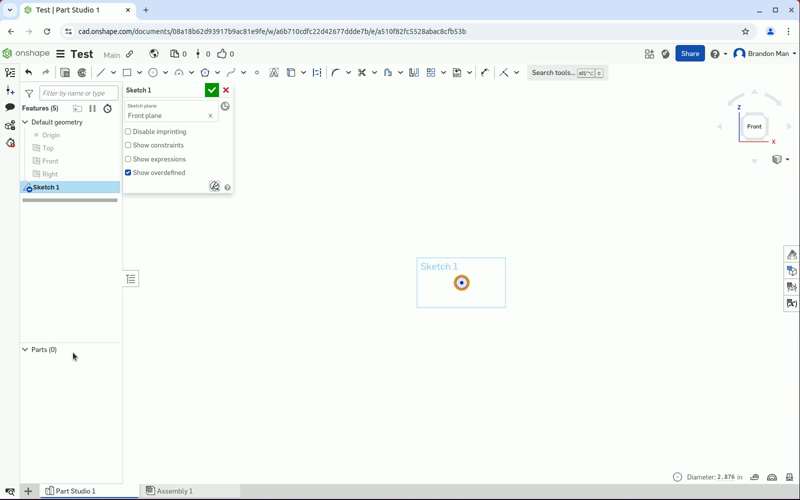
key(shift+e)
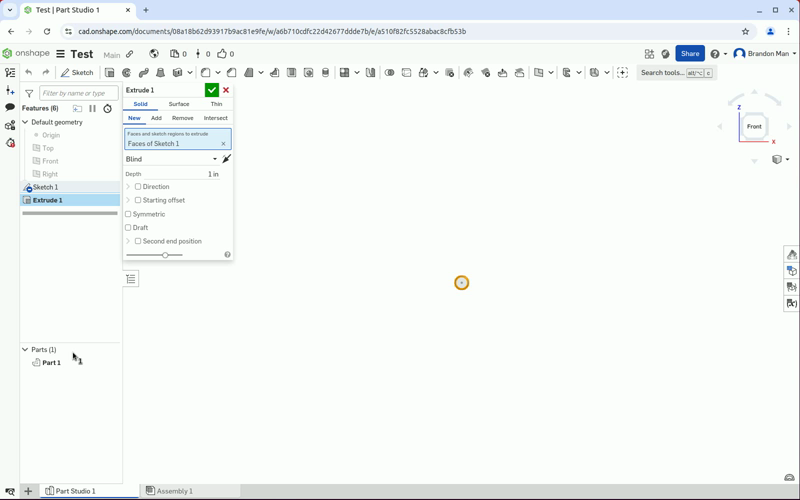
mouse_move(143, 106)
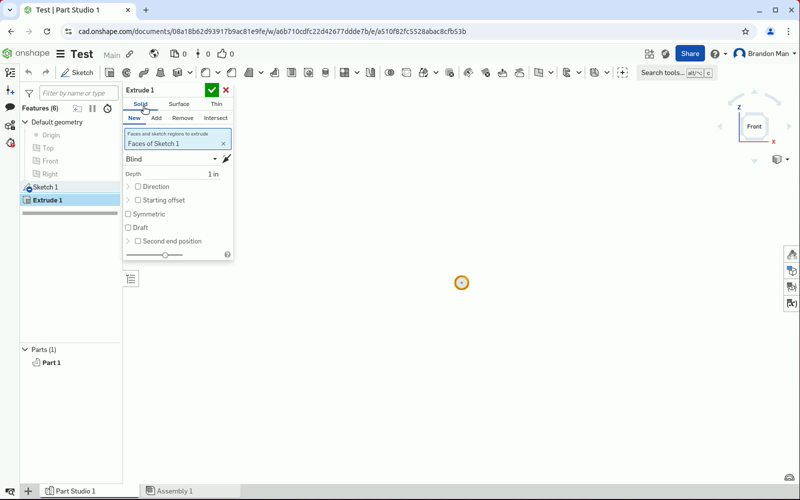
click(143, 106)
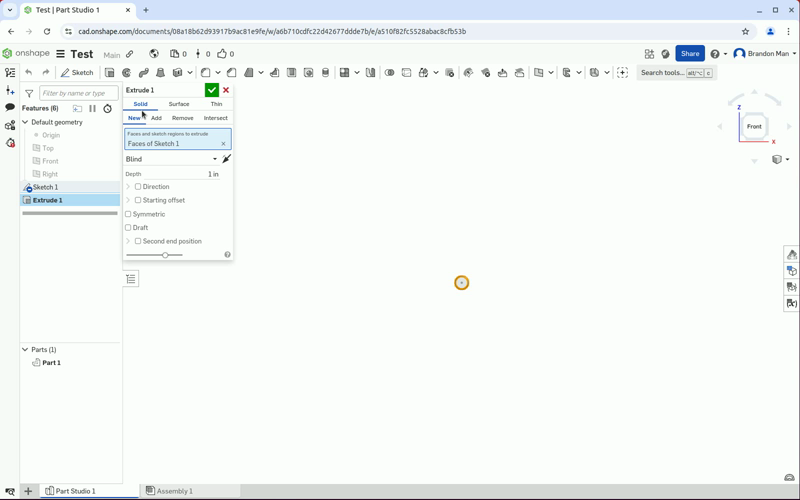
mouse_move(137, 120)
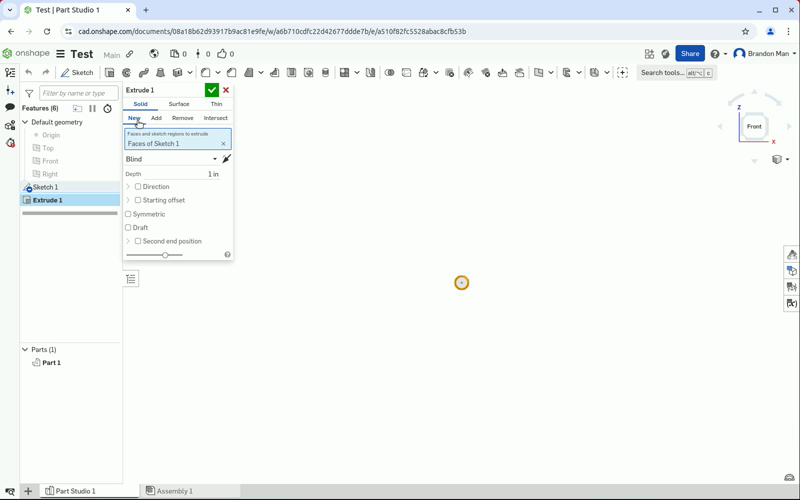
click(137, 120)
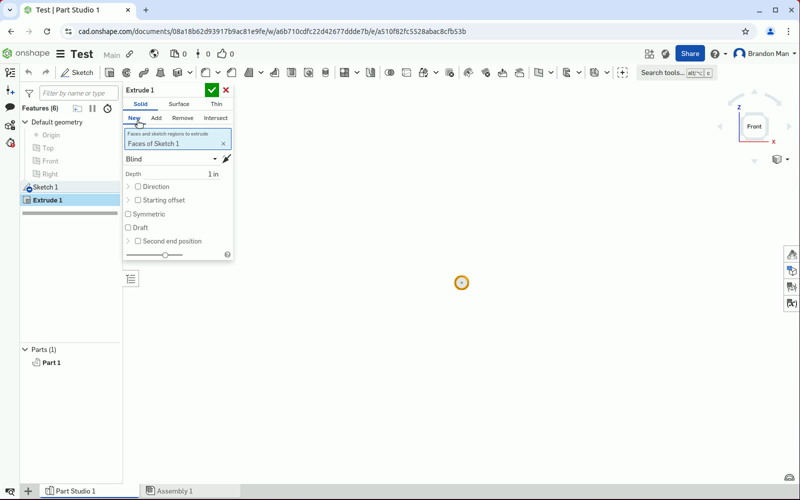
key(tab, 4)
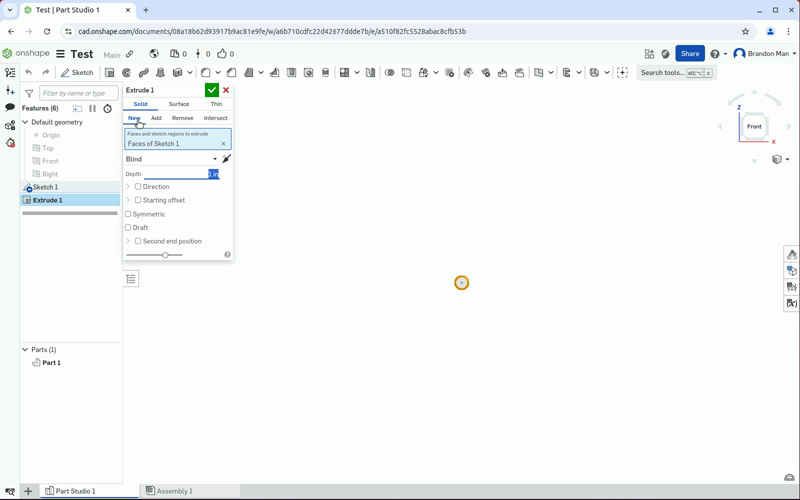
text(2.166)
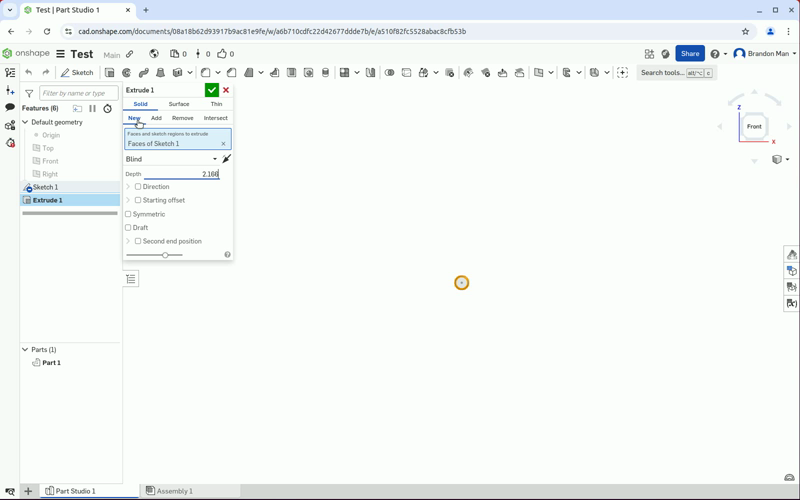
key(enter)
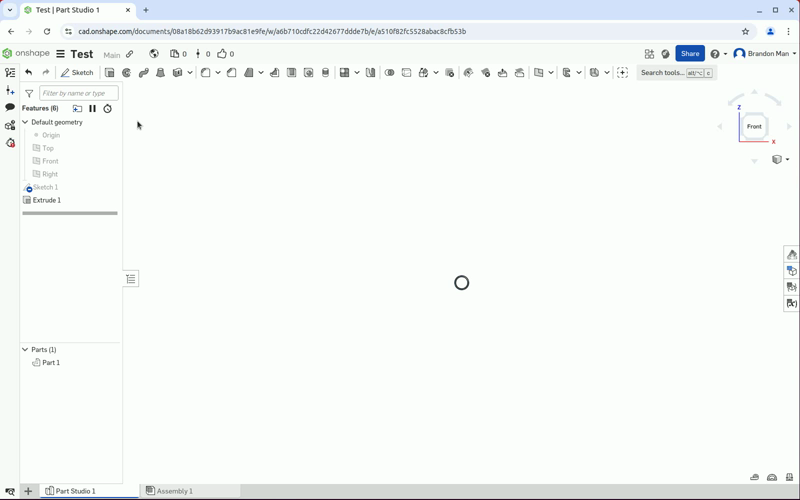
key(shift+h)
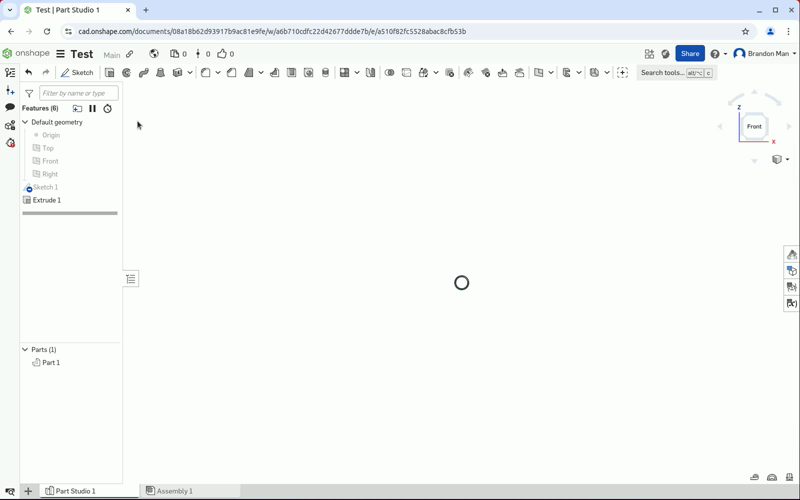
key(shift+h)
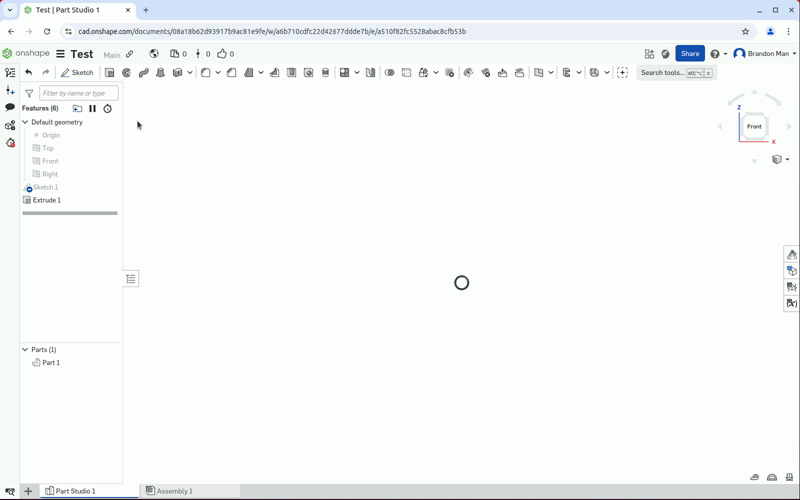
mouse_move(73, 189)
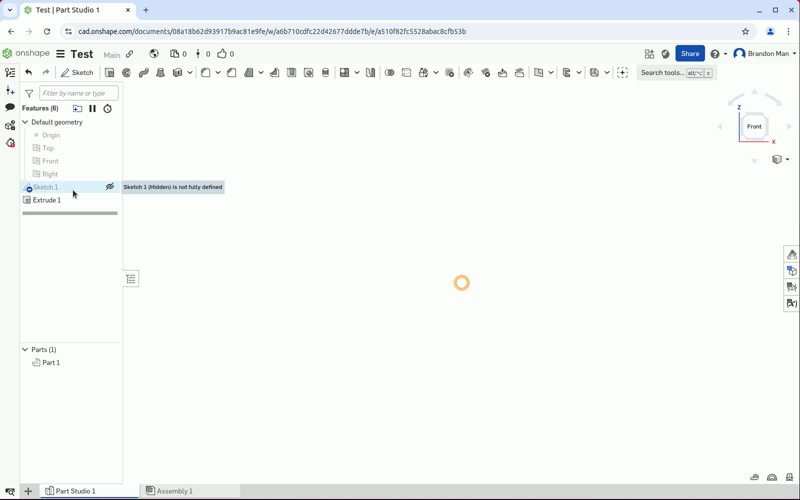
click(73, 189)
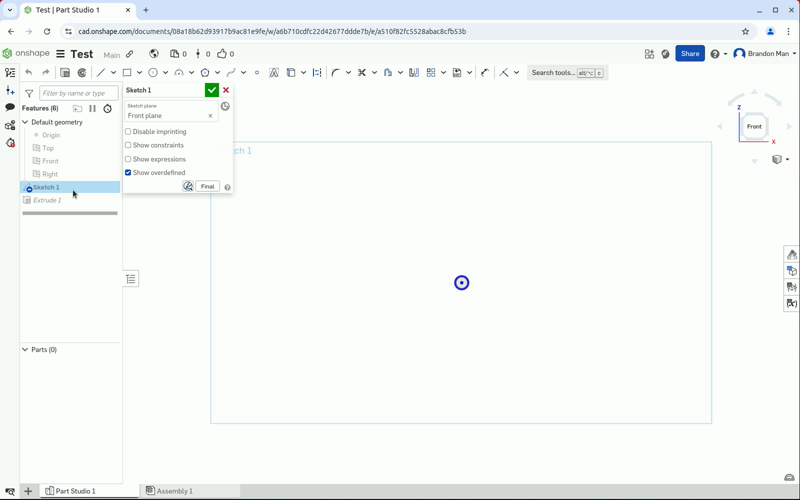
mouse_move(229, 92)
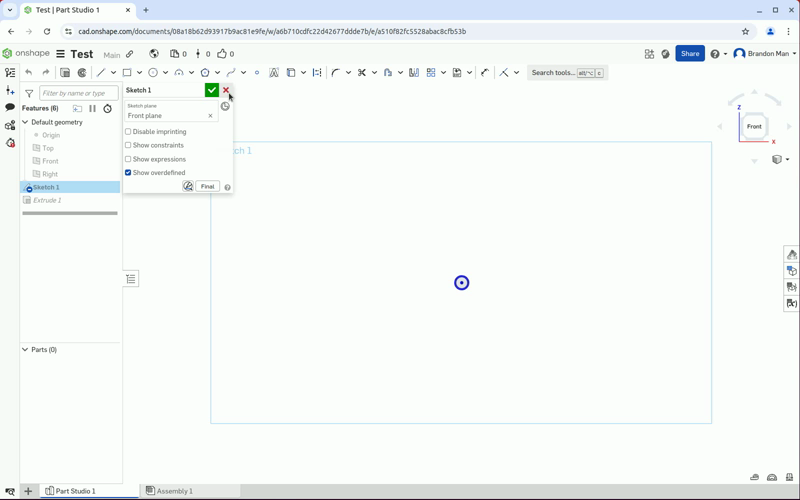
click(229, 92)
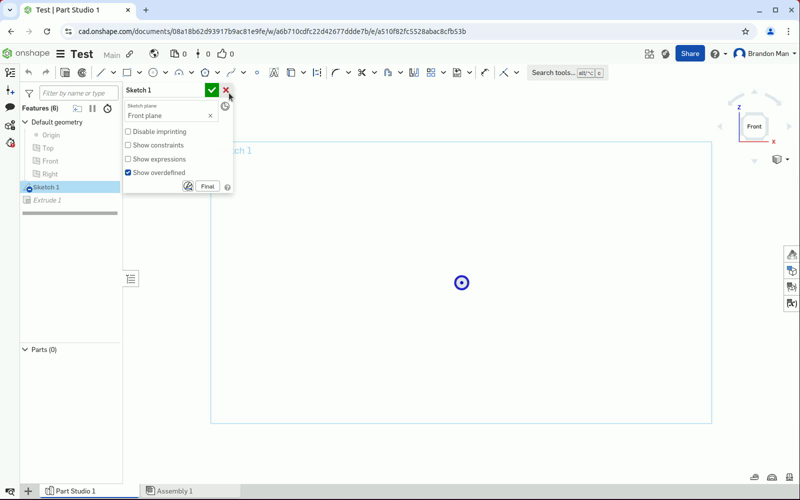
key(shift+s)
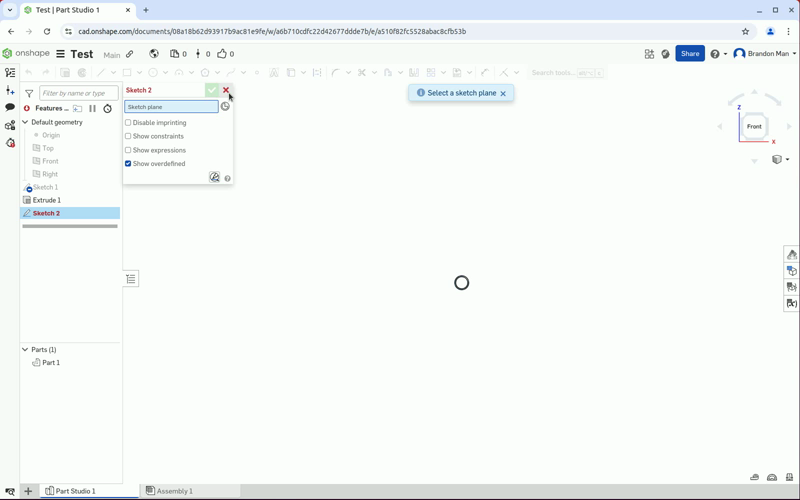
mouse_move(73, 163)
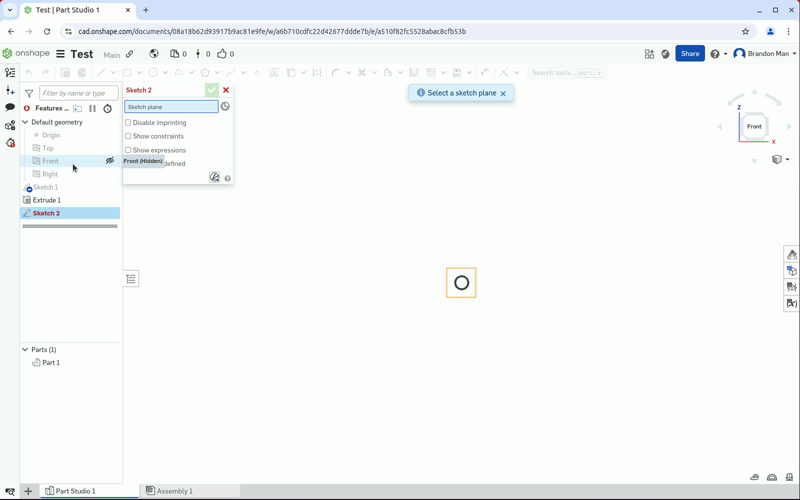
click(73, 163)
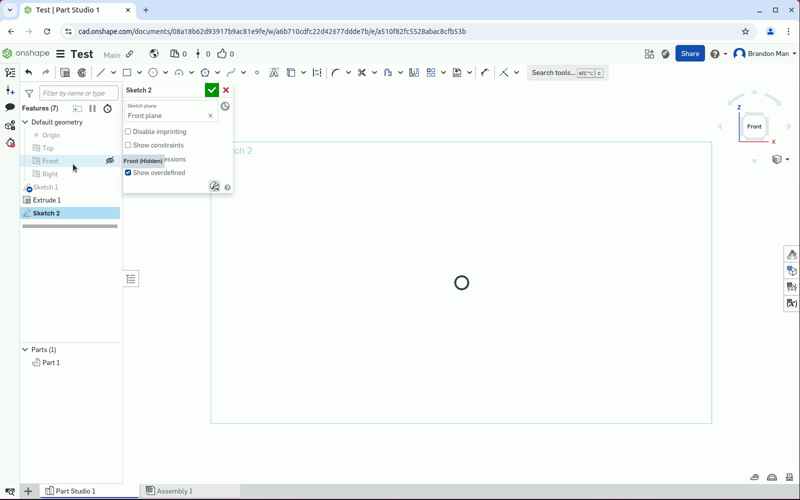
mouse_move(73, 352)
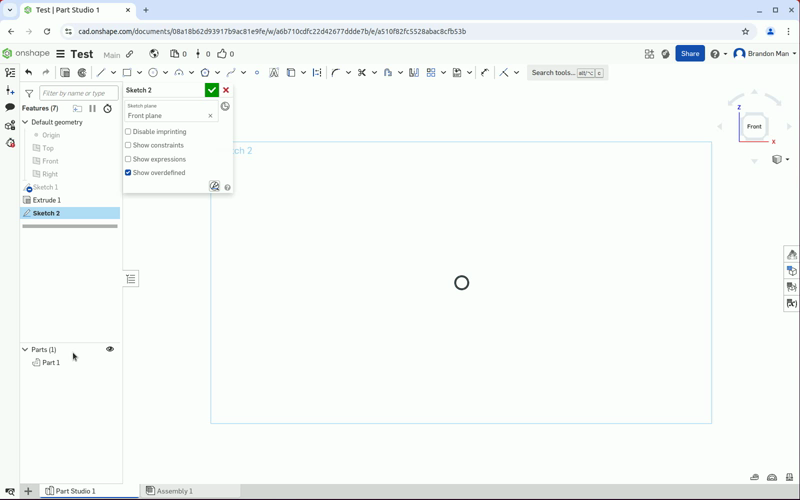
key(y)
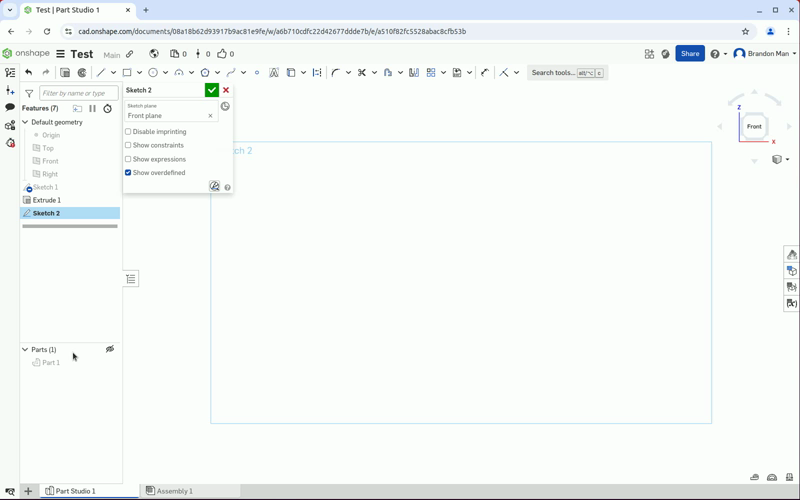
key(l)
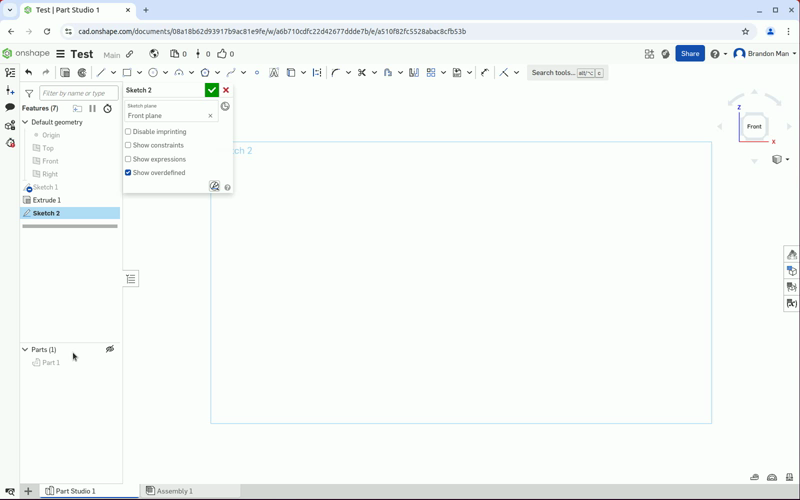
key_down(shift)
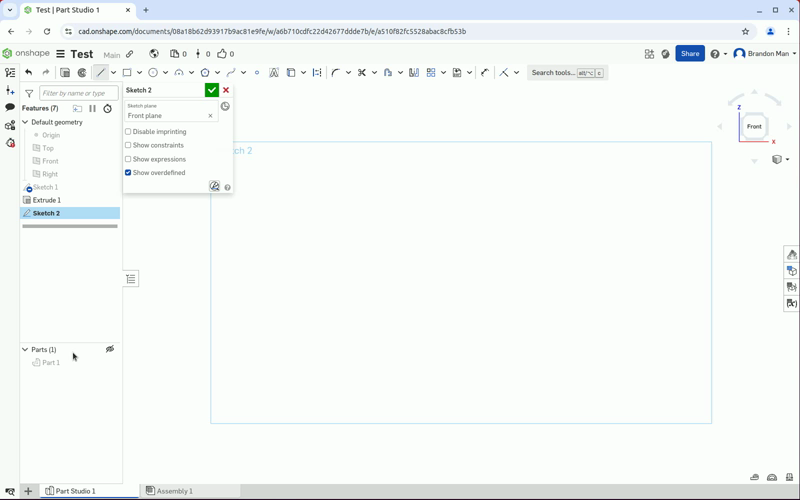
mouse_move(460, 288)
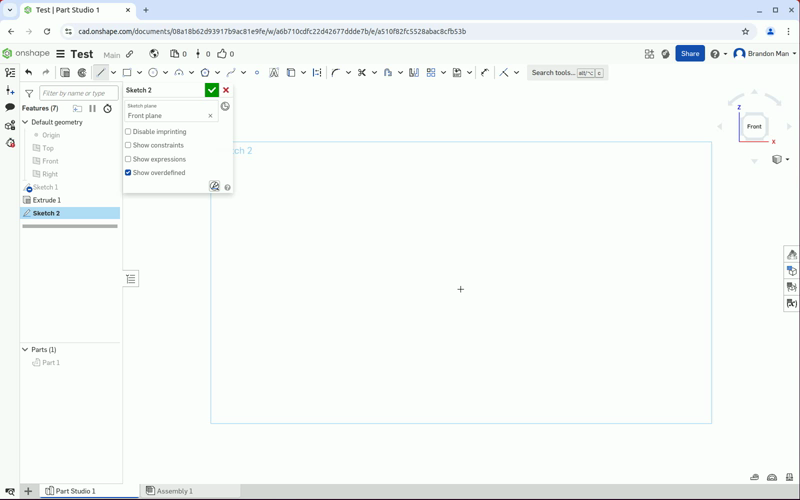
click(460, 288)
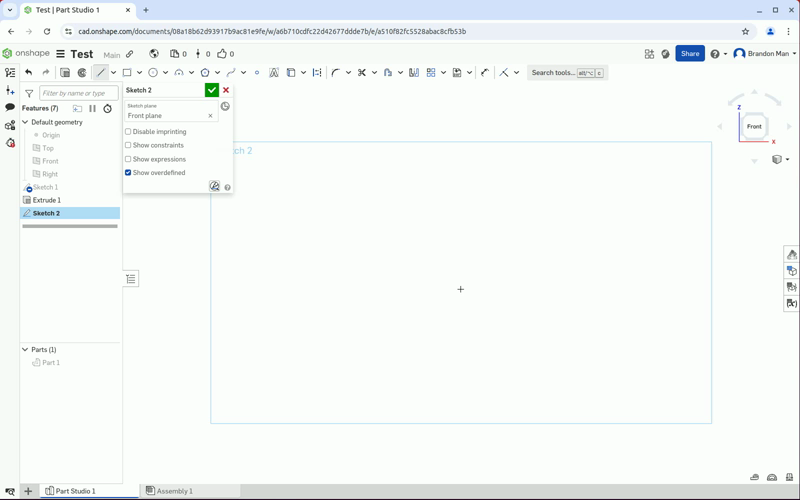
key_up(shift)
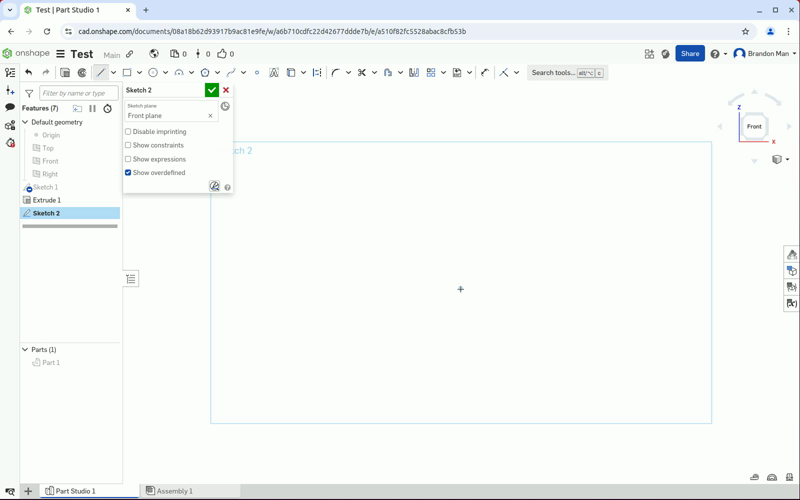
key_down(shift)
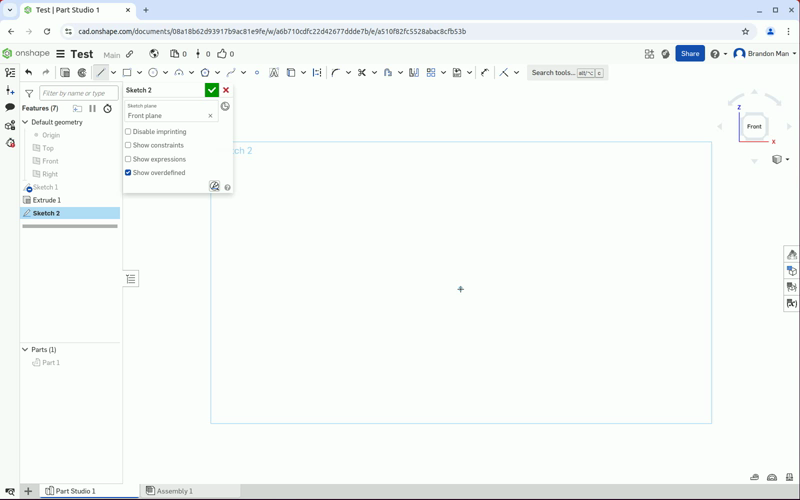
mouse_move(567, 288)
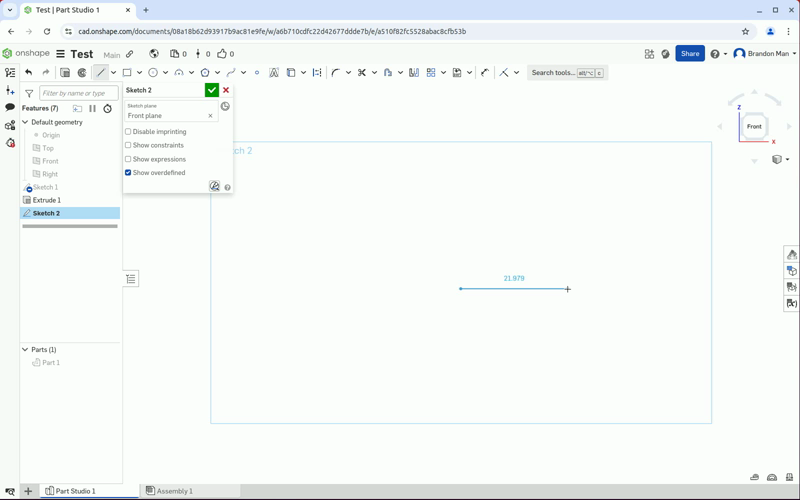
click(567, 288)
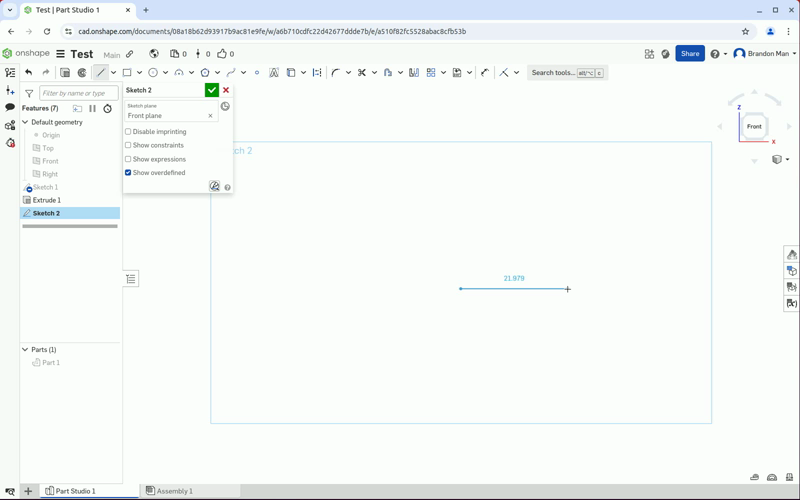
key_up(shift)
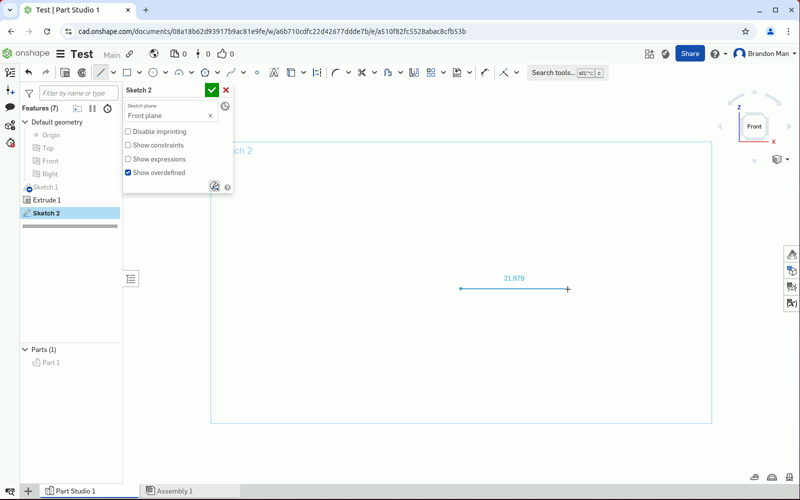
key(esc)
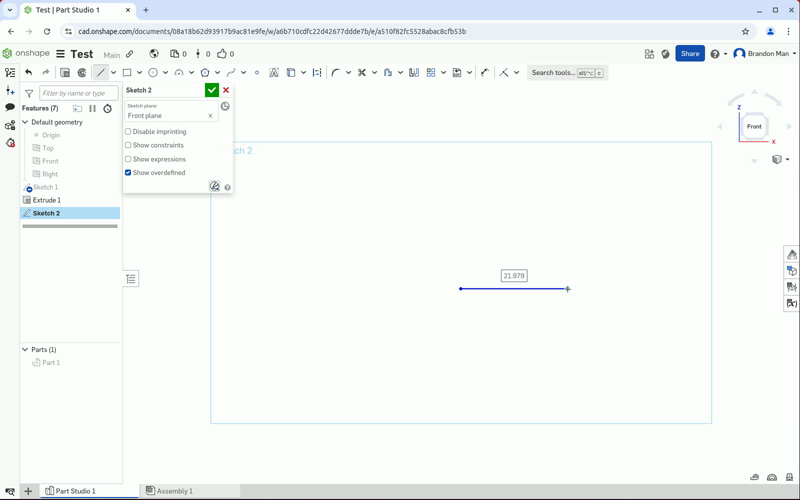
key(a)
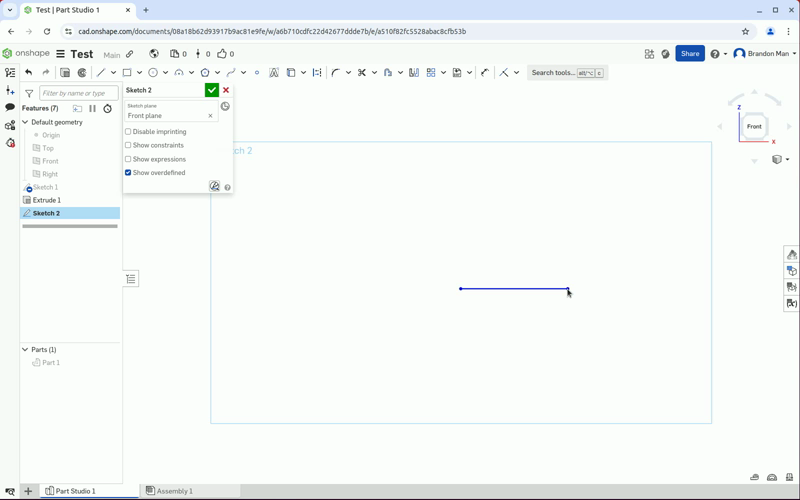
mouse_move(567, 288)
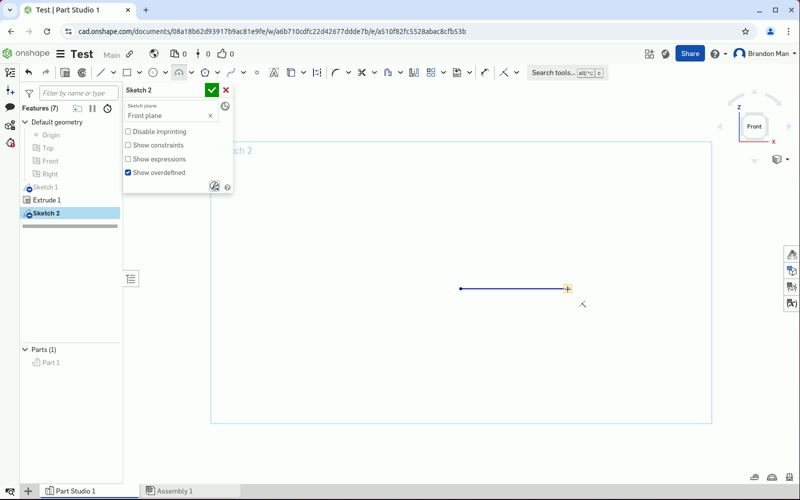
click(567, 288)
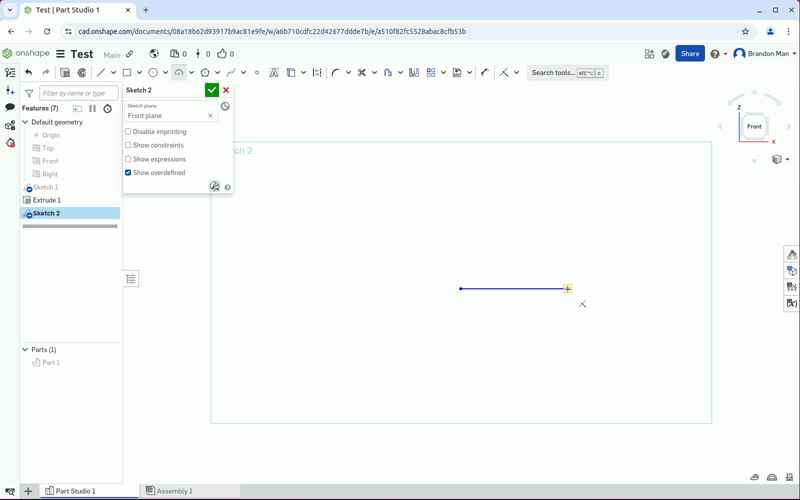
key_down(shift)
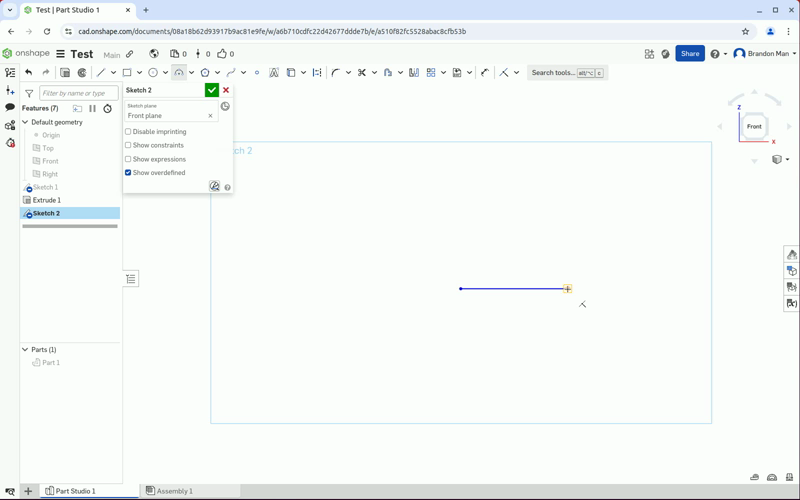
mouse_move(567, 276)
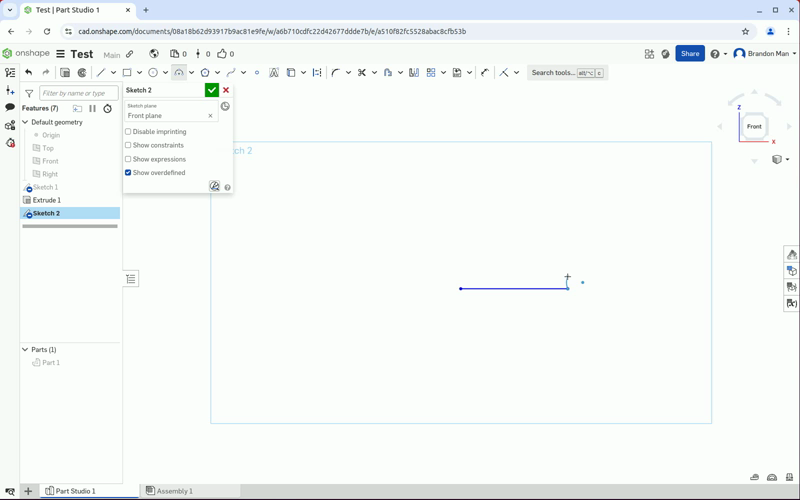
click(567, 276)
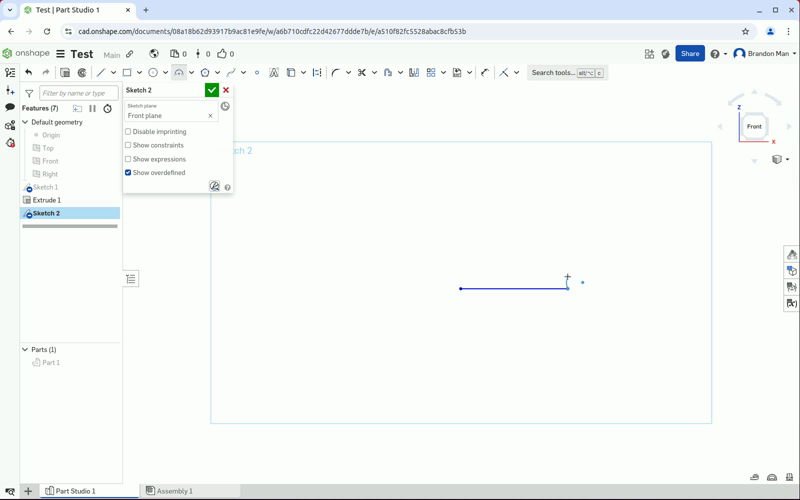
mouse_move(561, 282)
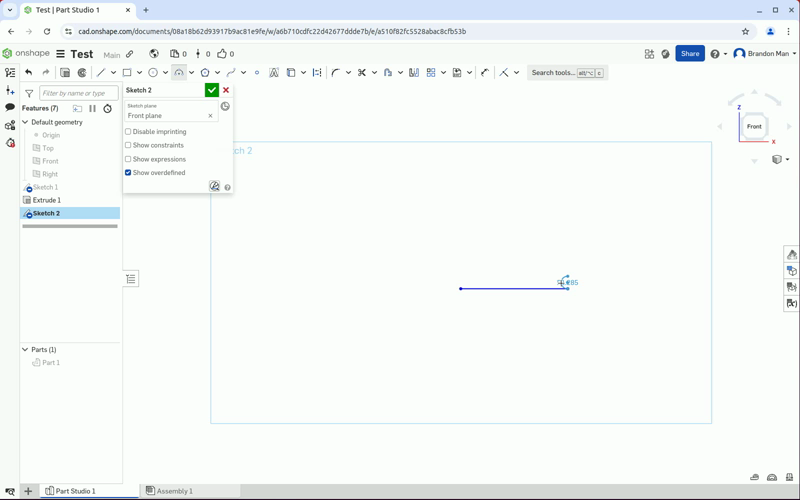
click(561, 282)
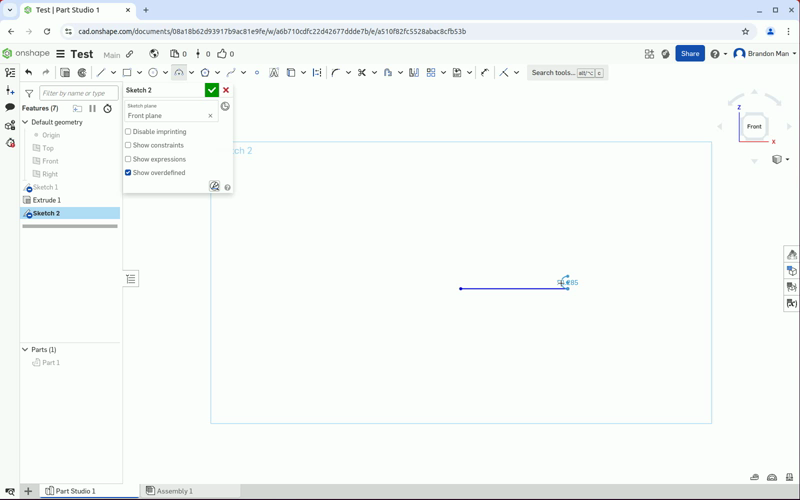
key_up(shift)
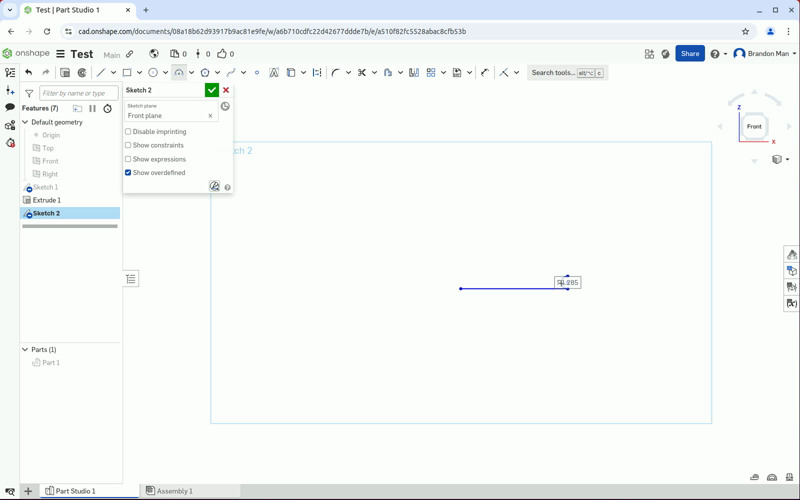
key(esc)
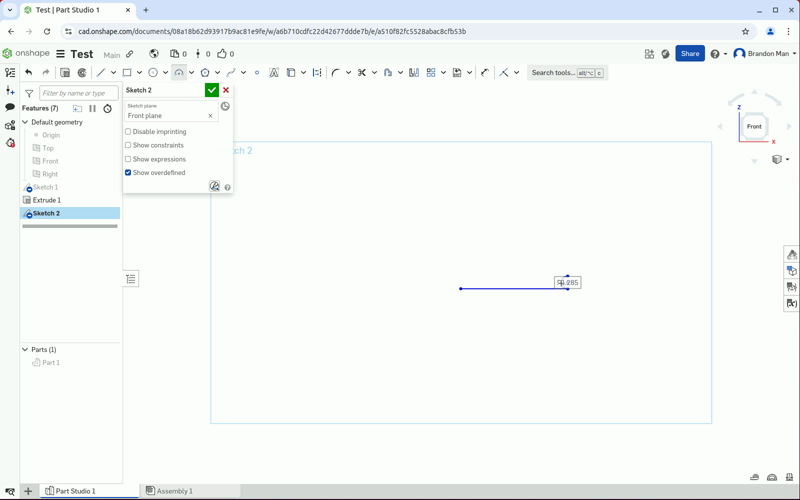
key(l)
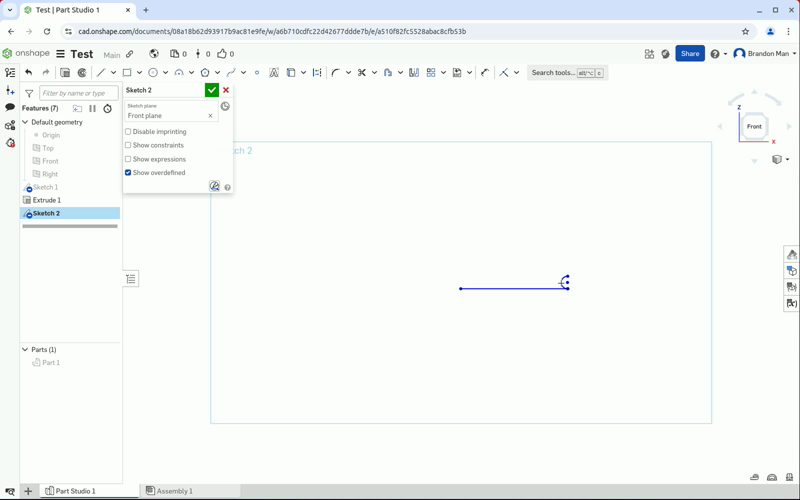
mouse_move(567, 276)
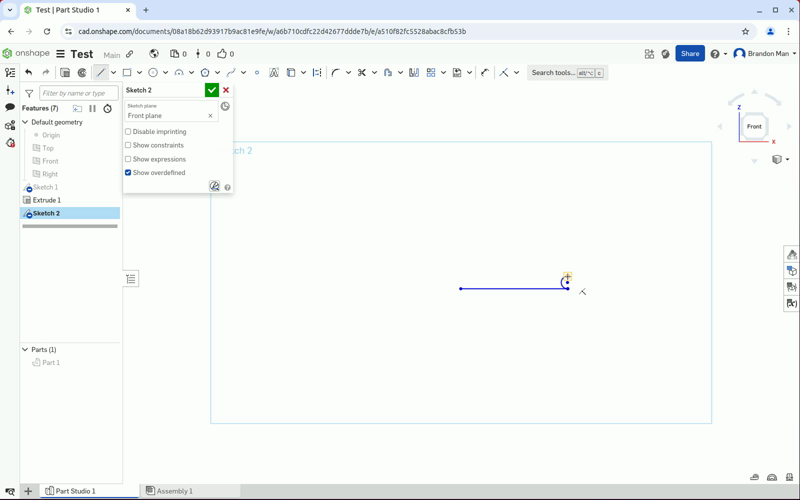
click(567, 276)
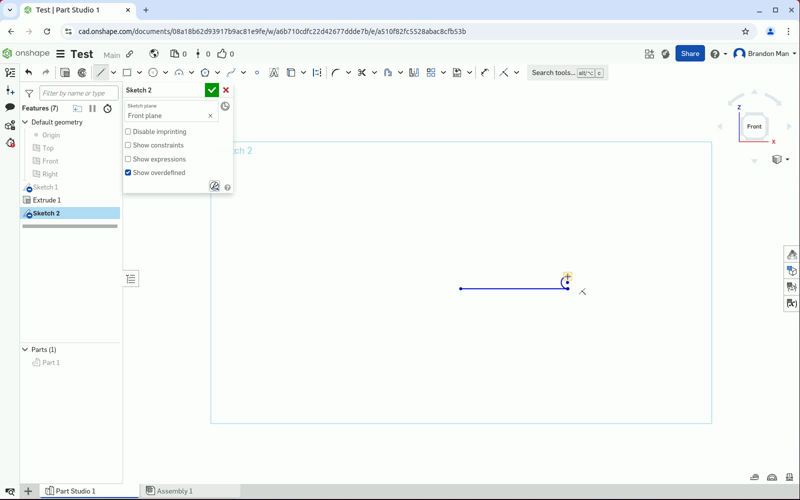
key_down(shift)
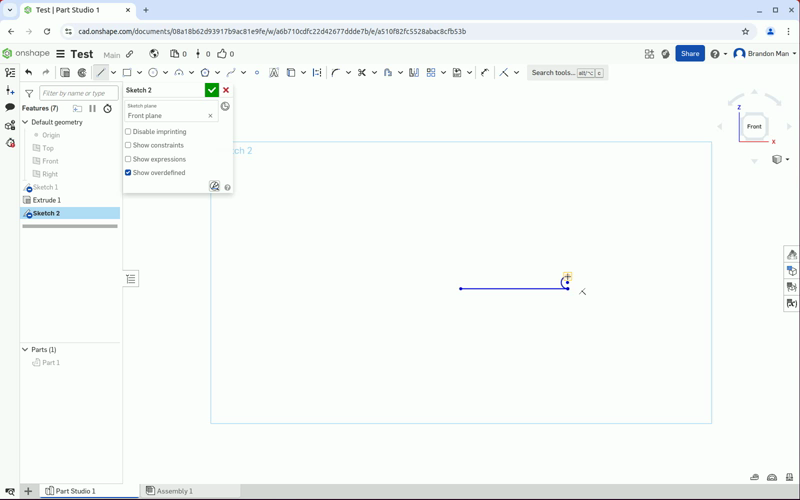
mouse_move(460, 276)
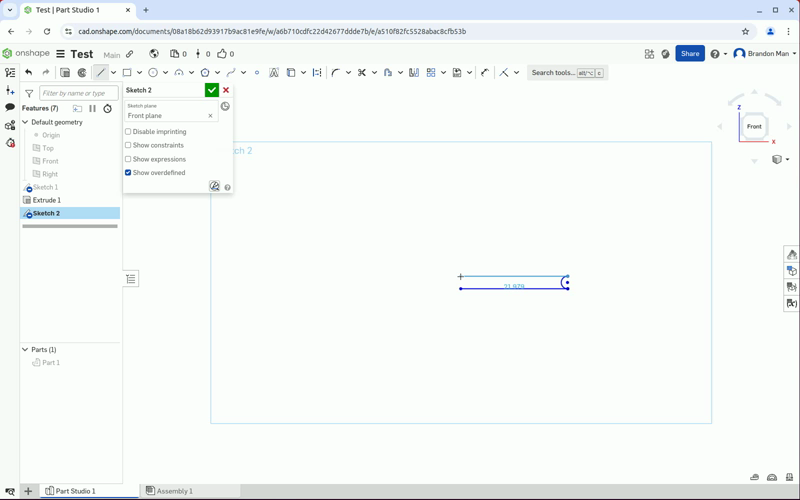
click(460, 276)
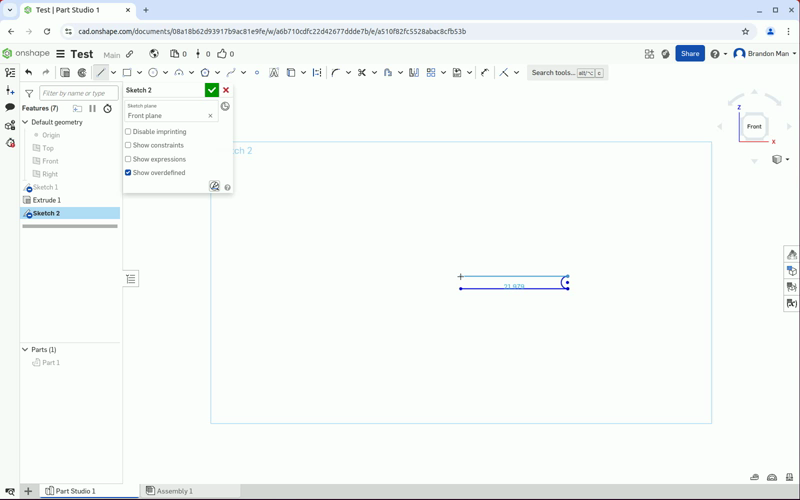
key_up(shift)
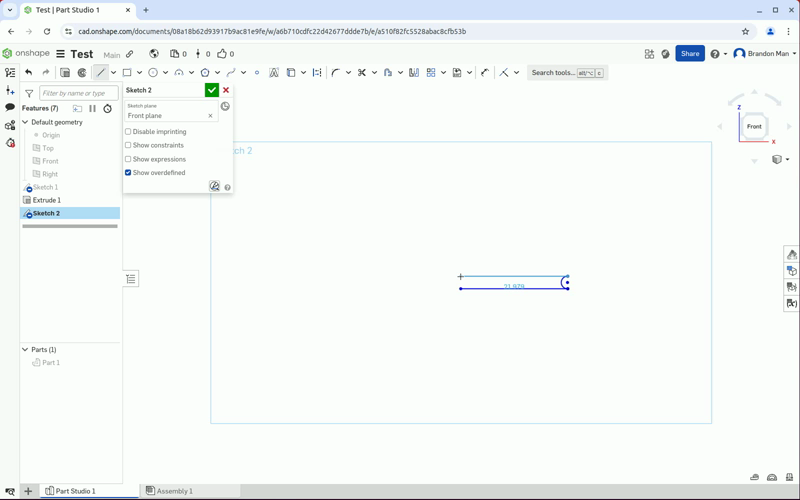
key(esc)
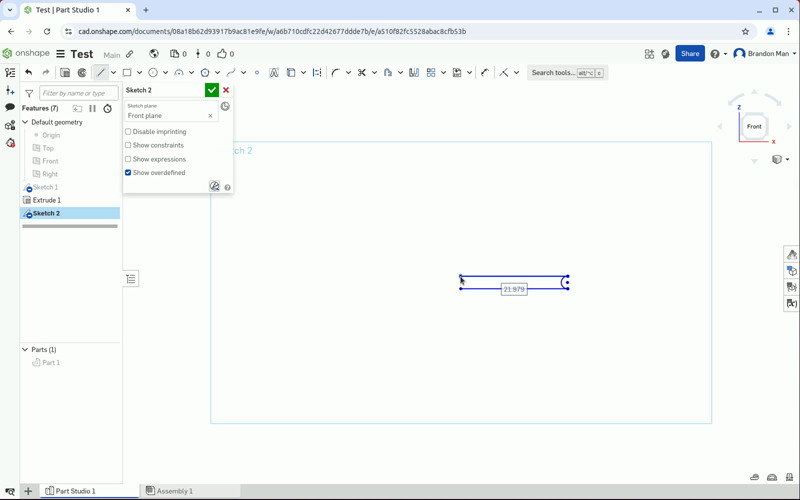
key(a)
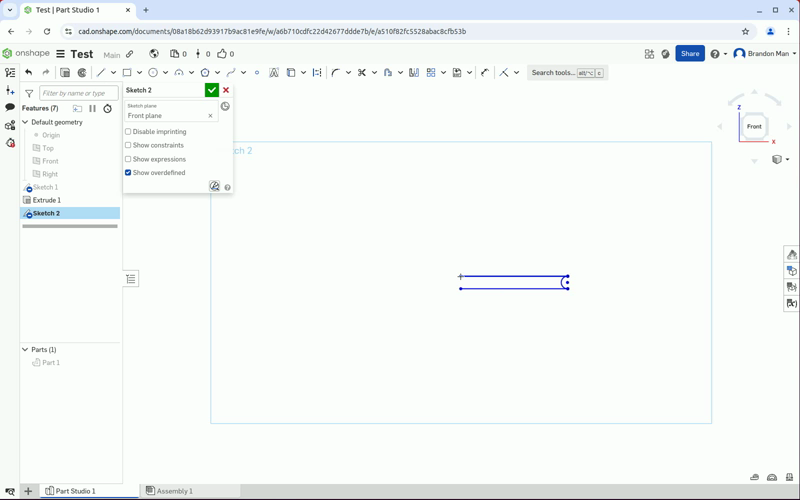
mouse_move(460, 276)
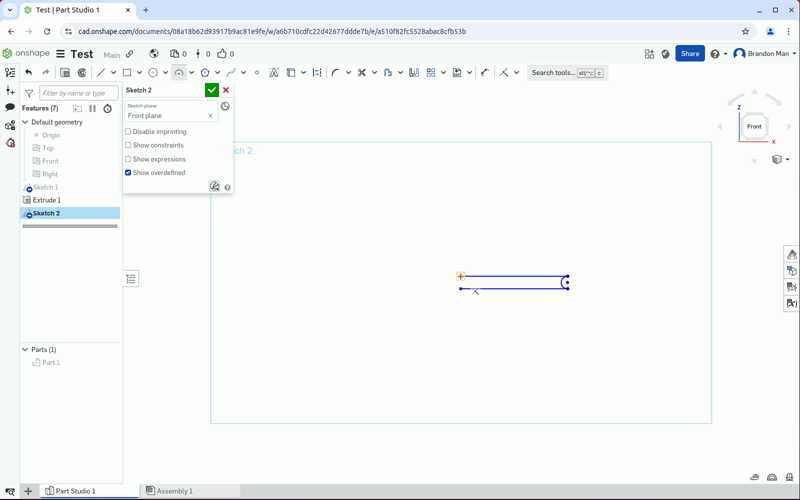
click(460, 276)
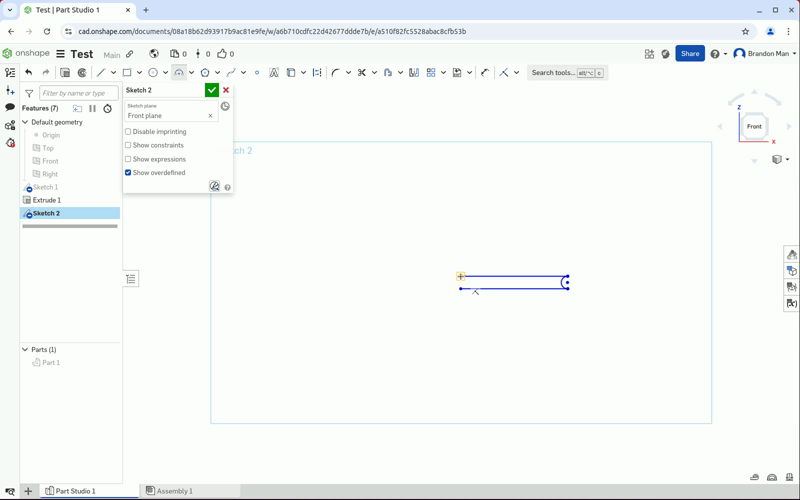
mouse_move(460, 288)
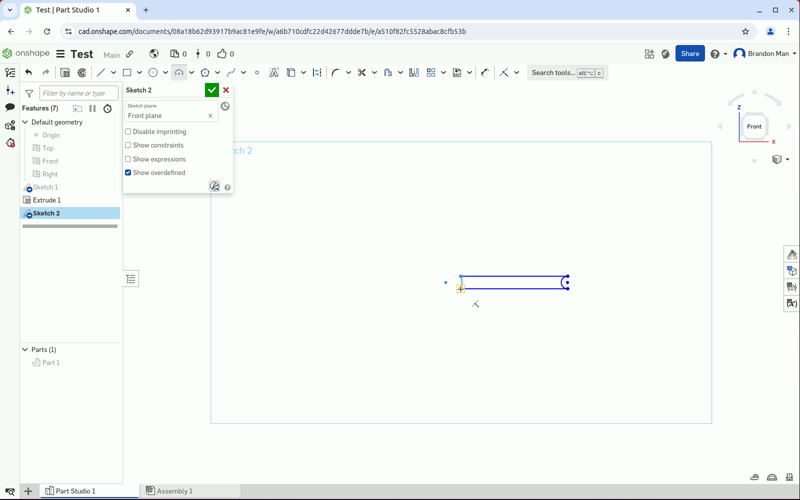
click(460, 288)
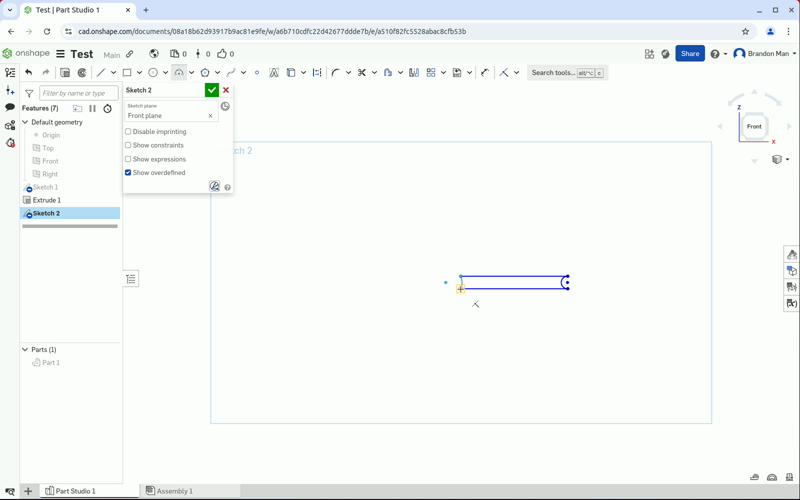
key_down(shift)
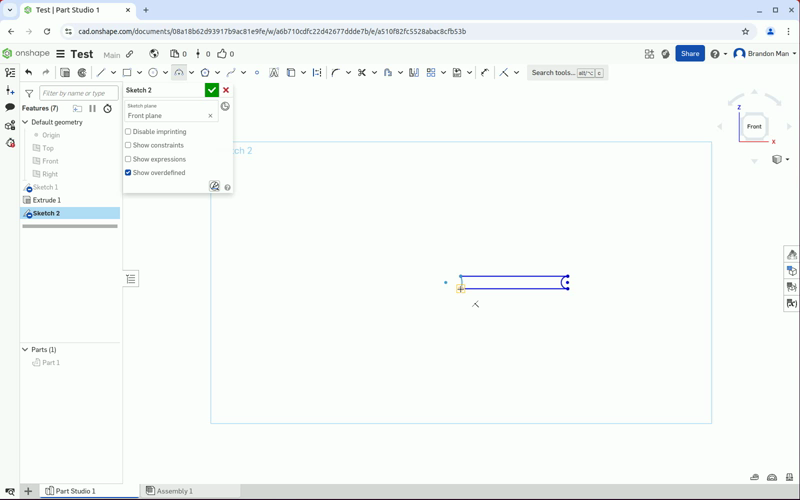
mouse_move(467, 282)
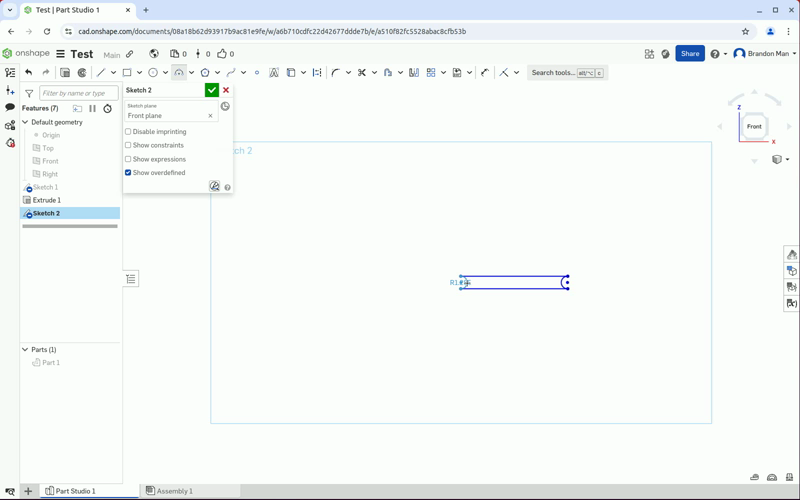
click(467, 282)
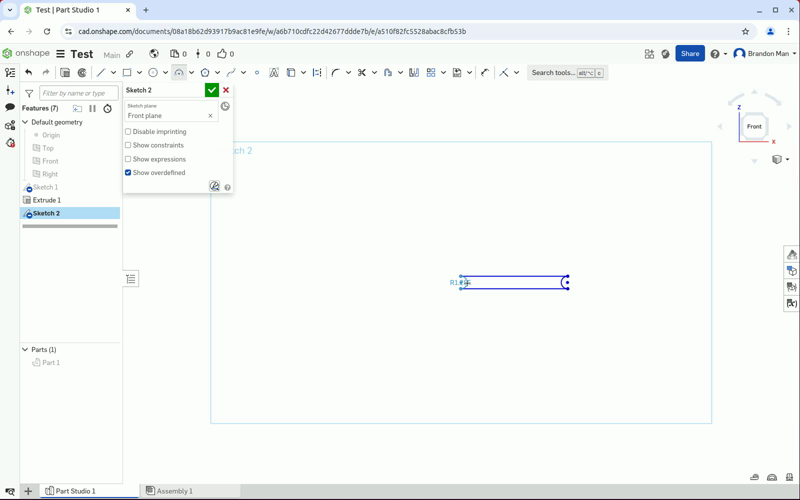
key_up(shift)
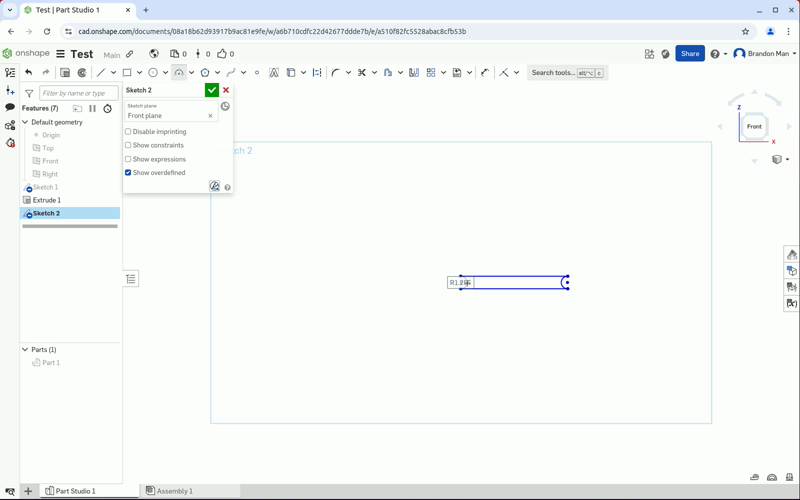
key(esc)
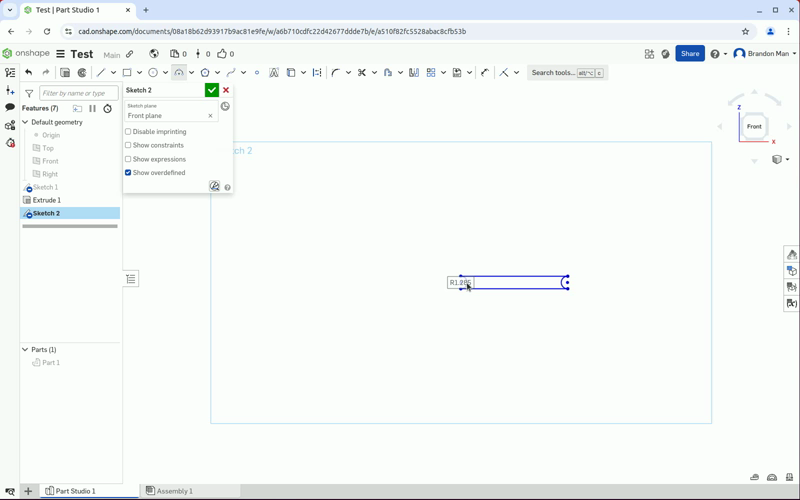
mouse_move(495, 286)
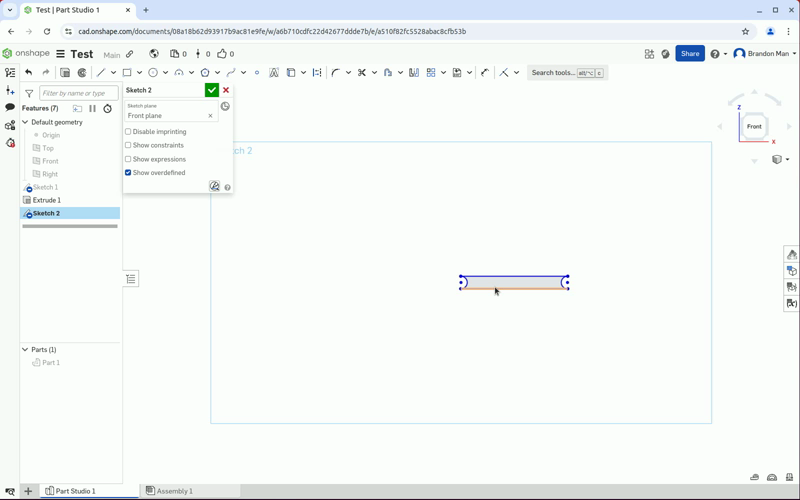
scroll(6)
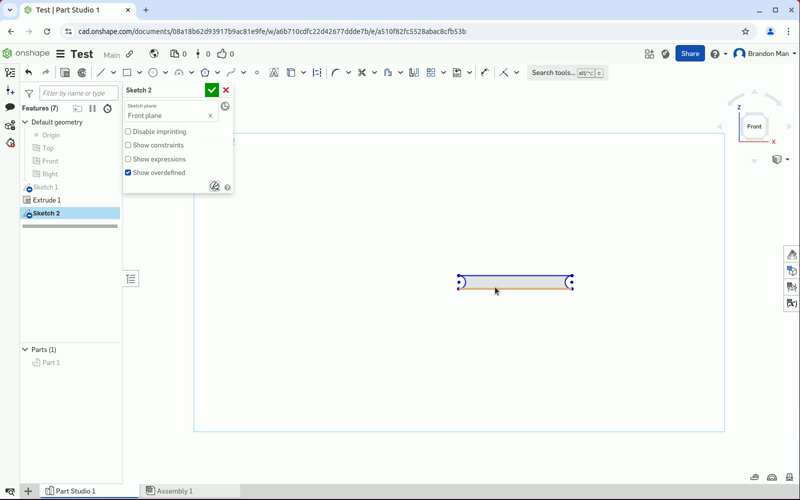
scroll(6)
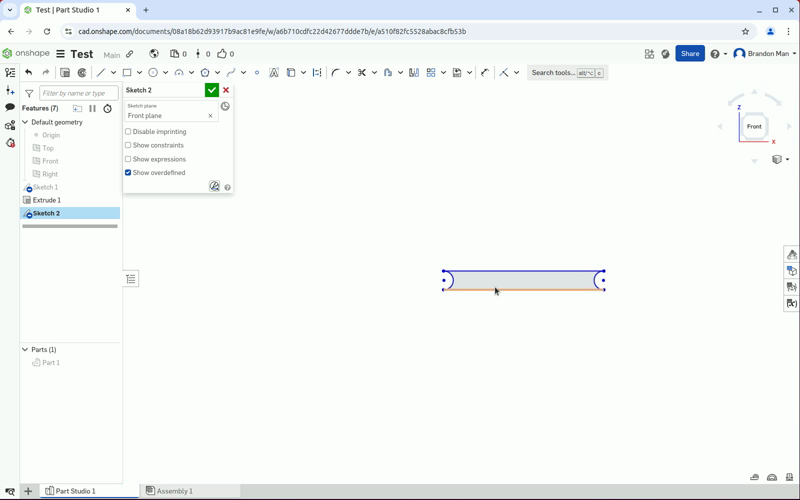
scroll(6)
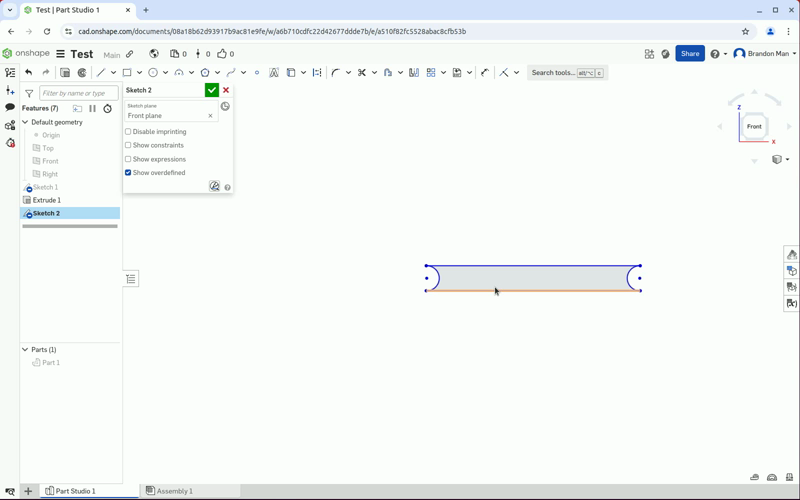
scroll(6)
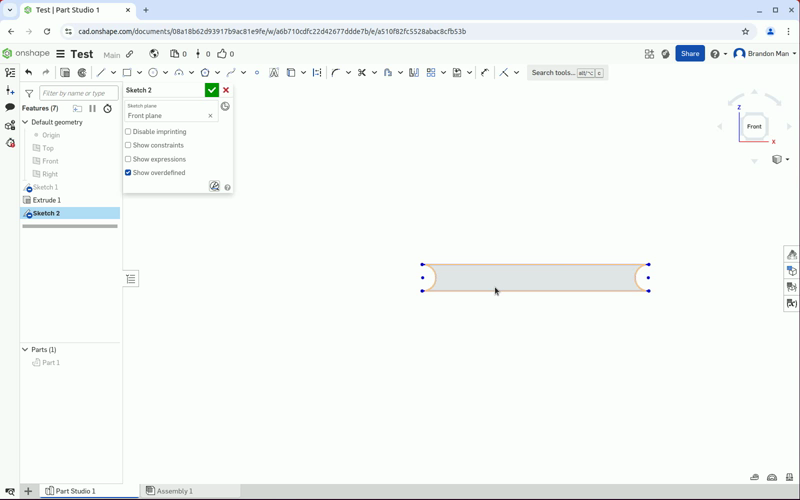
scroll(6)
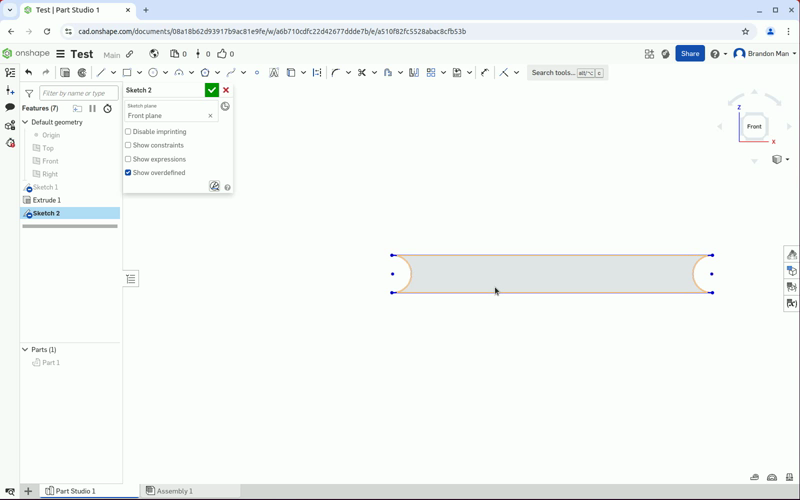
scroll(6)
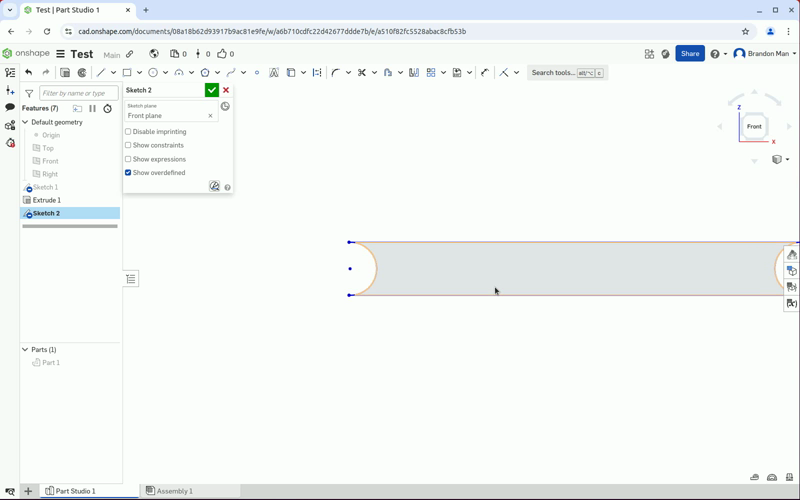
scroll(6)
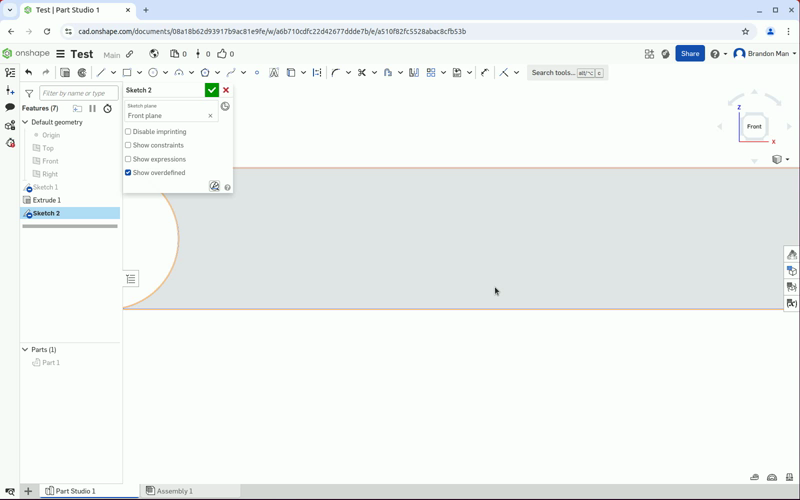
click(495, 286)
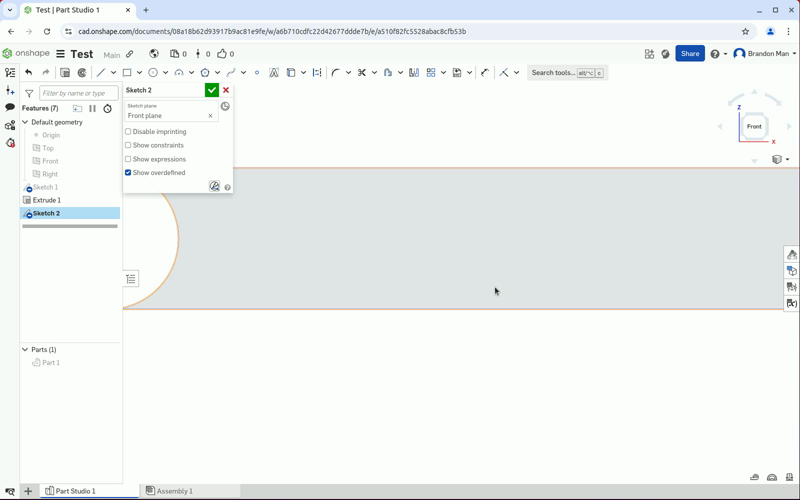
scroll(-6)
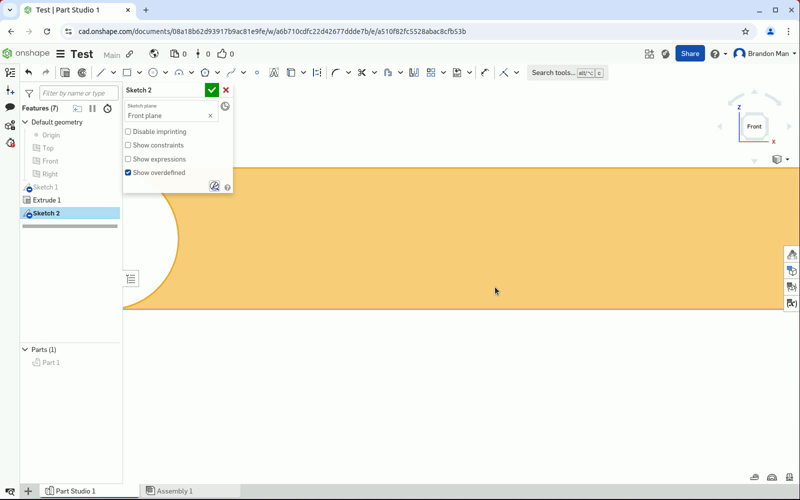
scroll(-6)
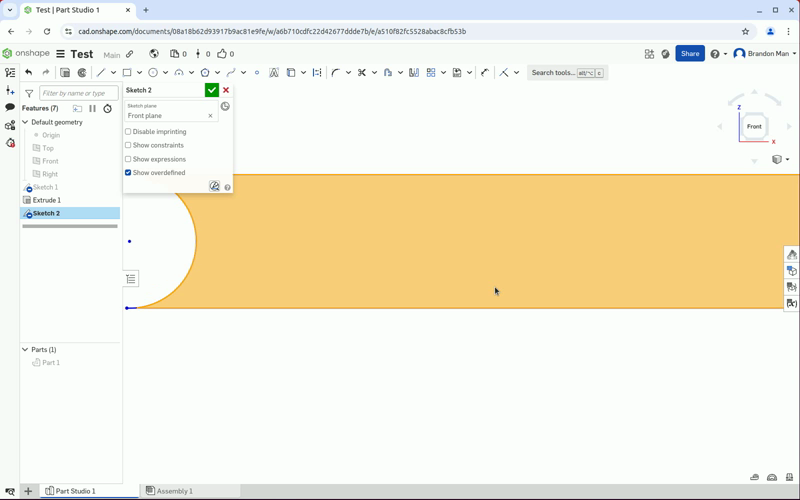
scroll(-6)
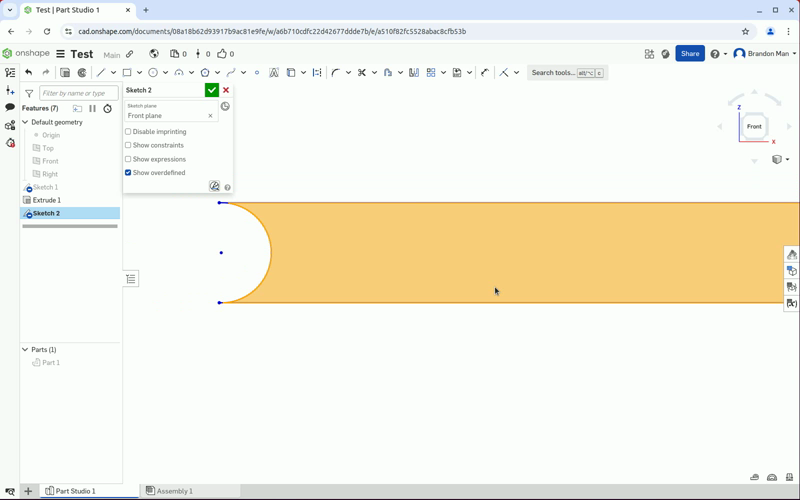
scroll(-6)
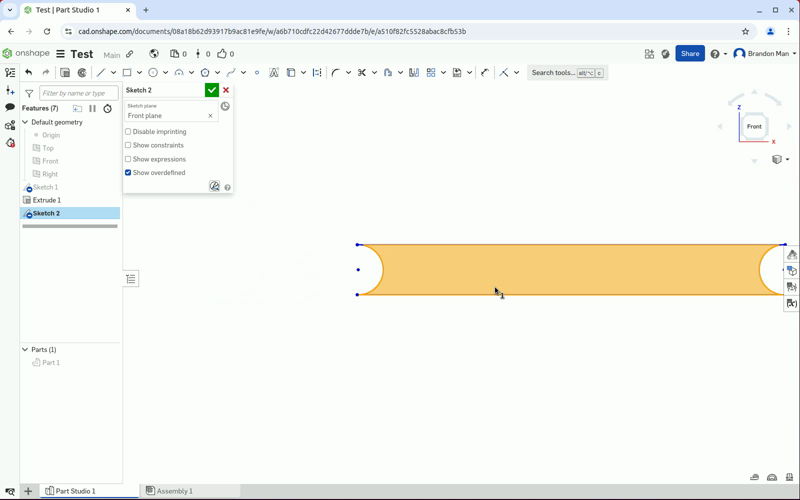
scroll(-6)
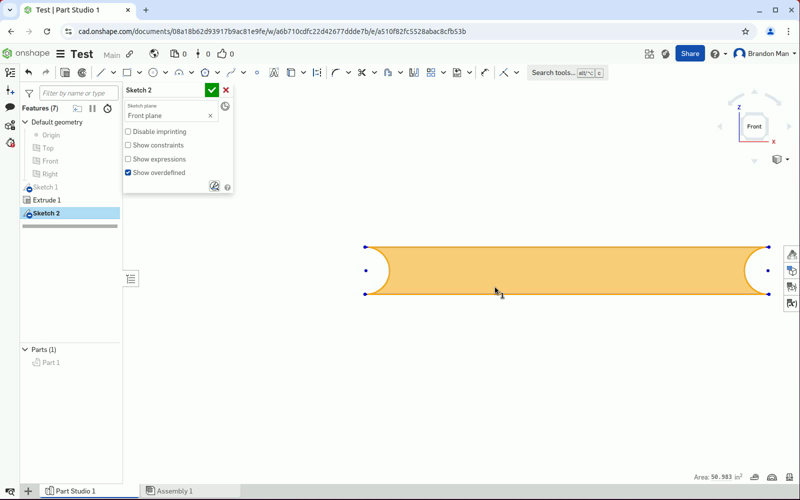
scroll(-6)
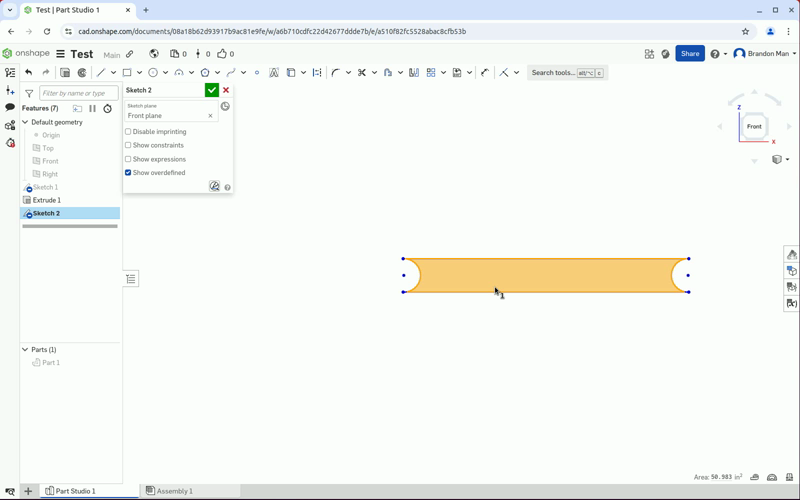
scroll(-6)
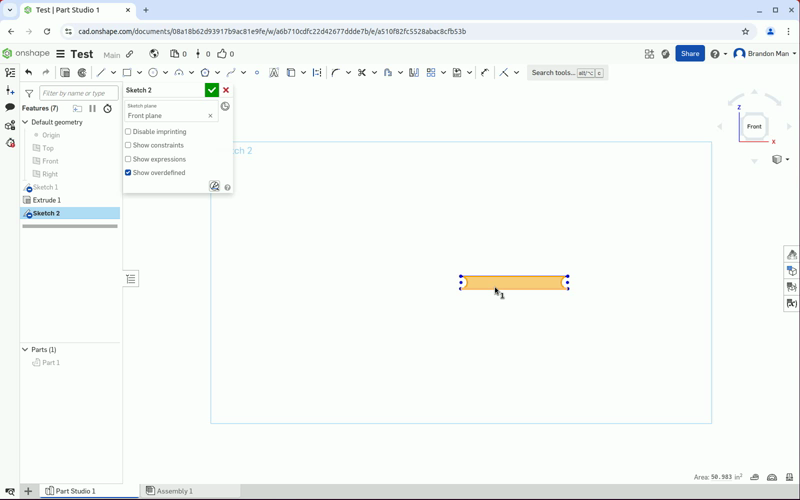
mouse_move(73, 352)
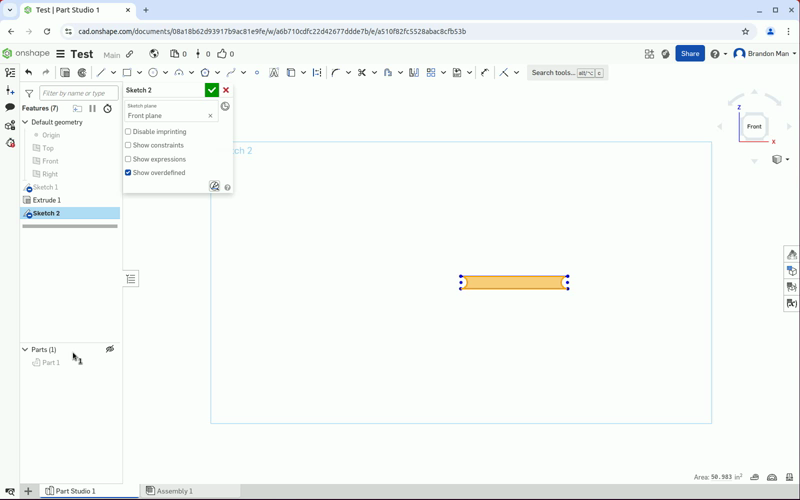
key(shift+y)
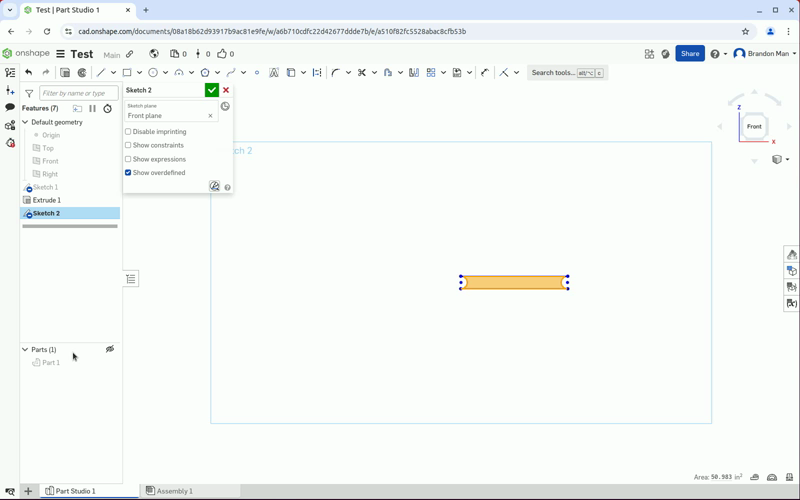
key(shift+e)
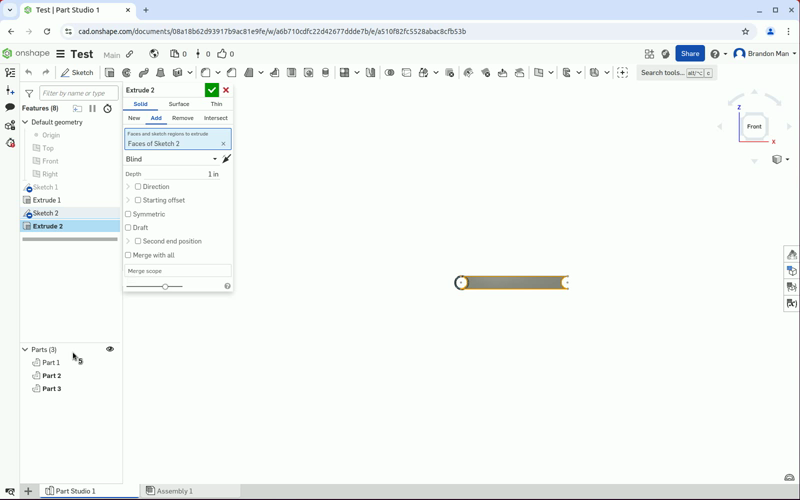
mouse_move(143, 106)
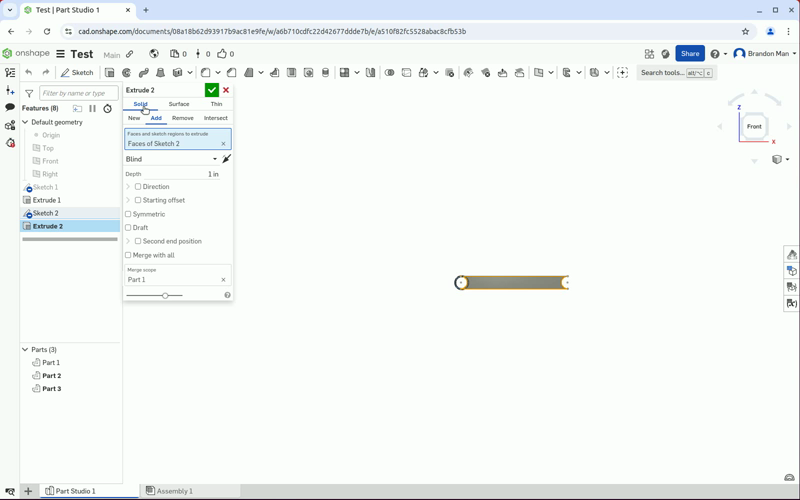
click(143, 106)
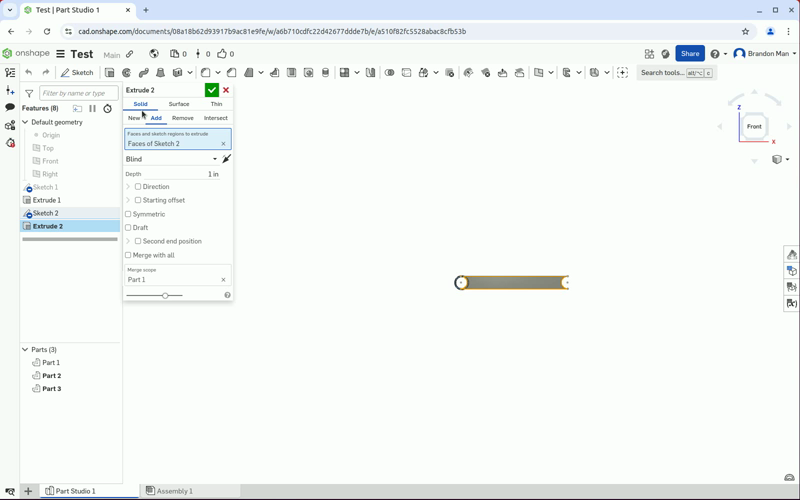
mouse_move(137, 120)
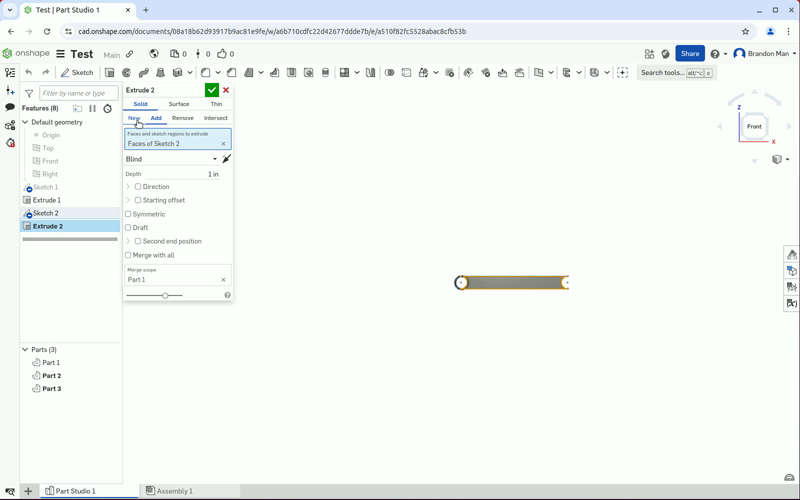
click(137, 120)
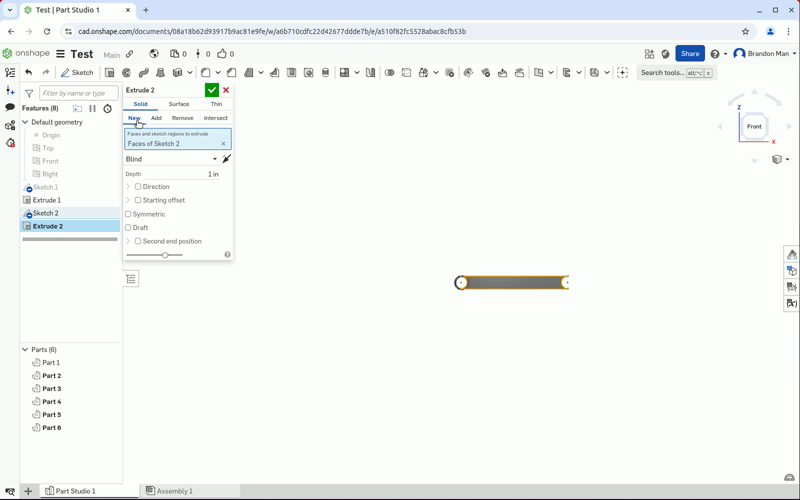
key(tab, 4)
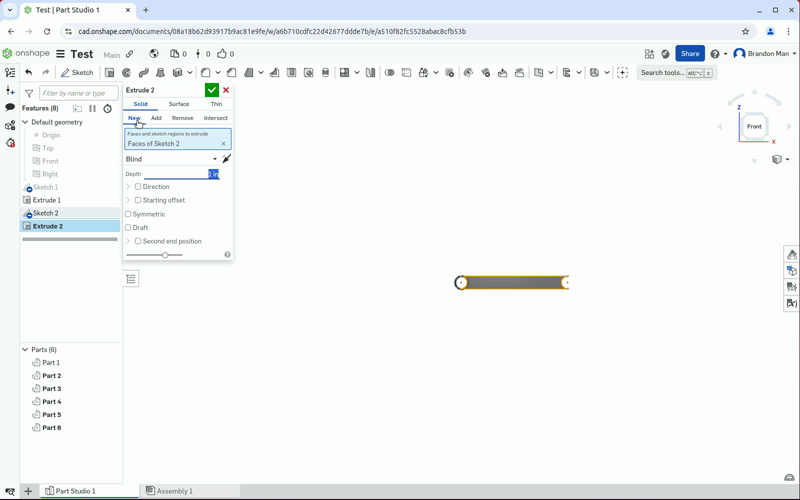
text(2.166)
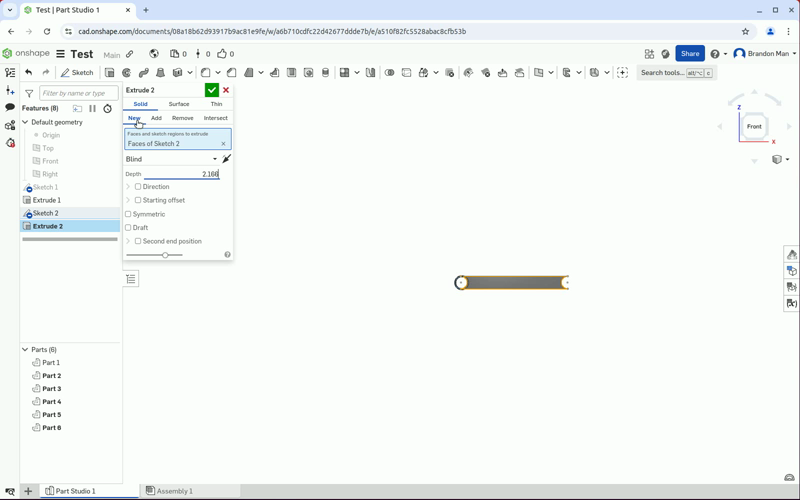
key(enter)
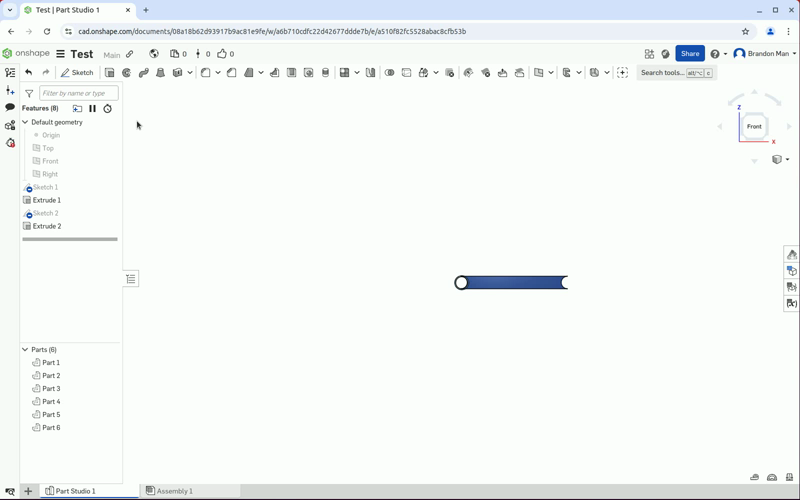
key(shift+h)
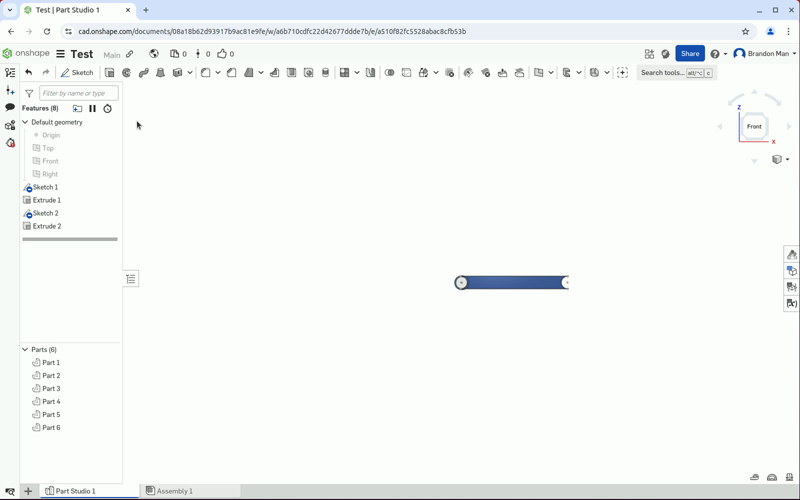
key(shift+h)
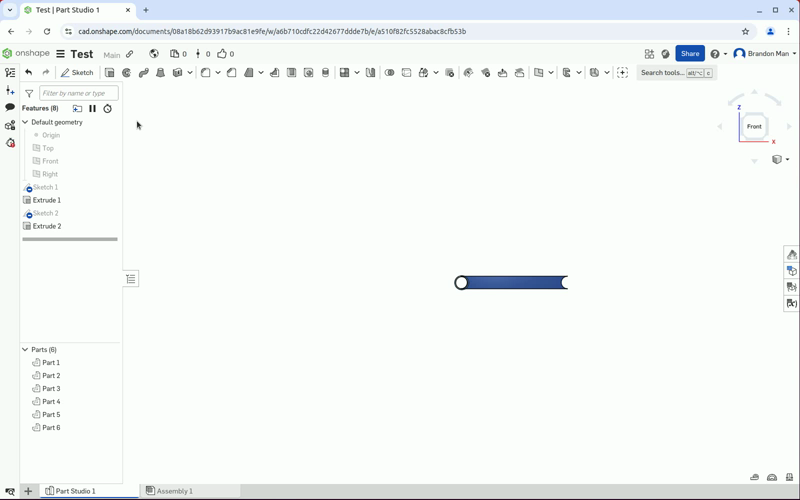
mouse_move(73, 189)
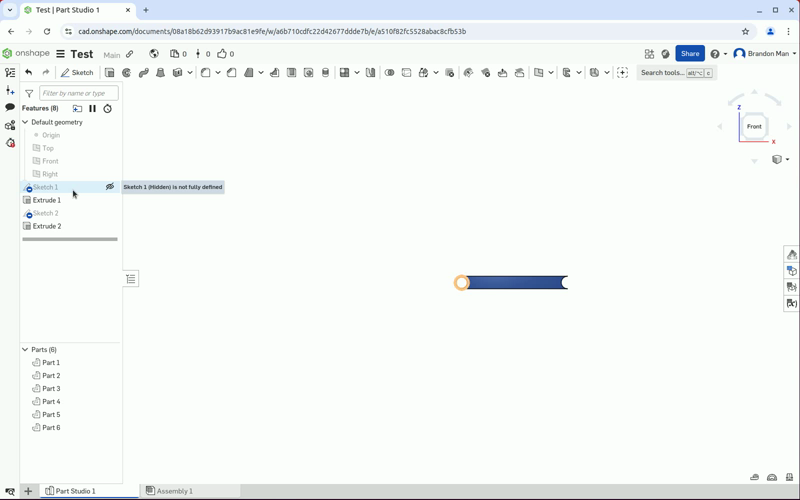
click(73, 189)
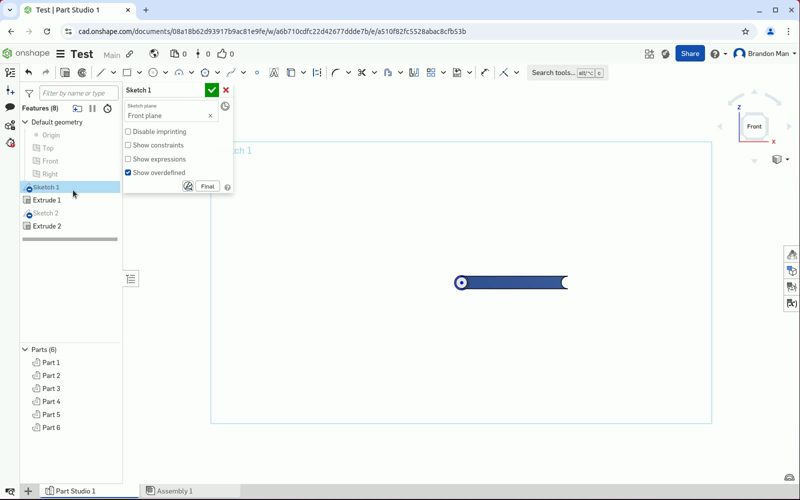
mouse_move(229, 92)
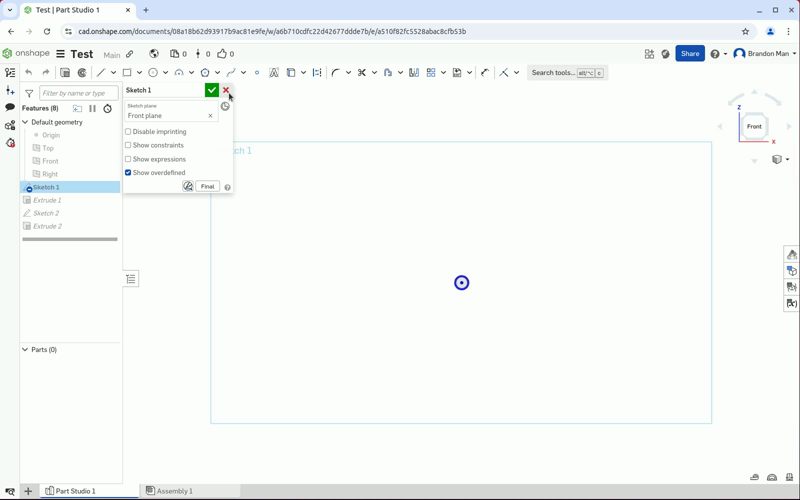
click(229, 92)
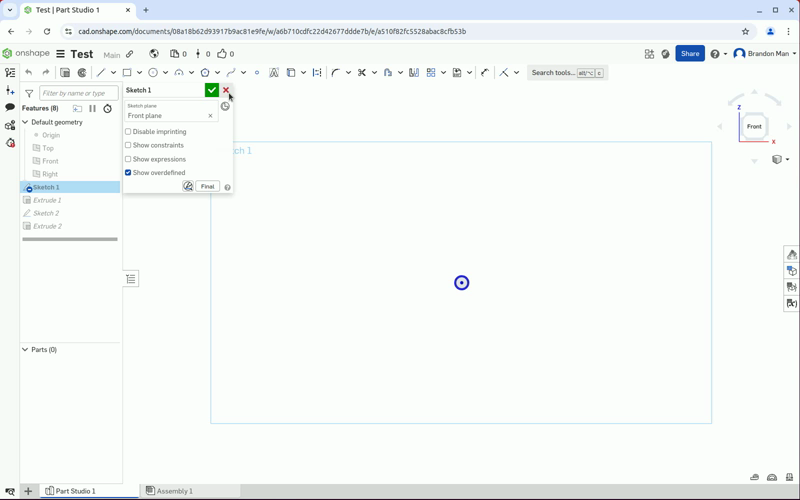
key(shift+s)
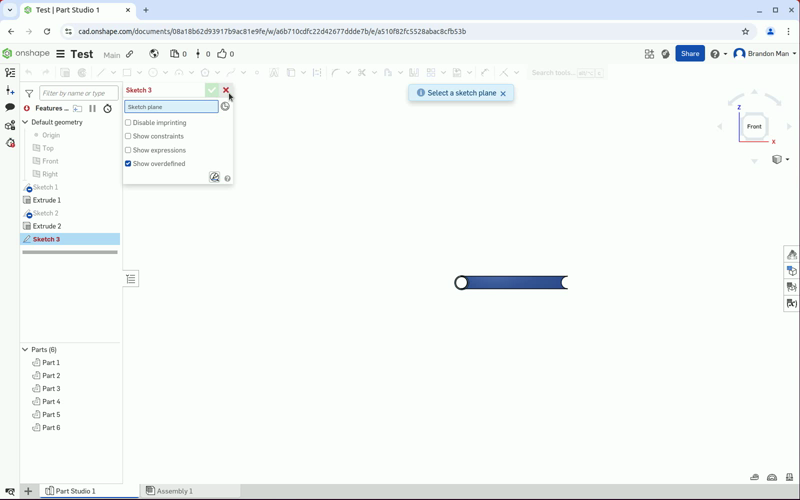
mouse_move(73, 163)
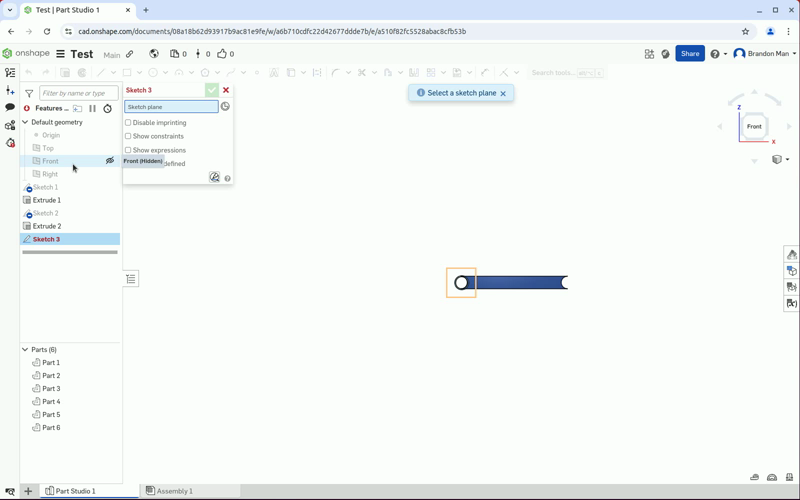
click(73, 163)
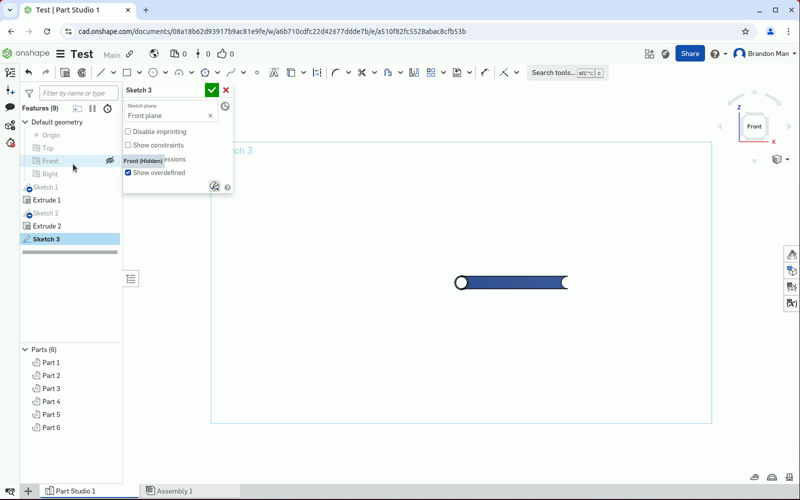
mouse_move(73, 352)
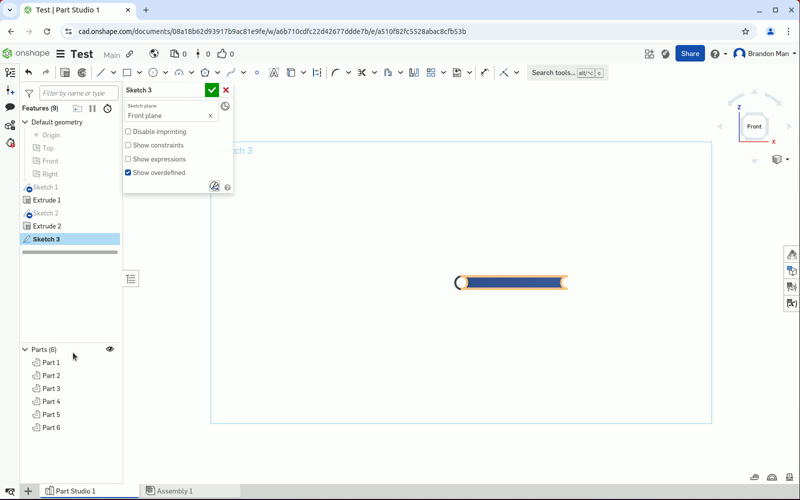
key(y)
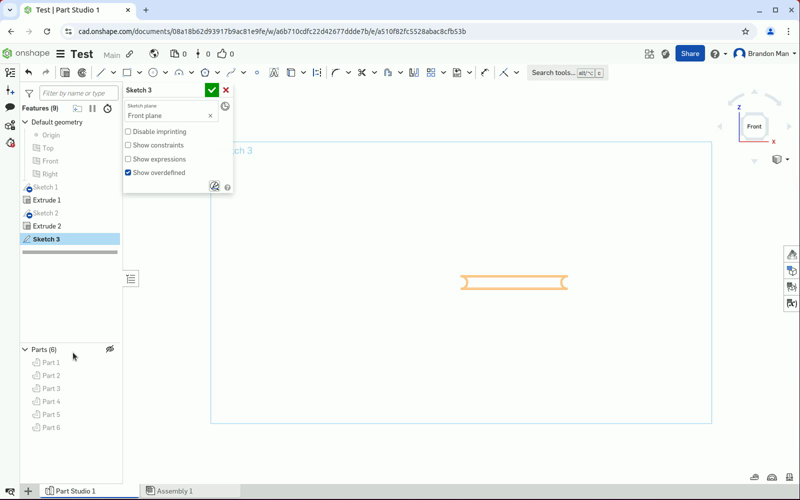
key(c)
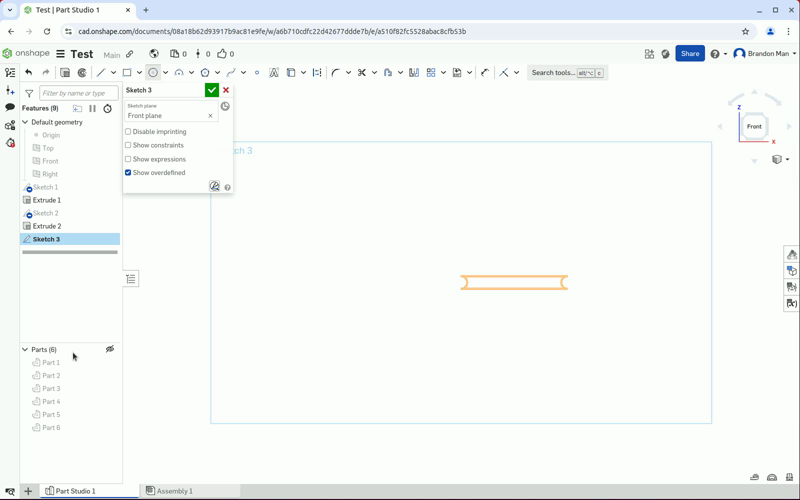
key_down(shift)
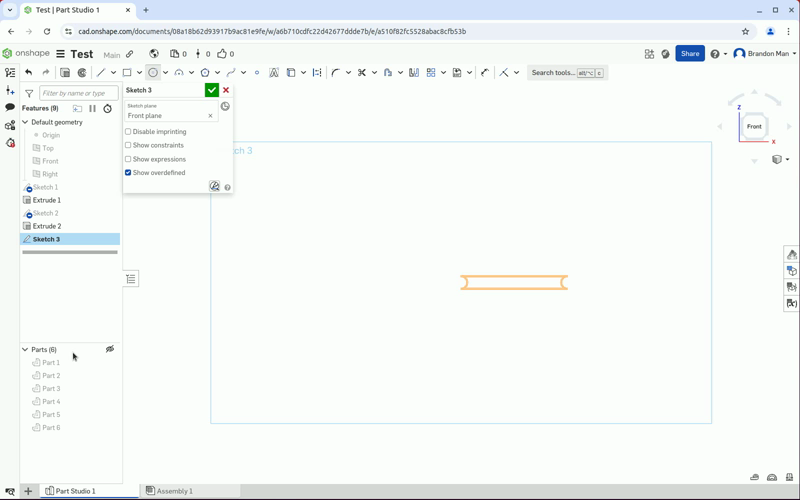
mouse_move(567, 282)
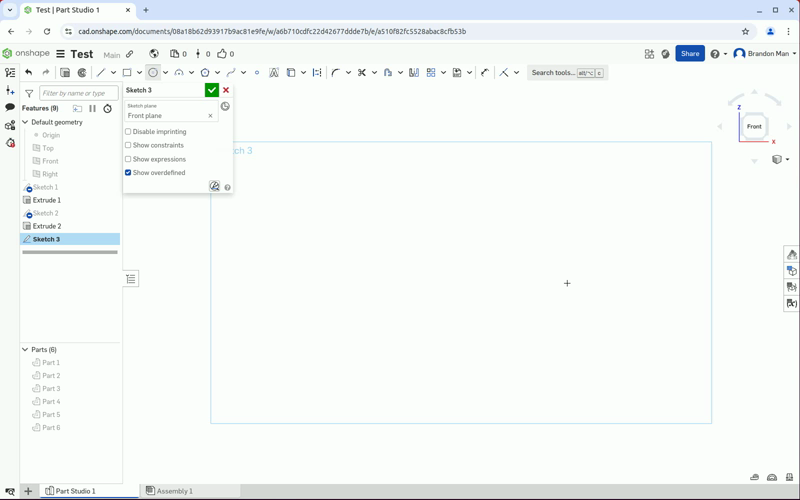
click(567, 282)
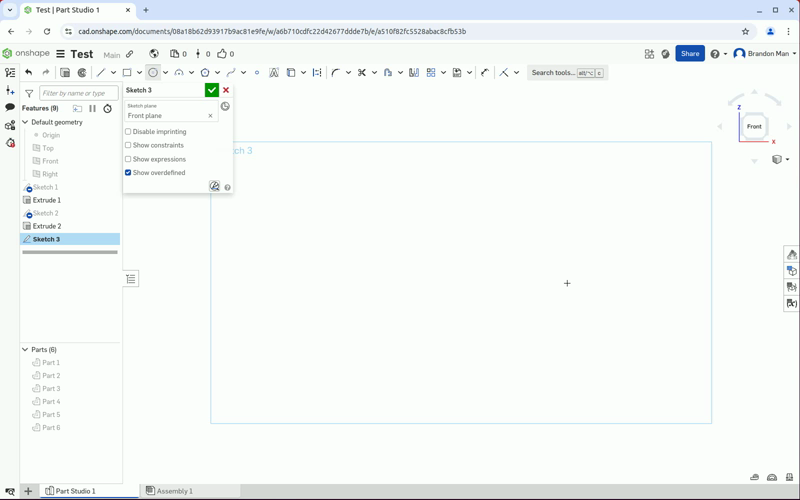
key_up(shift)
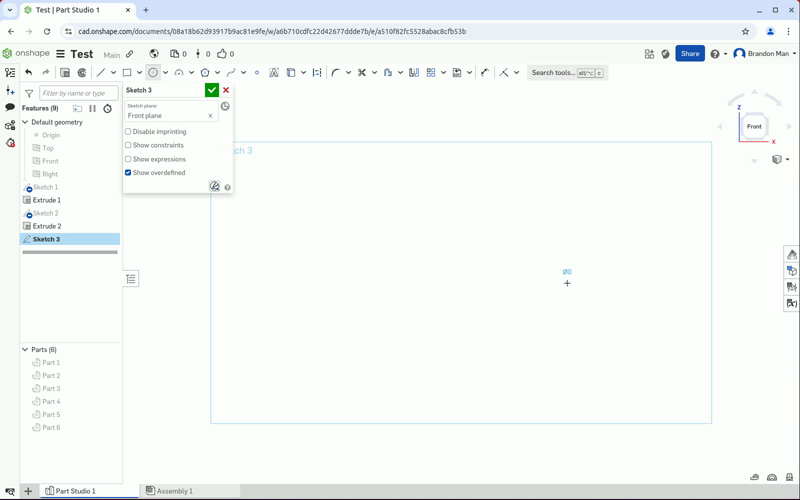
mouse_move(574, 282)
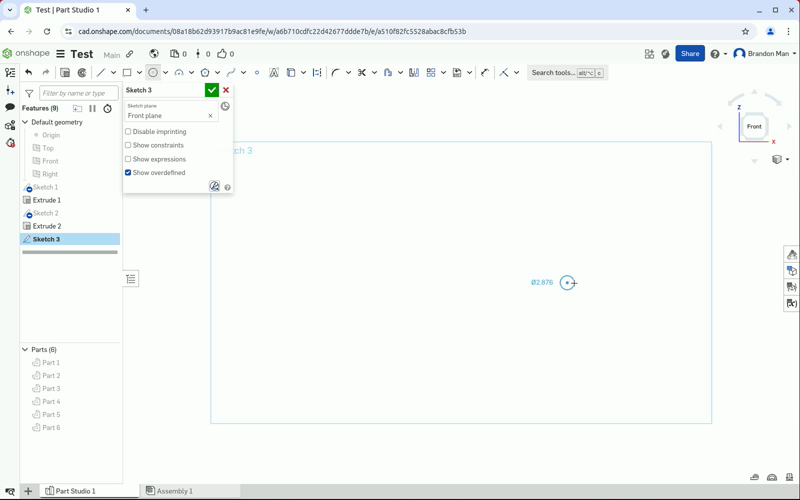
click(574, 282)
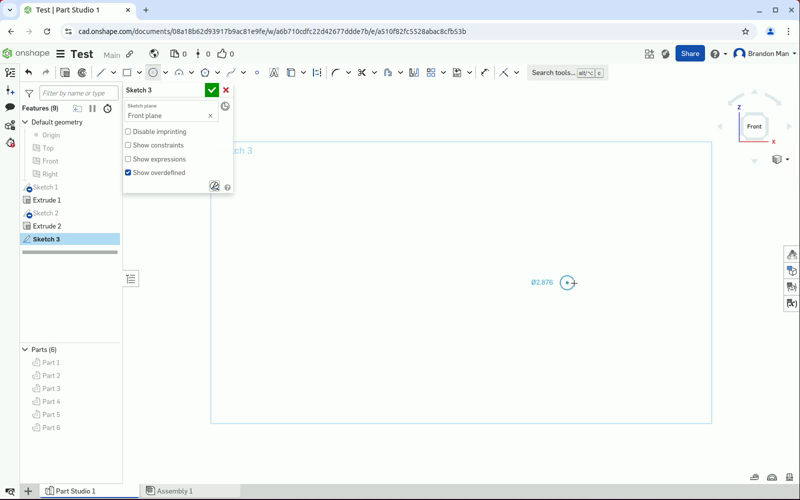
key(esc)
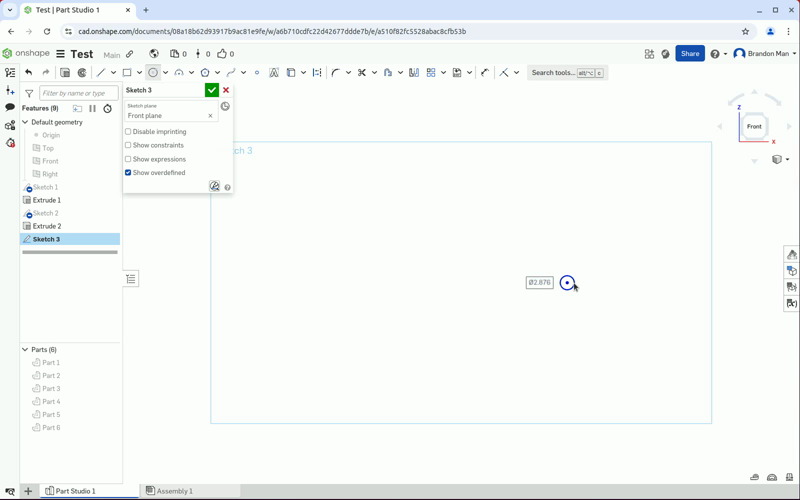
key(c)
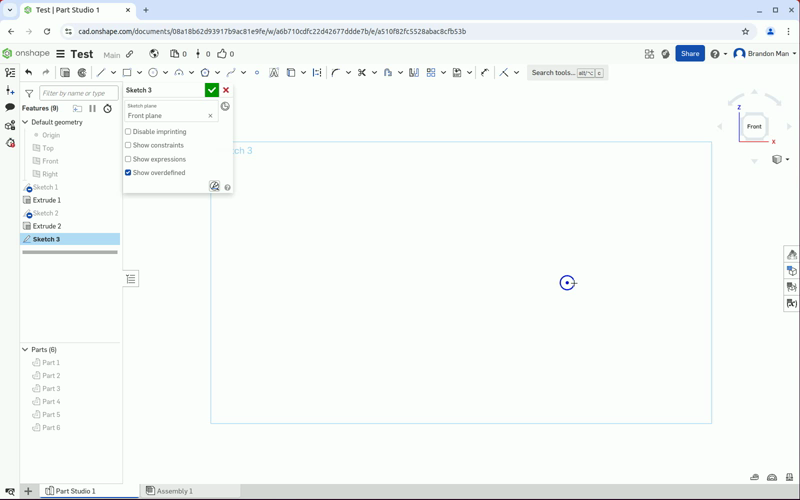
key_down(shift)
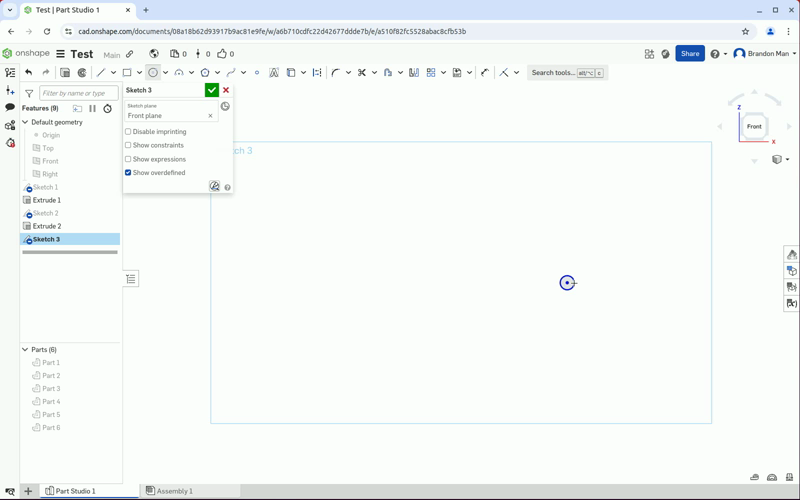
mouse_move(567, 282)
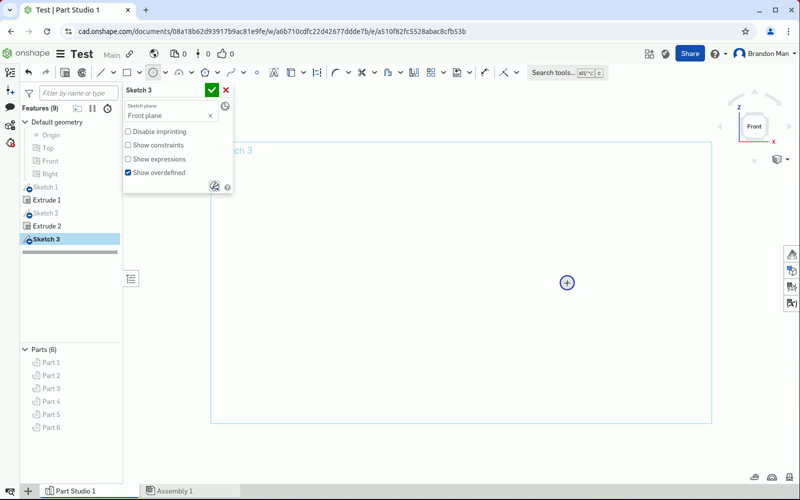
click(567, 282)
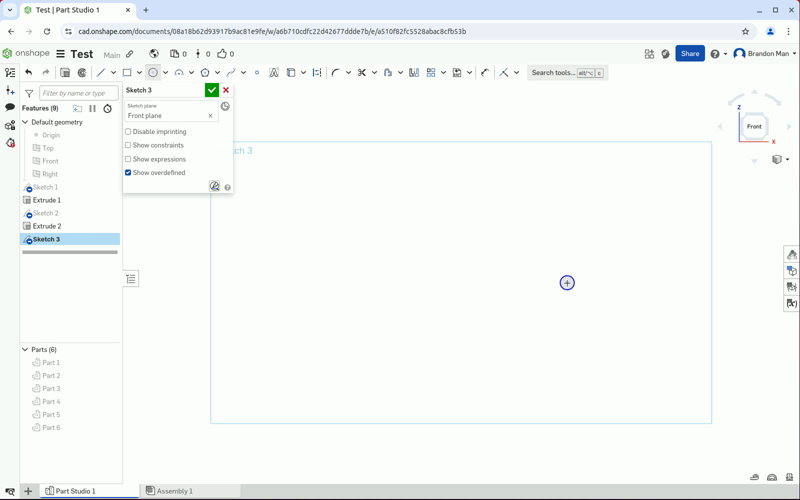
key_up(shift)
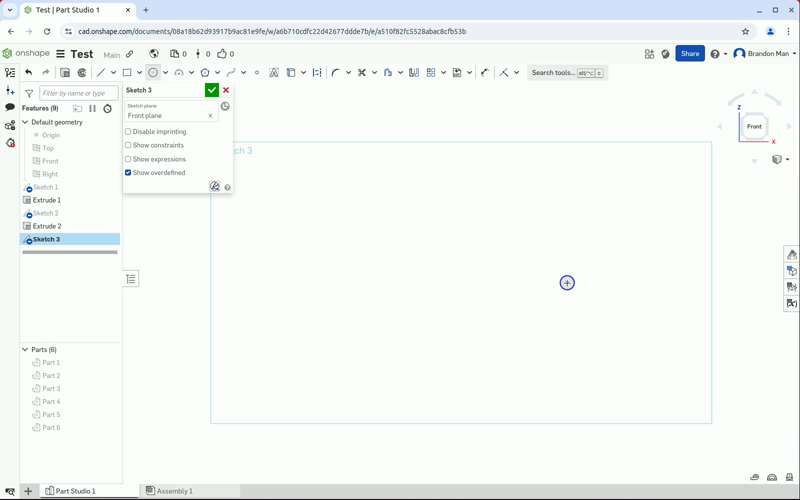
mouse_move(573, 282)
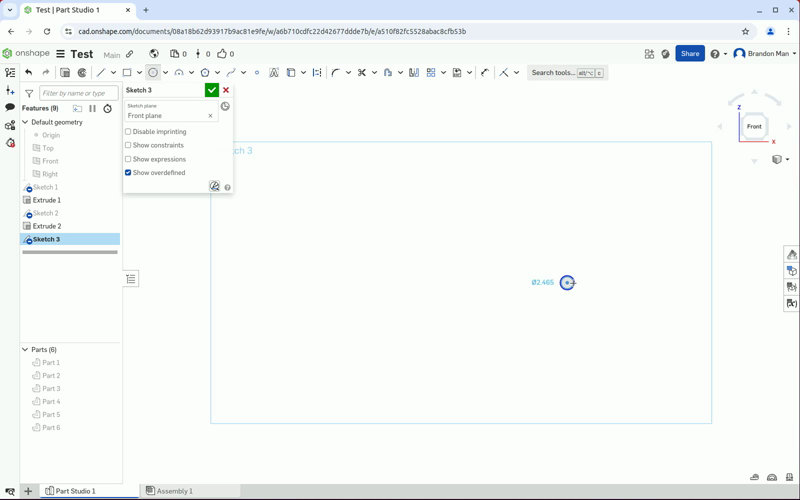
scroll(6)
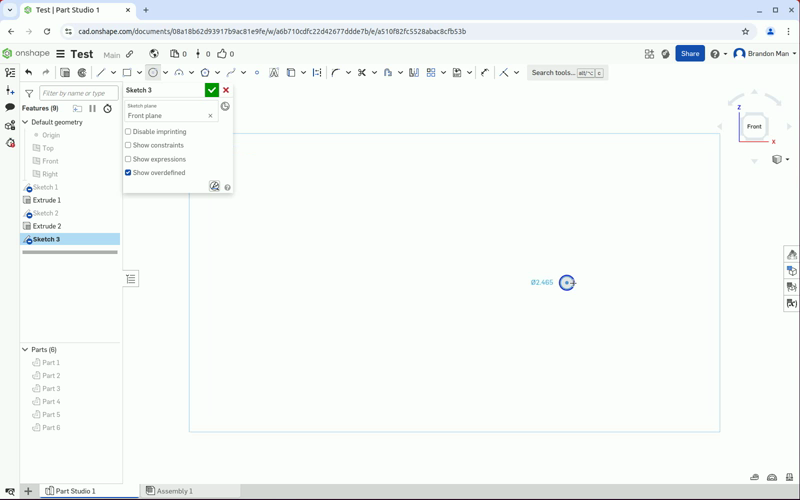
scroll(6)
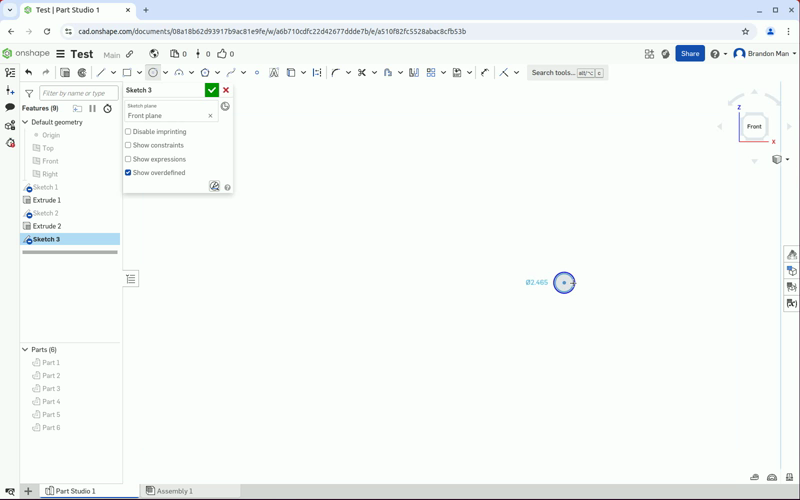
scroll(6)
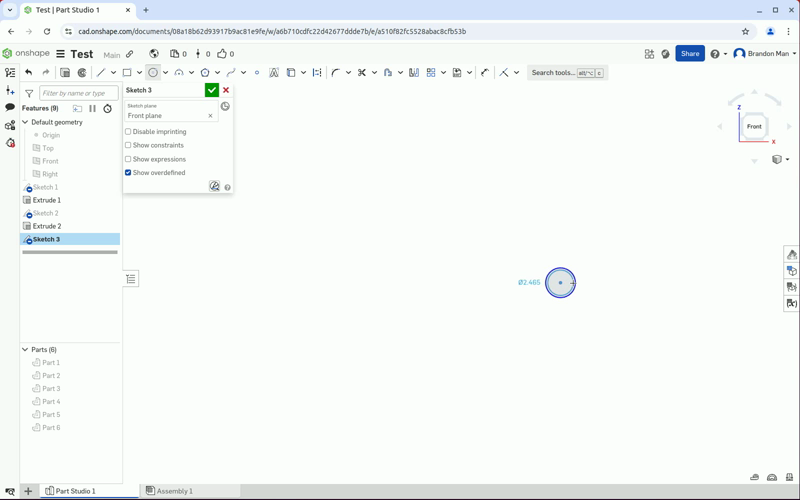
scroll(6)
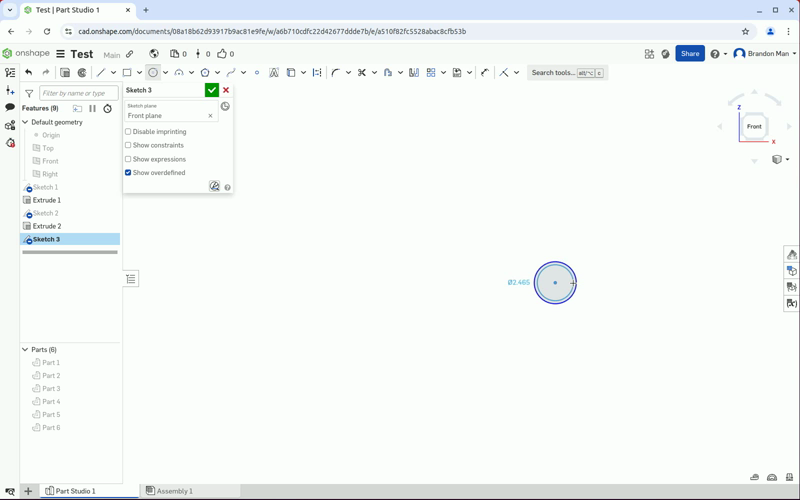
scroll(6)
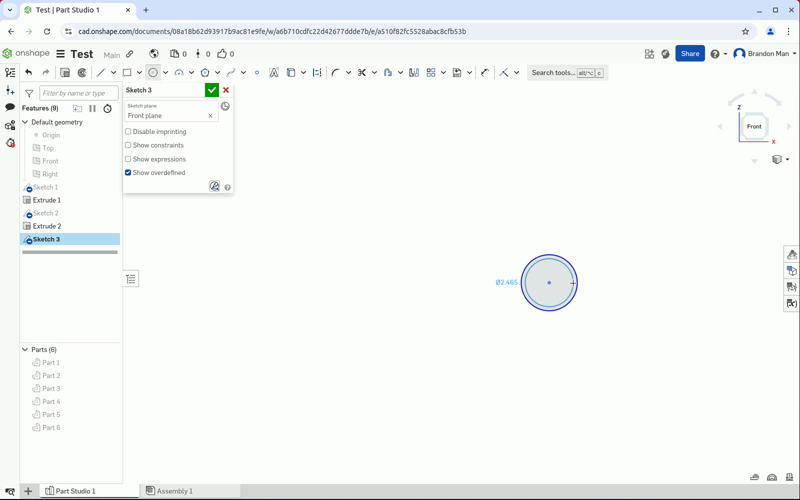
scroll(6)
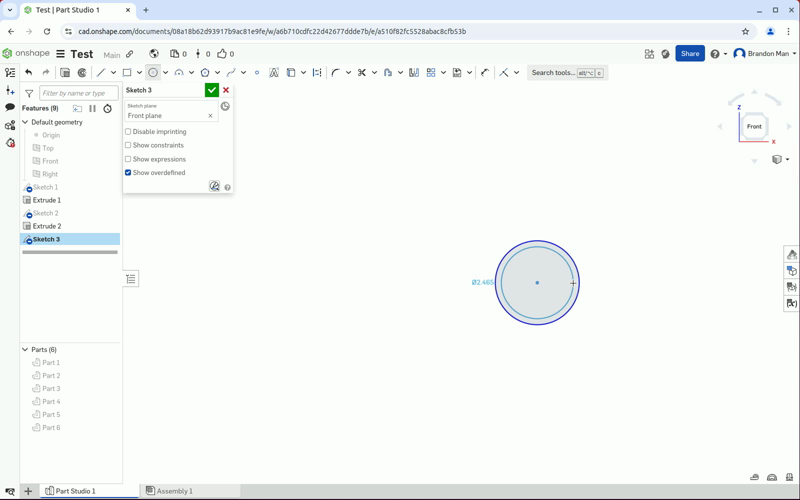
scroll(6)
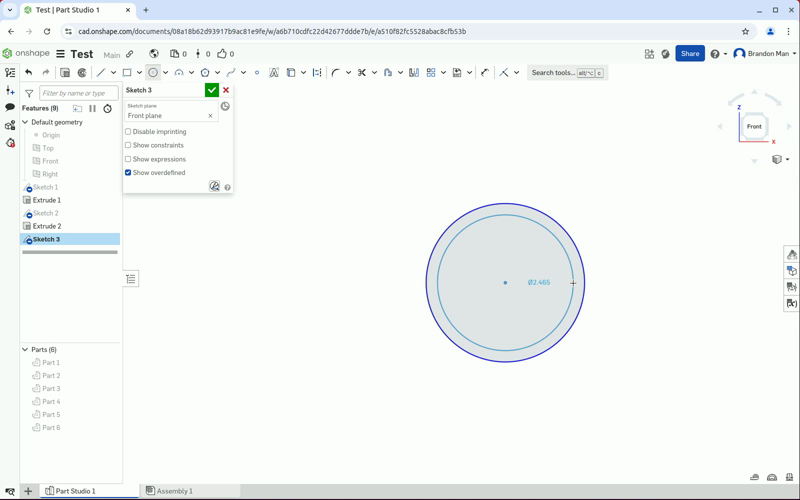
click(573, 282)
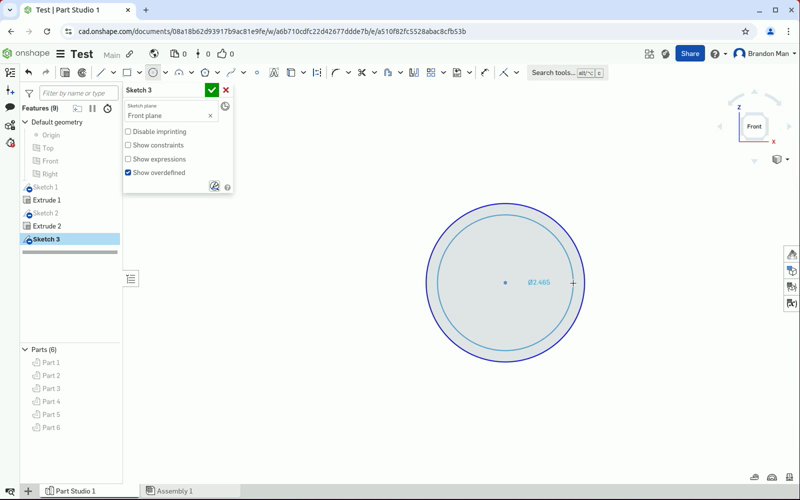
scroll(-6)
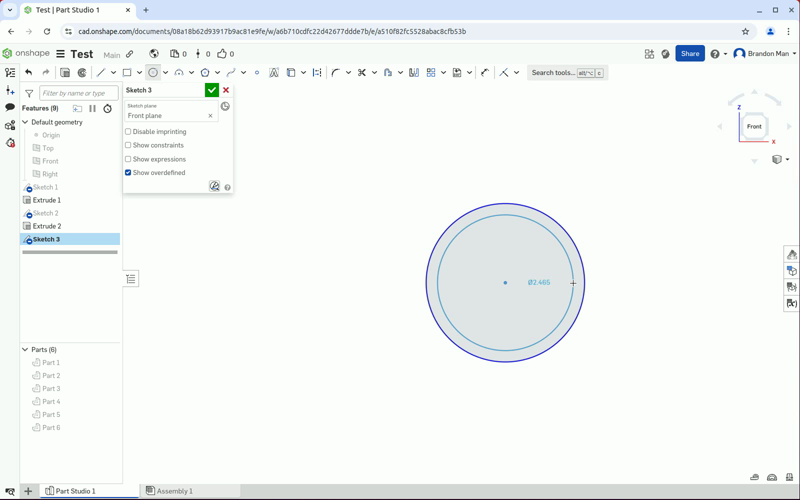
scroll(-6)
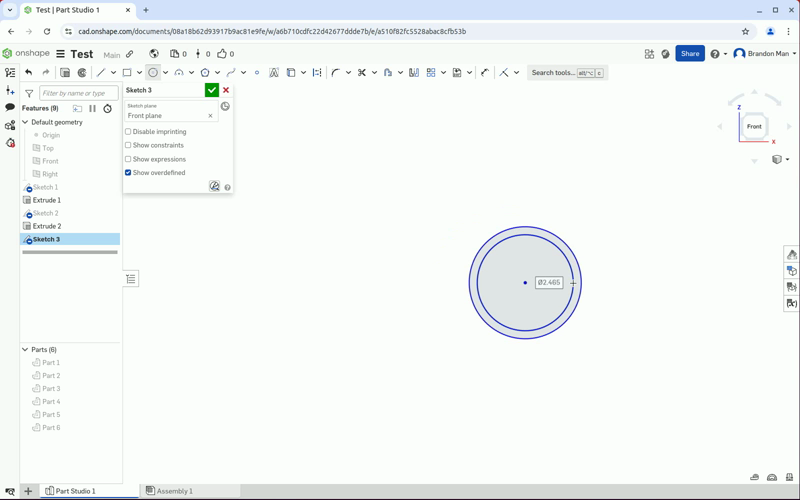
scroll(-6)
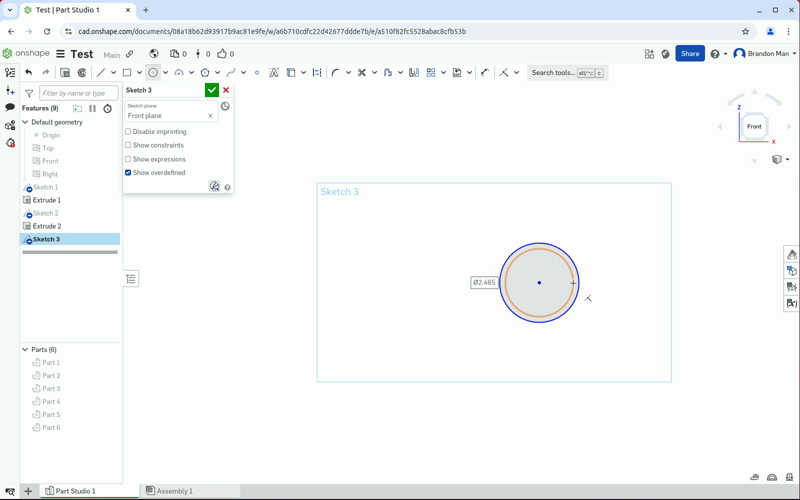
scroll(-6)
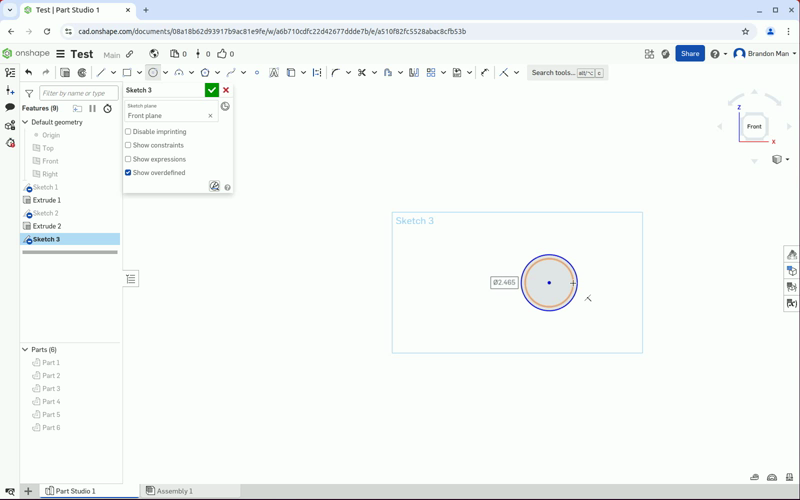
scroll(-6)
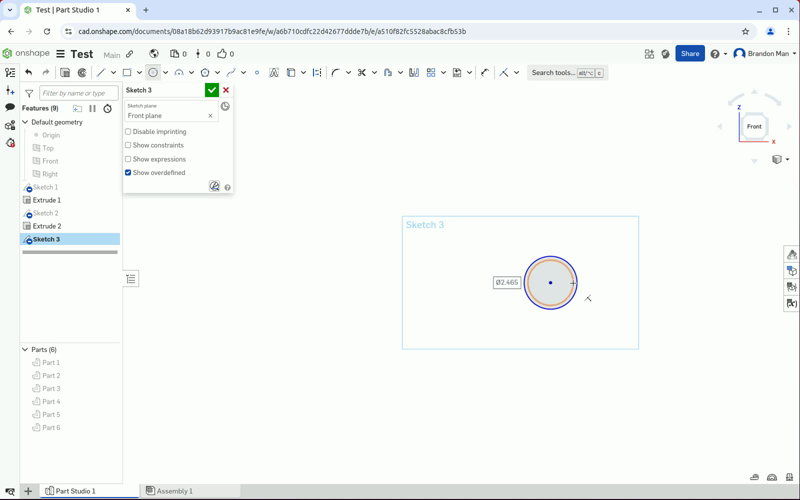
scroll(-6)
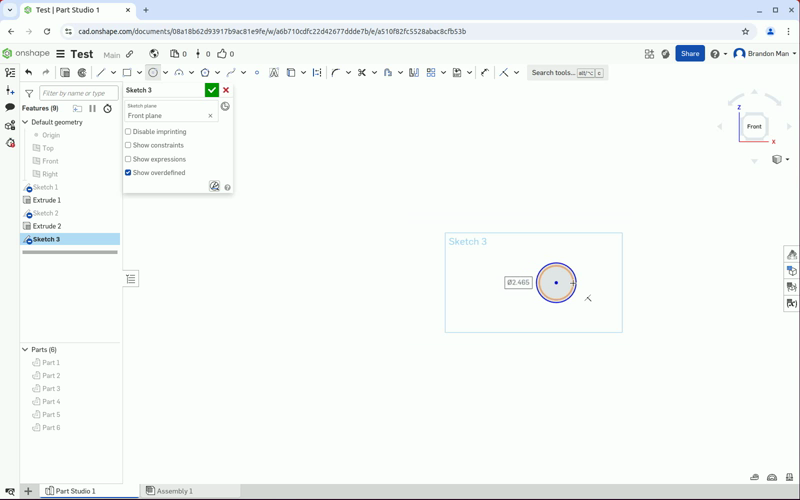
scroll(-6)
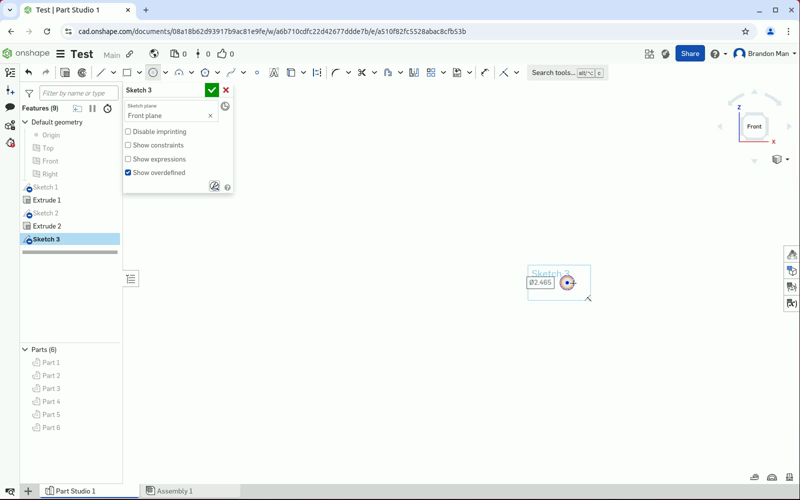
key(esc)
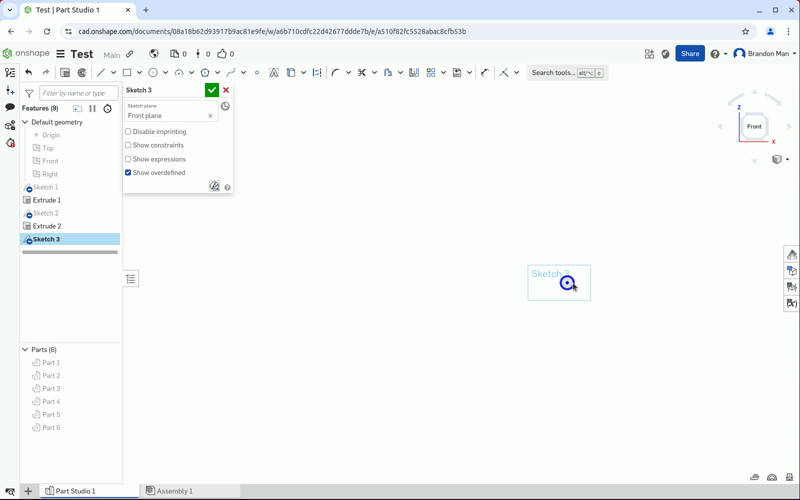
mouse_move(563, 277)
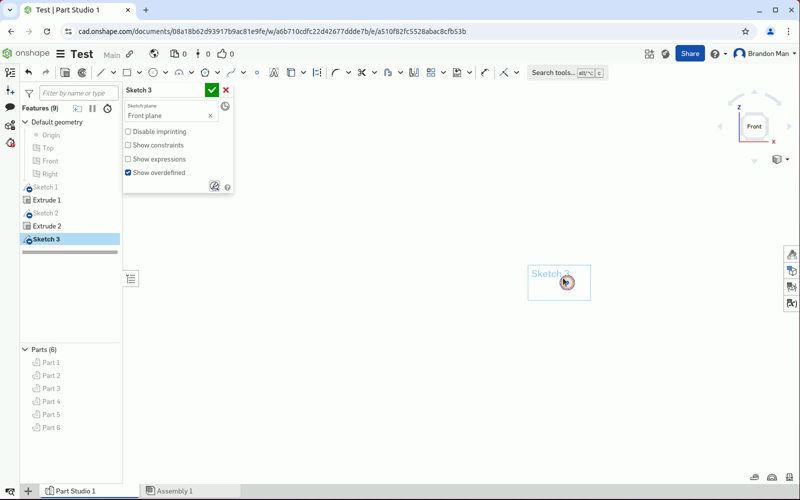
scroll(6)
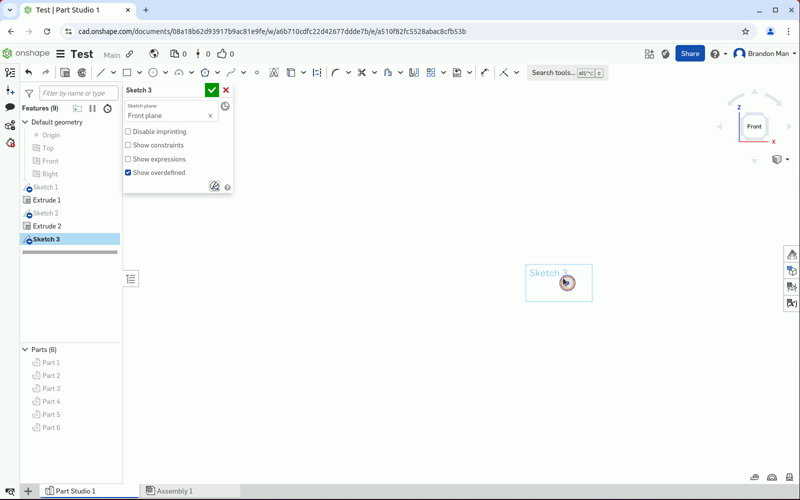
scroll(6)
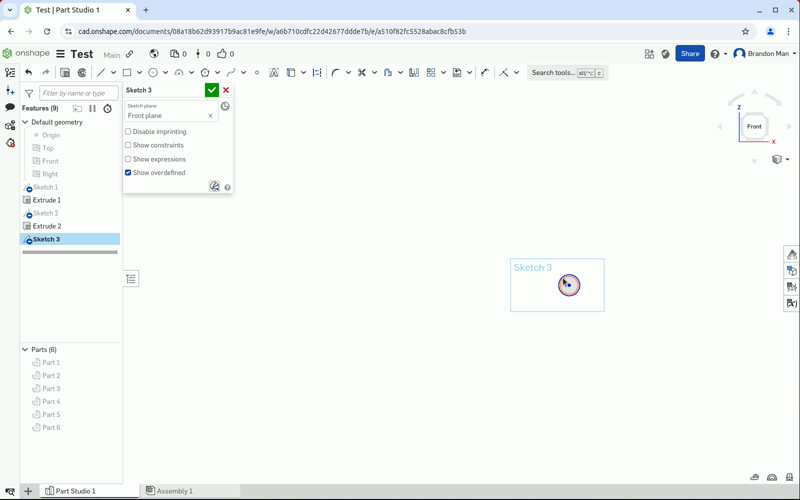
scroll(6)
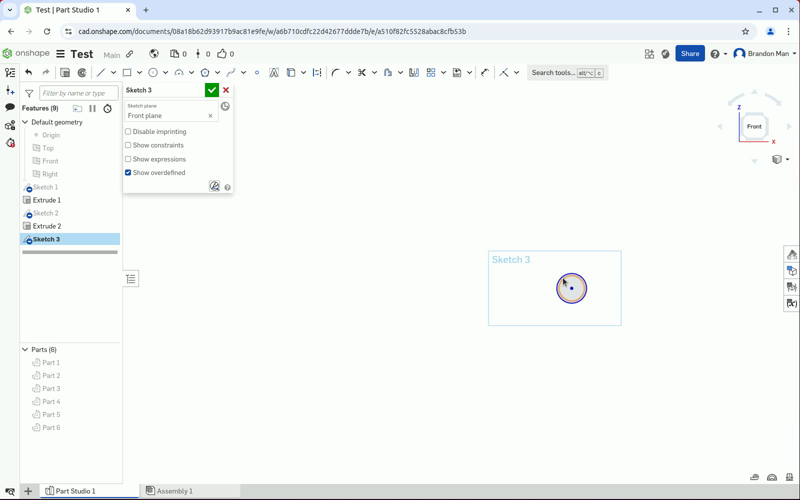
scroll(6)
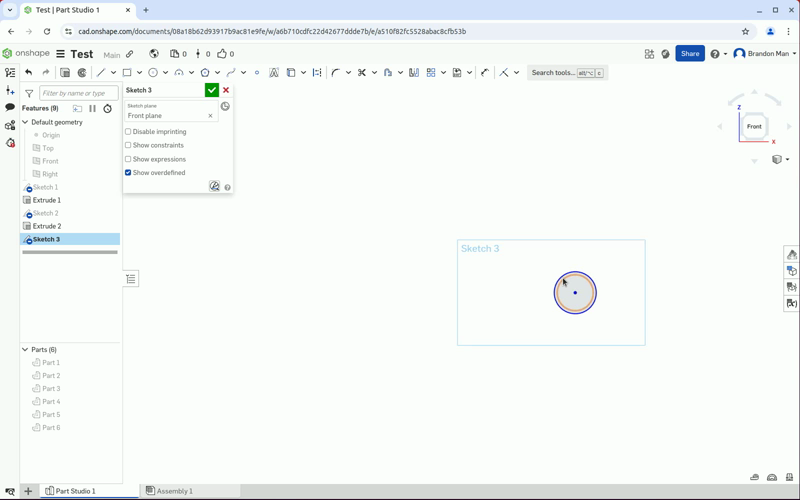
scroll(6)
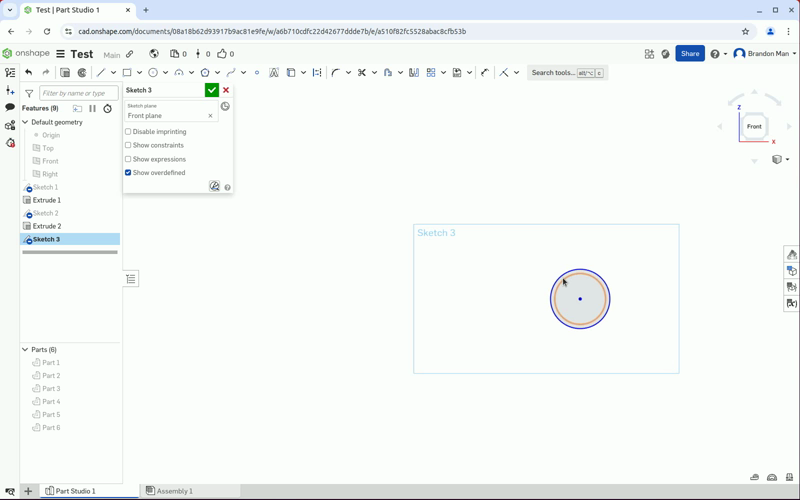
scroll(6)
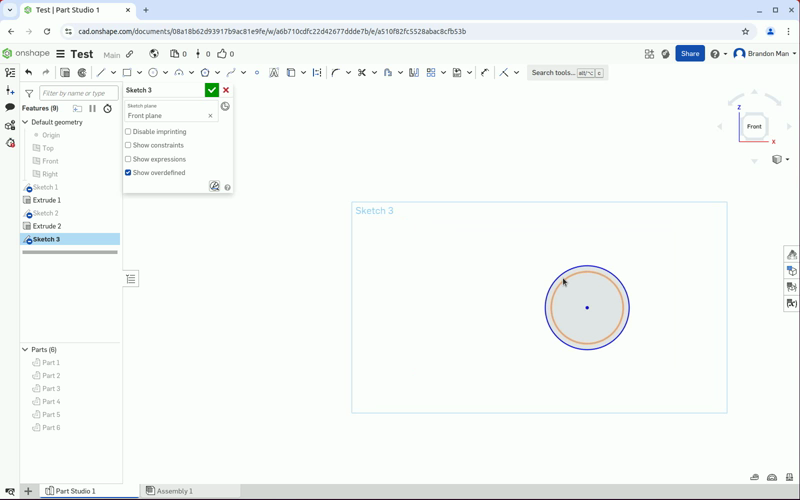
scroll(6)
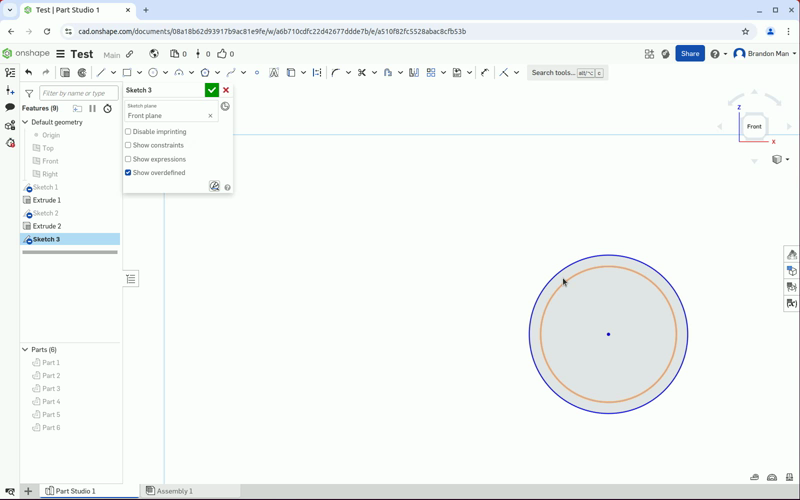
click(563, 277)
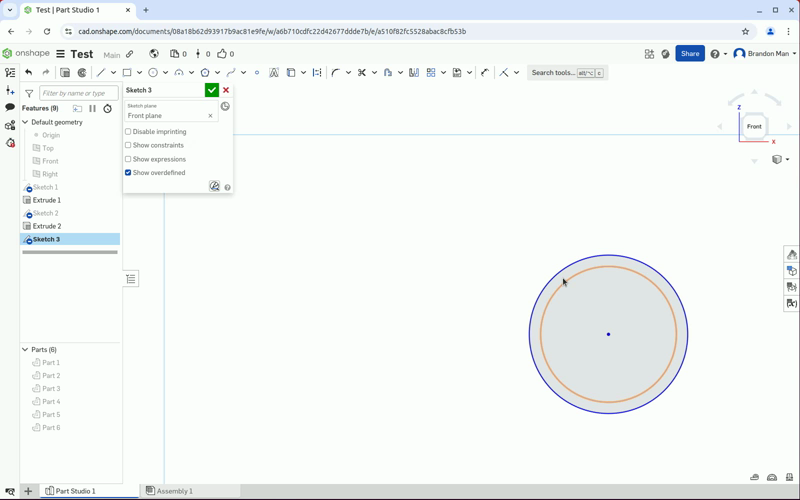
scroll(-6)
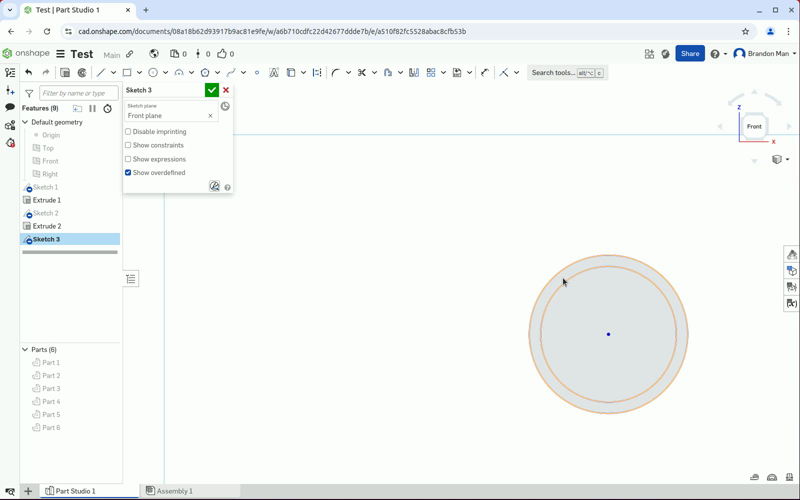
scroll(-6)
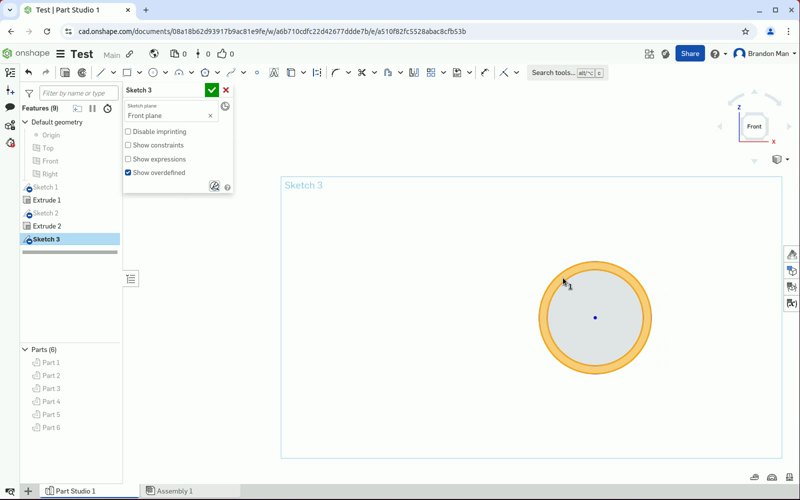
scroll(-6)
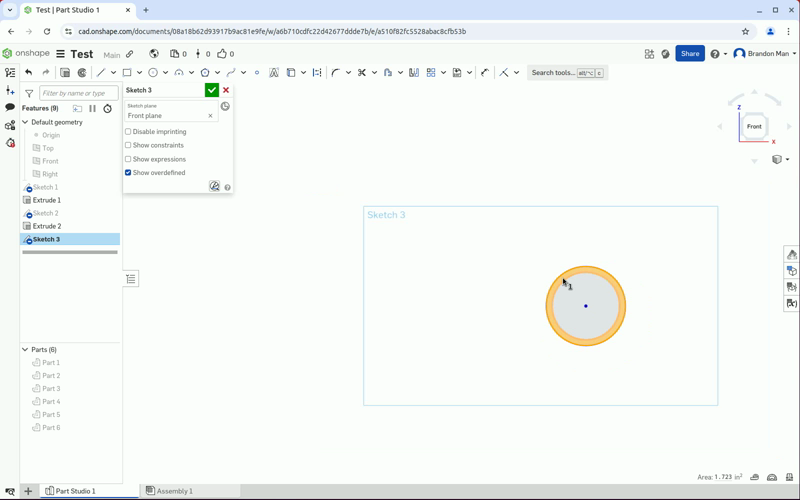
scroll(-6)
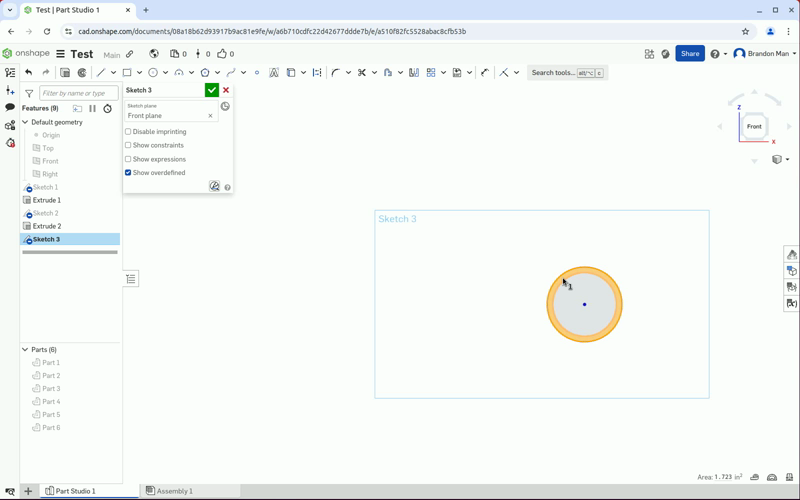
scroll(-6)
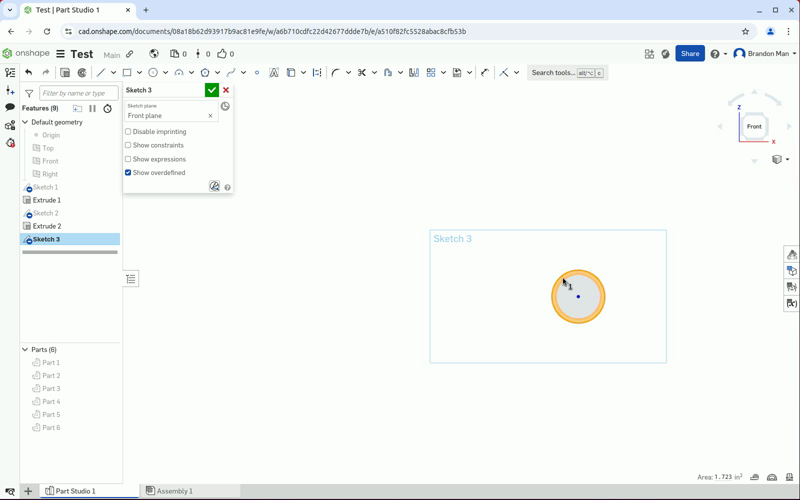
scroll(-6)
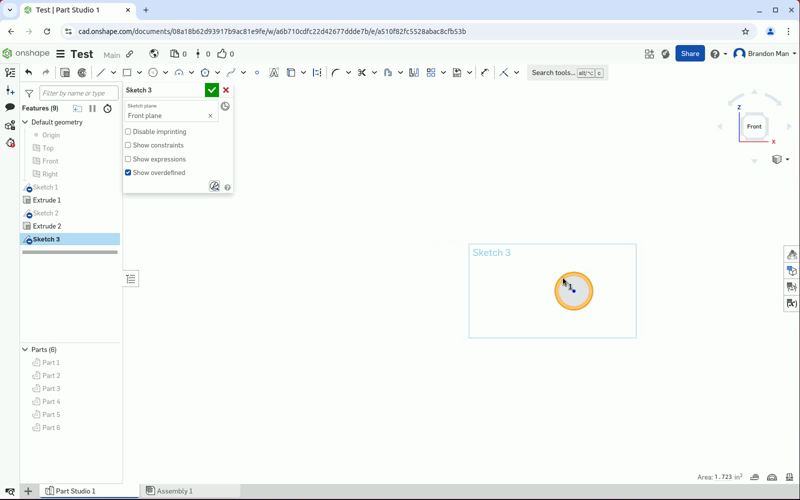
scroll(-6)
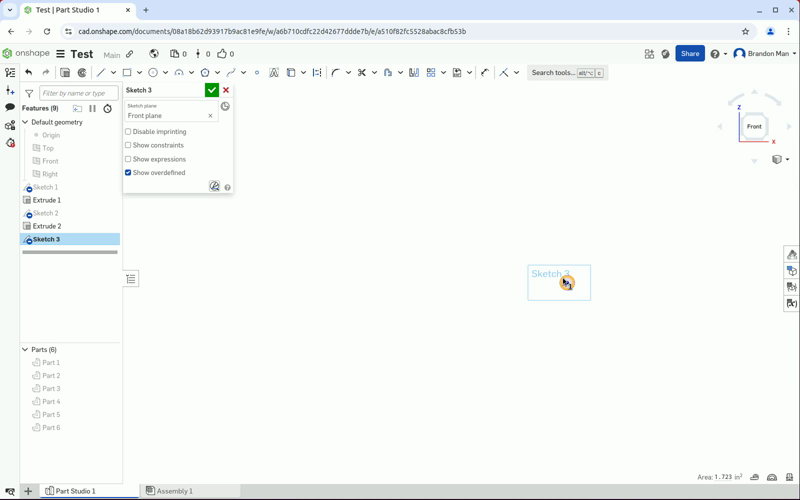
mouse_move(73, 352)
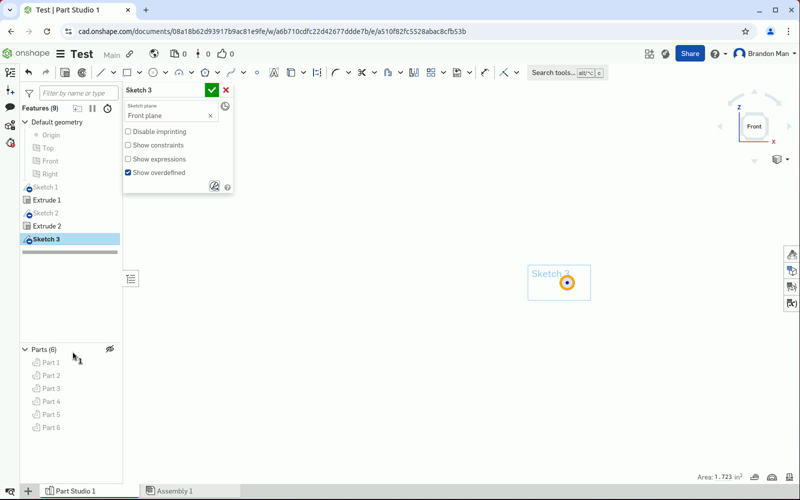
key(shift+y)
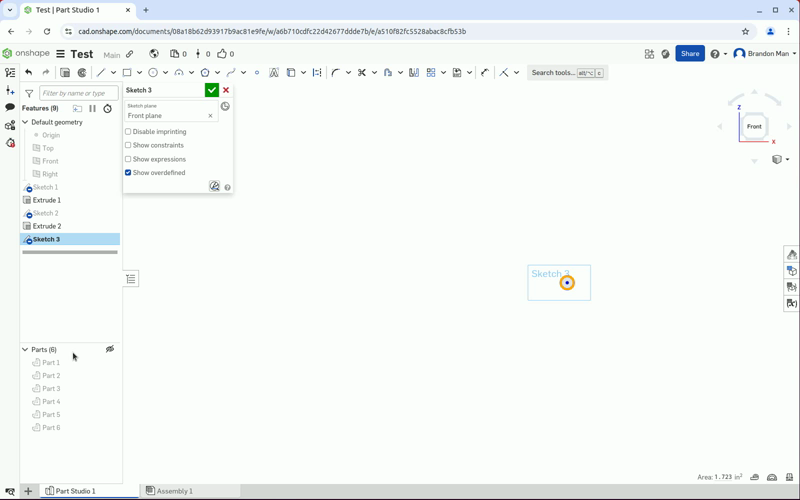
key(shift+e)
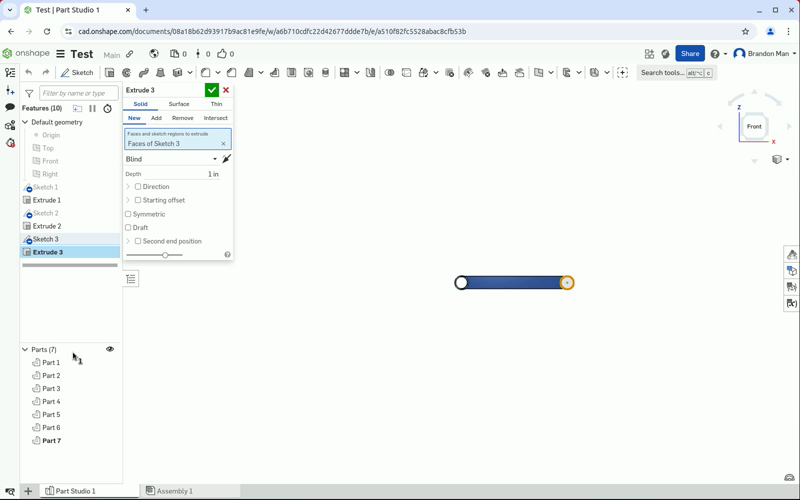
mouse_move(143, 106)
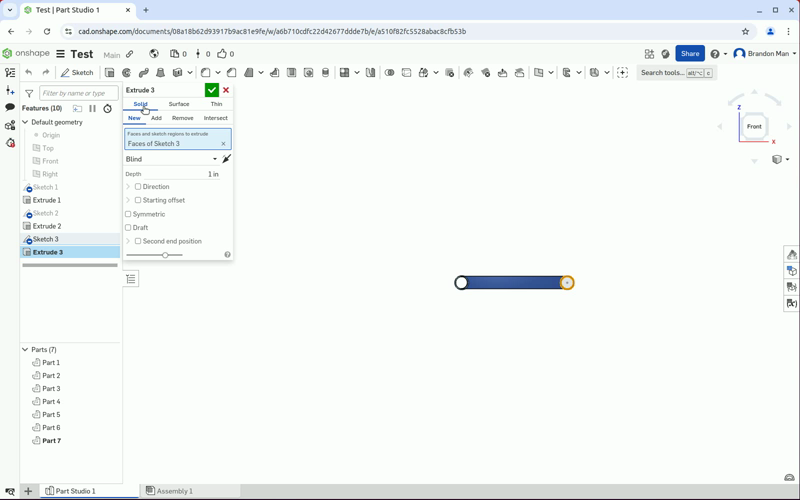
click(143, 106)
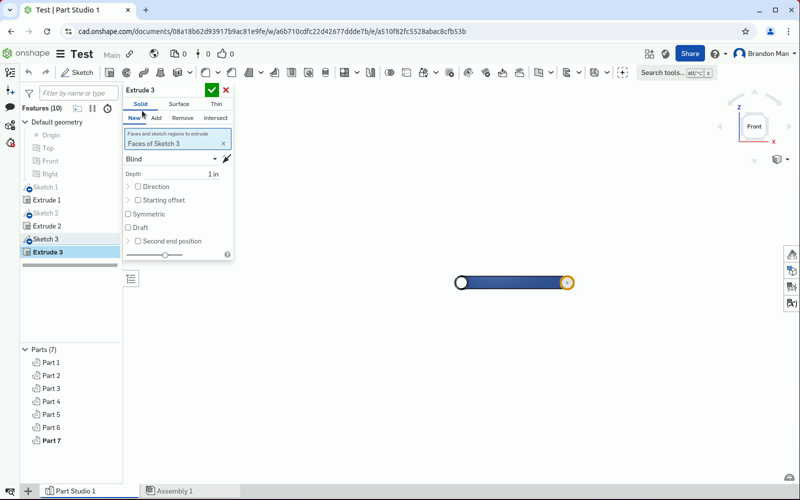
mouse_move(137, 120)
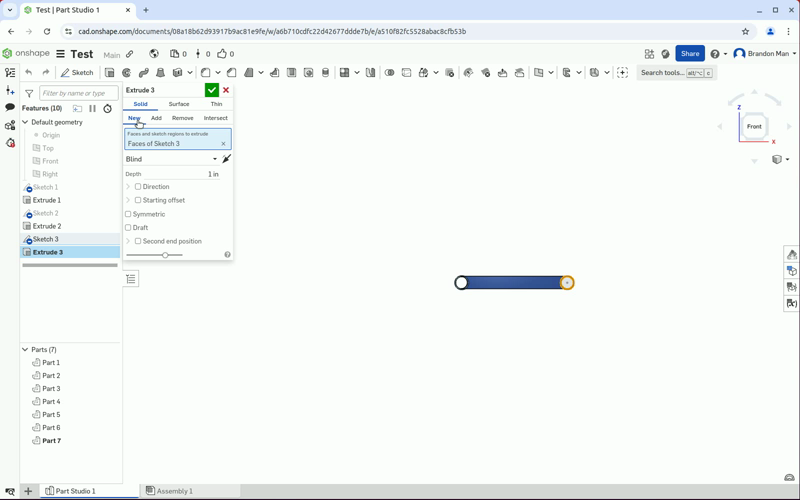
click(137, 120)
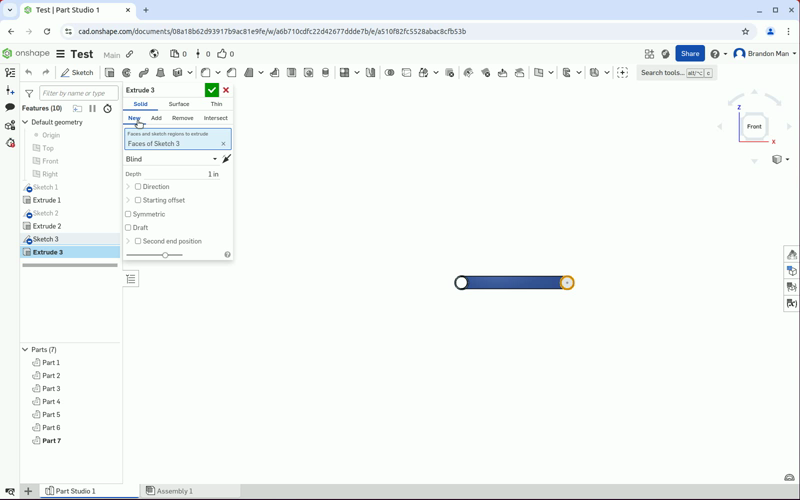
key(tab, 4)
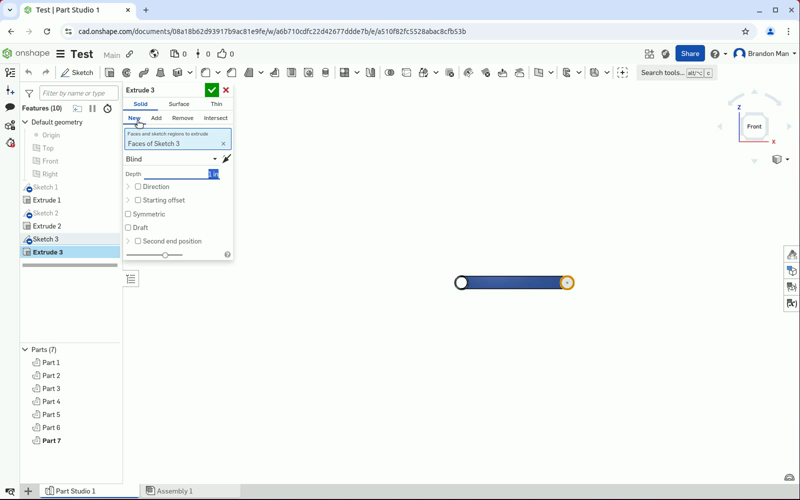
text(2.166)
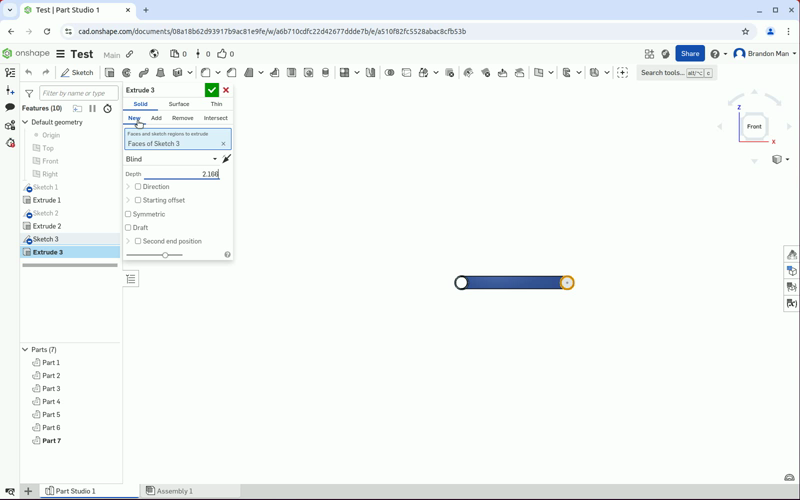
key(enter)
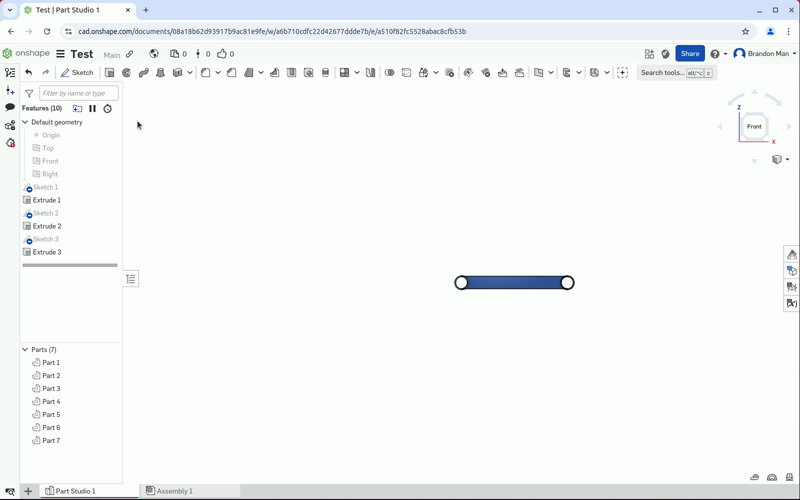
key(shift+h)
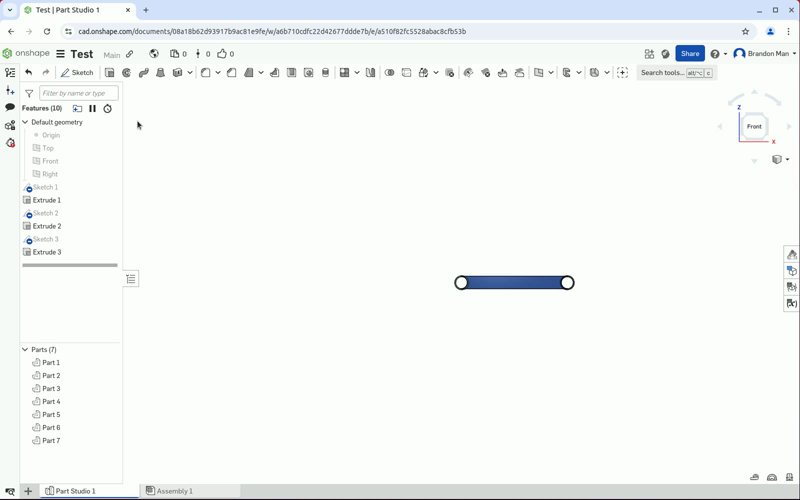
key(shift+h)
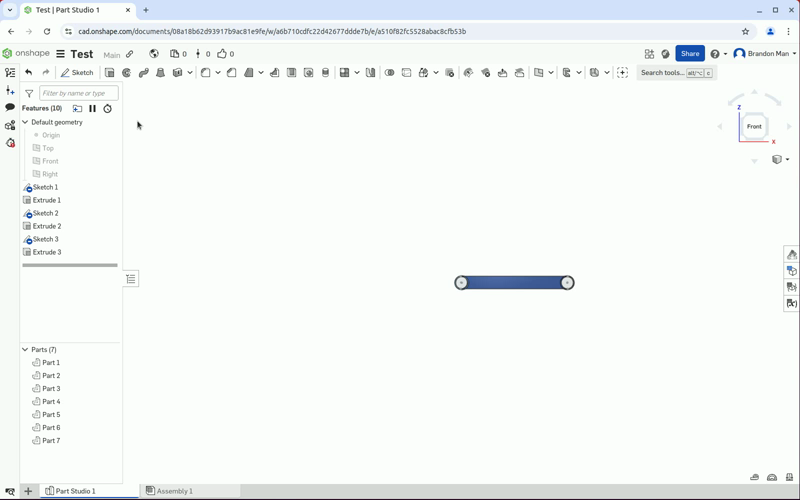
key(shift+7)
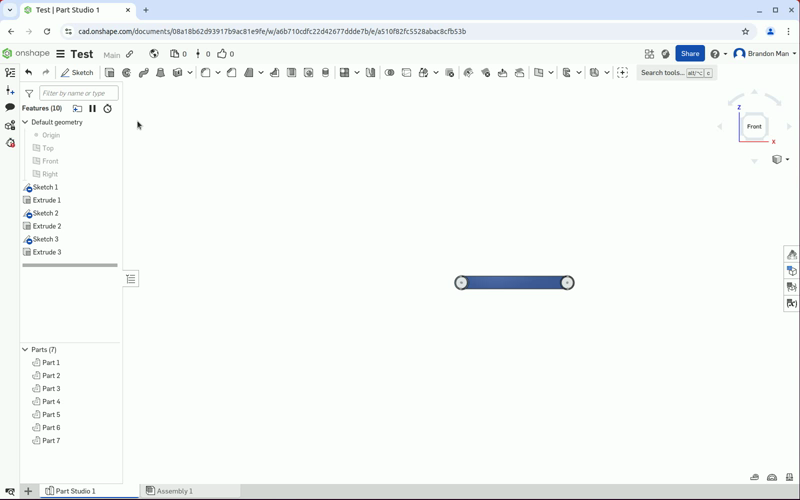
key(left, 2)
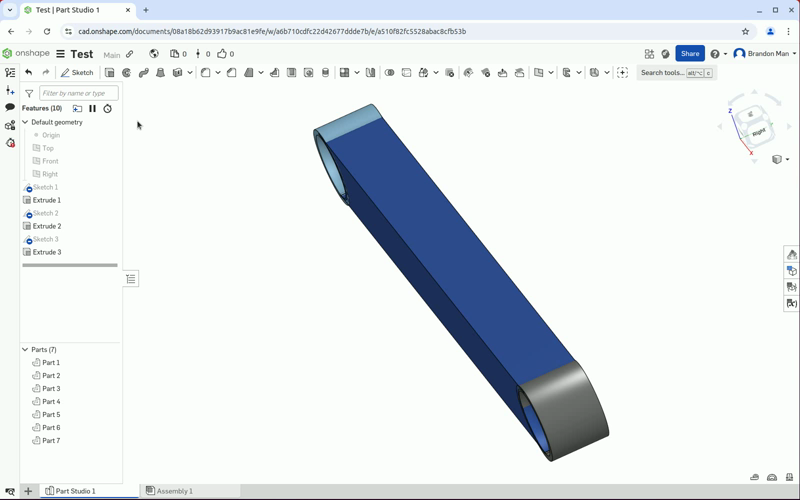
key(down, 2)
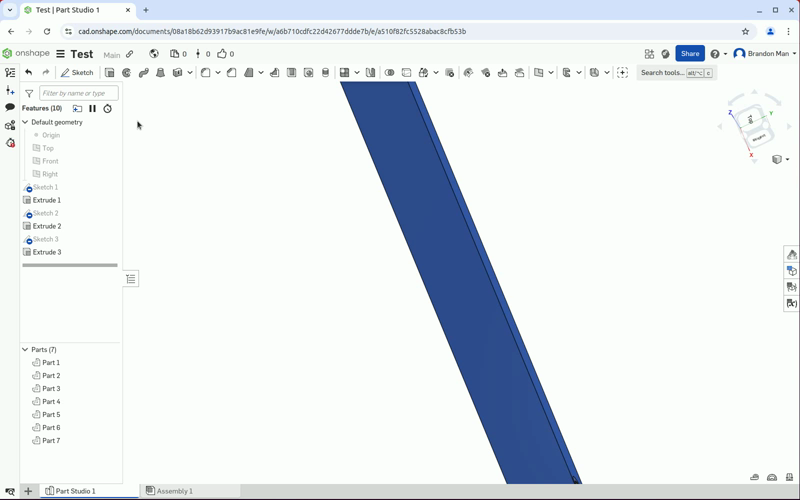
key(up, 2)
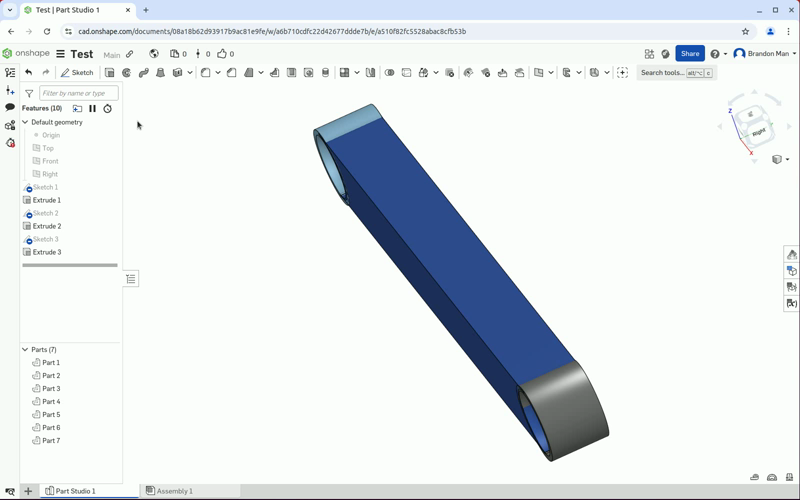
key(right, 2)
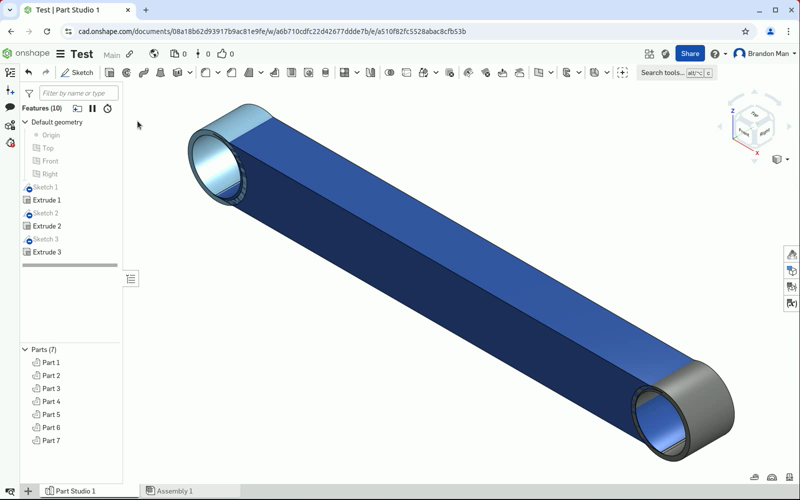
mouse_move(73, 189)
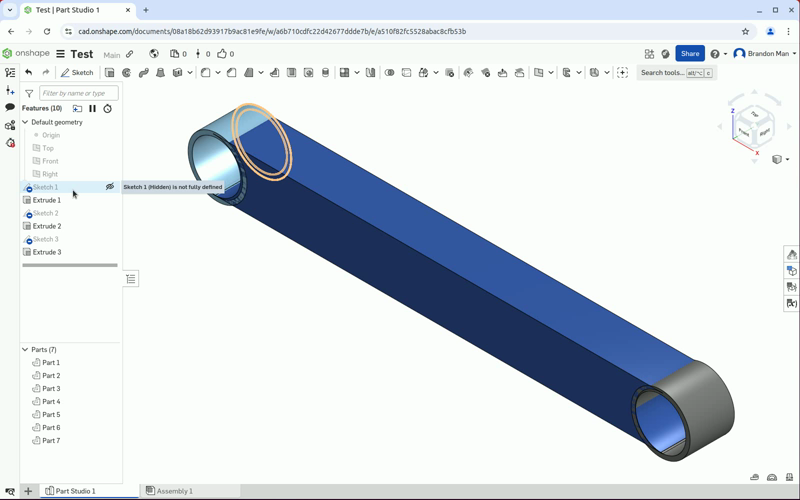
click(73, 189)